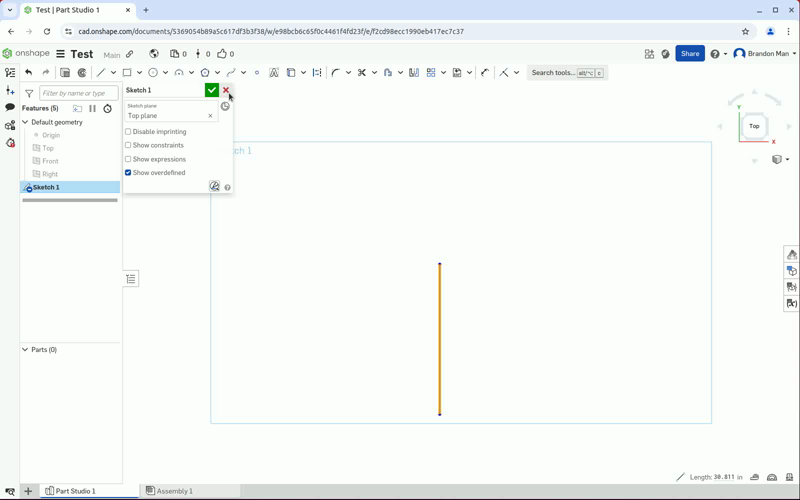
key(shift+h)
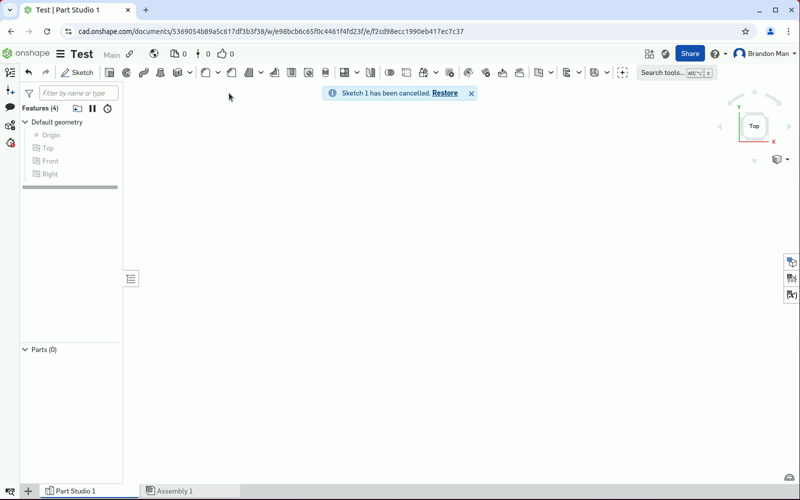
mouse_move(73, 352)
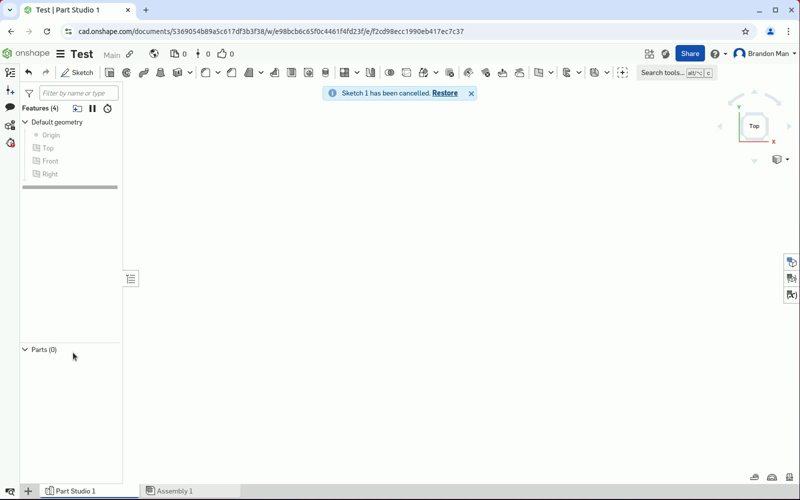
key(y)
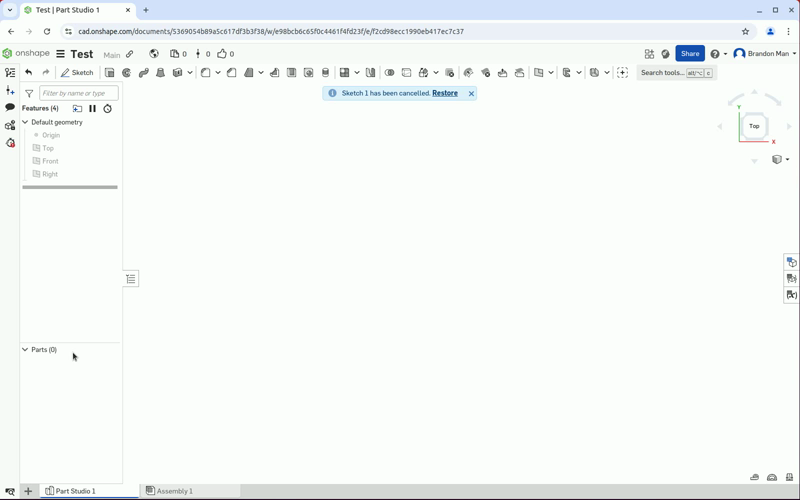
key(shift+p)
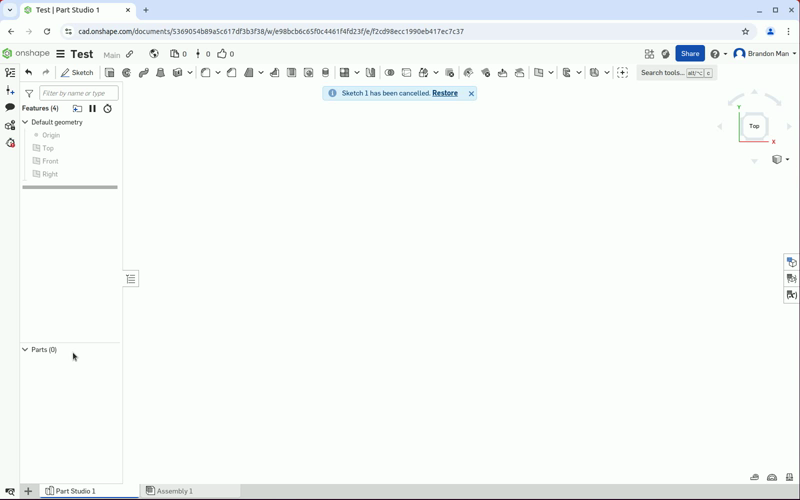
key(space)
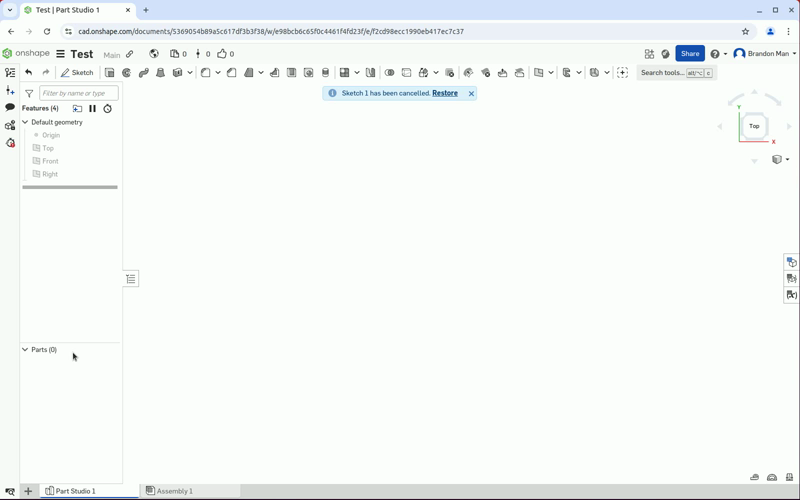
key_down(shift)
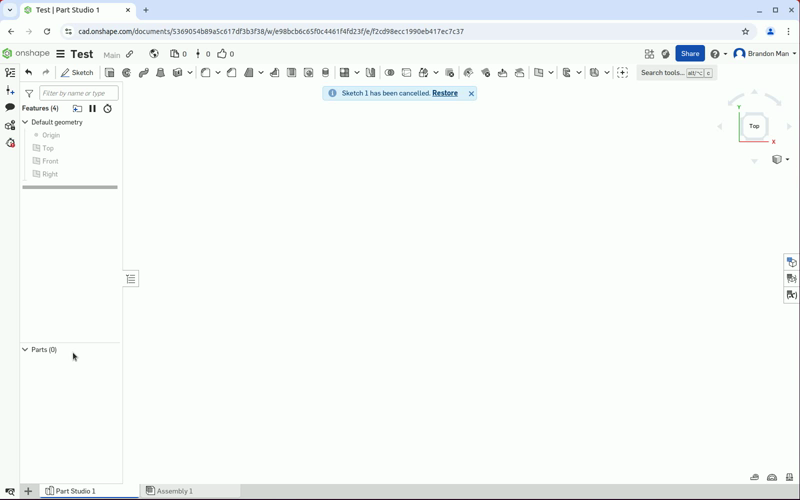
key(up)
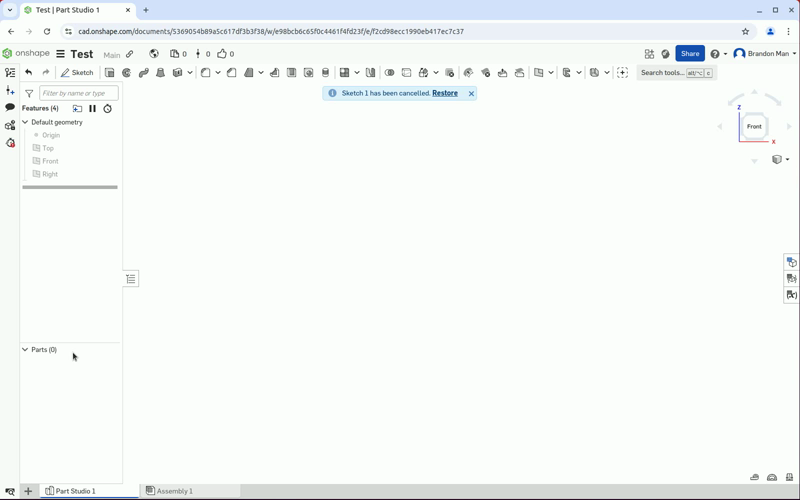
key_up(shift)
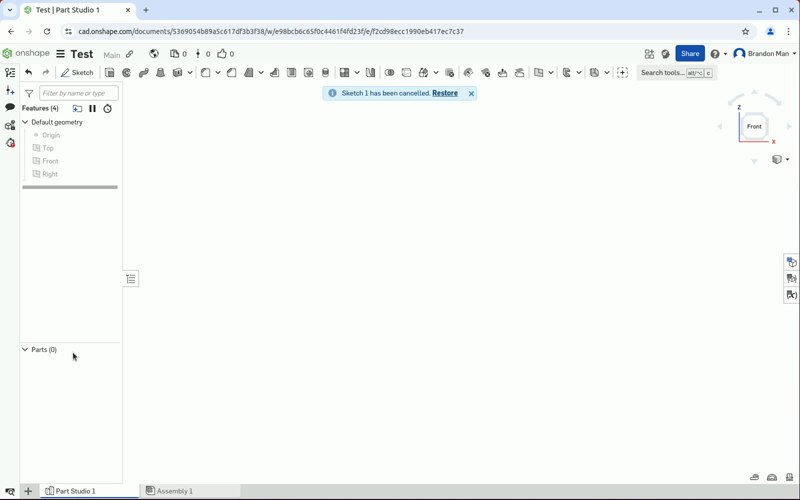
mouse_move(73, 352)
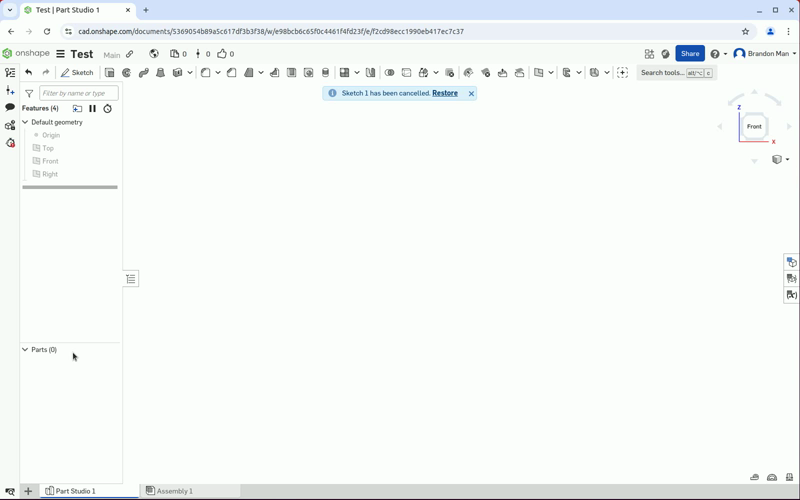
key(shift+y)
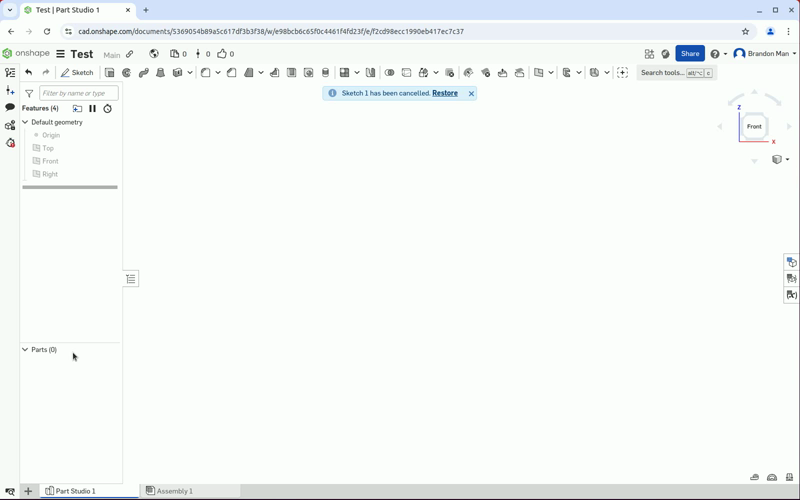
key(shift+s)
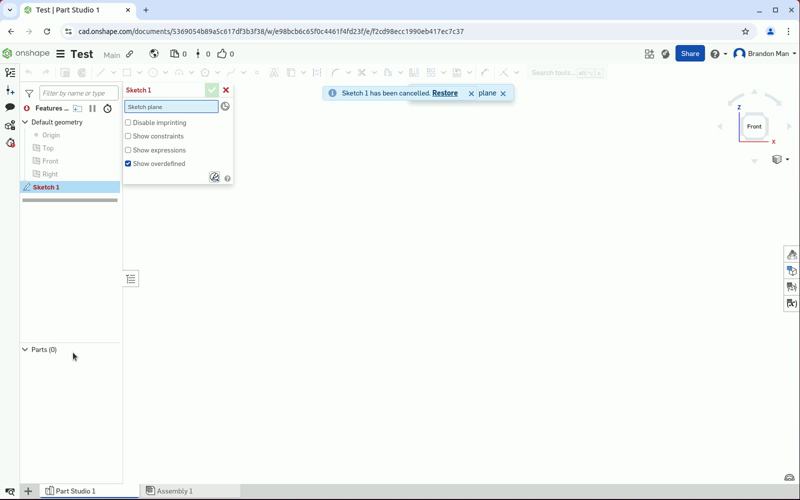
mouse_move(73, 163)
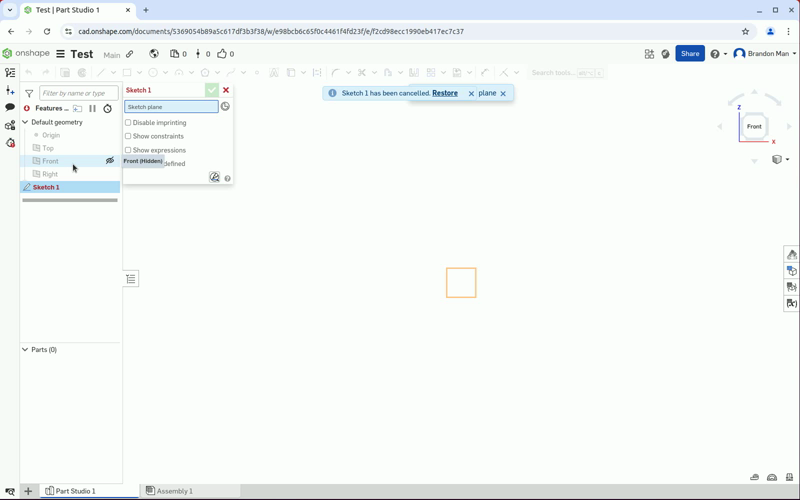
click(73, 163)
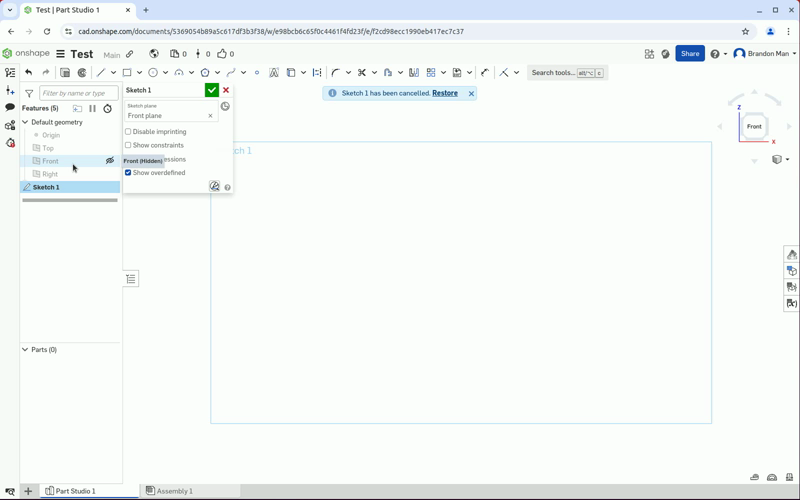
mouse_move(73, 352)
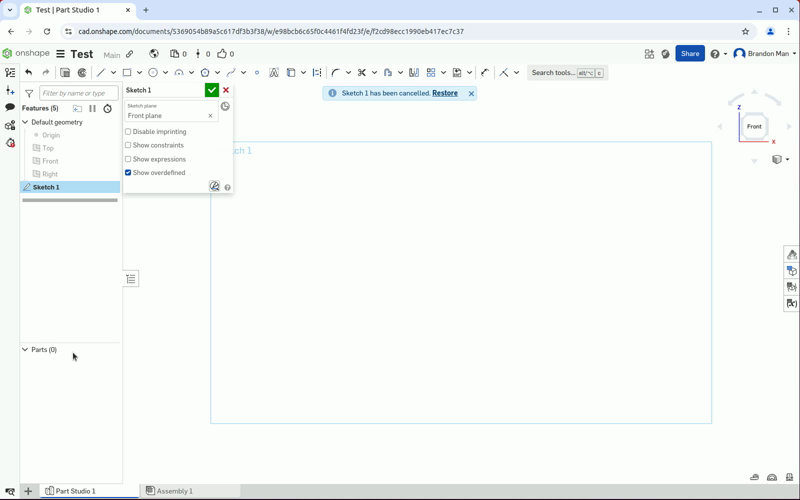
key(y)
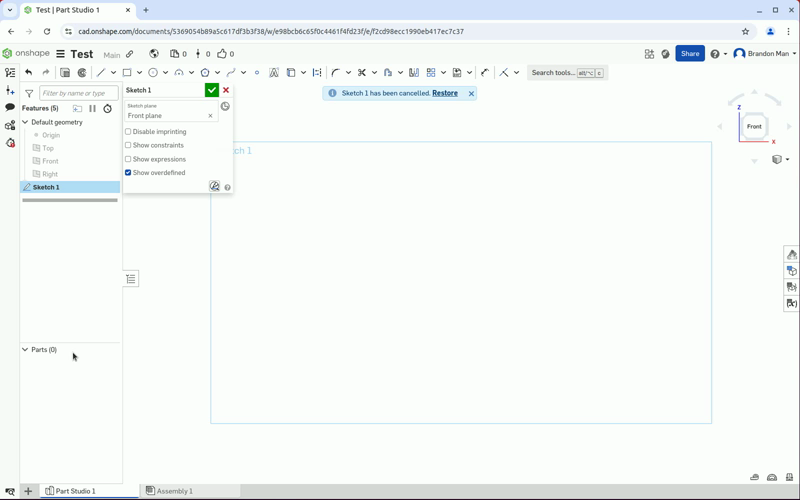
key(l)
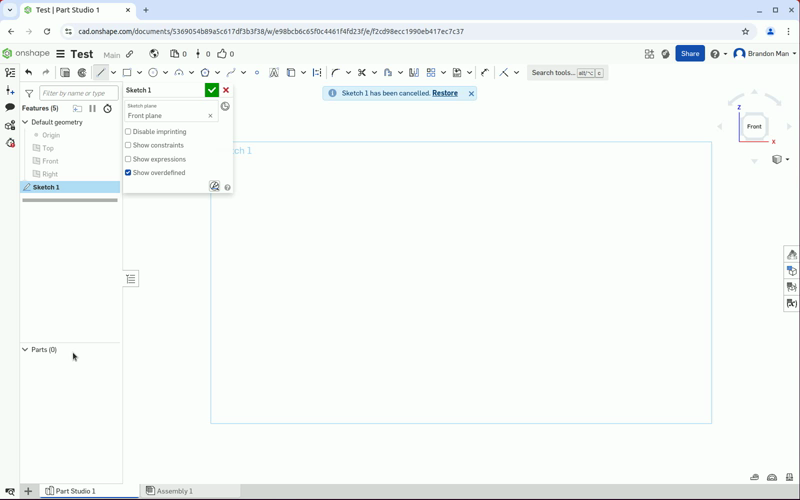
key_down(shift)
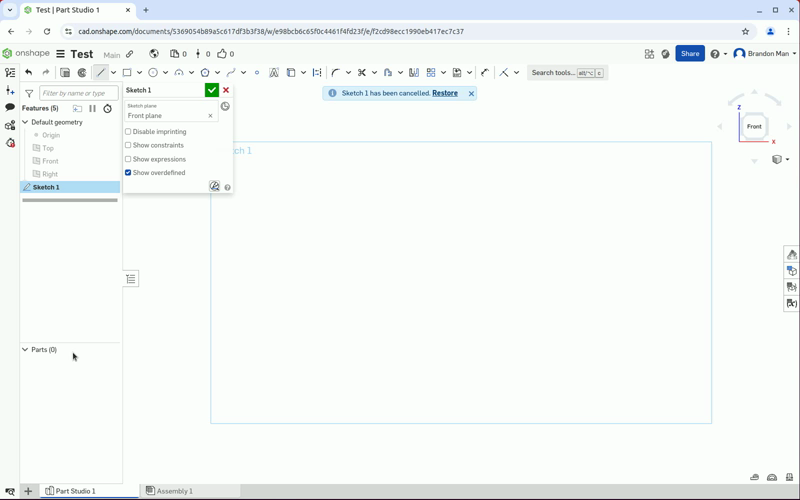
mouse_move(403, 282)
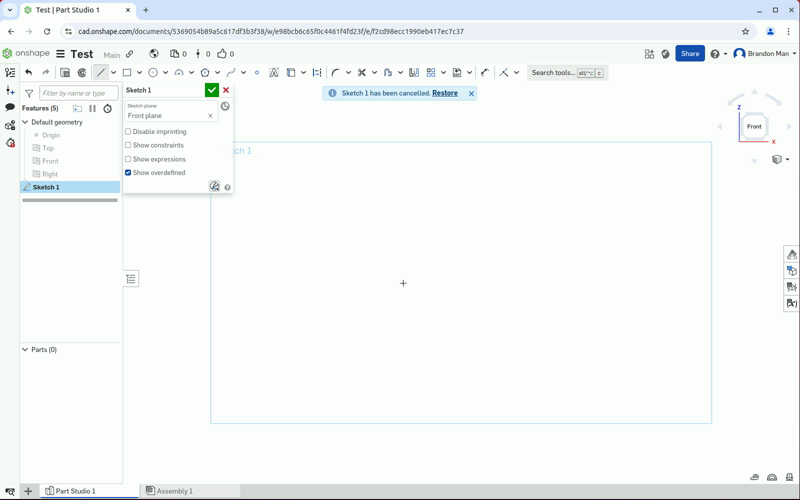
click(403, 282)
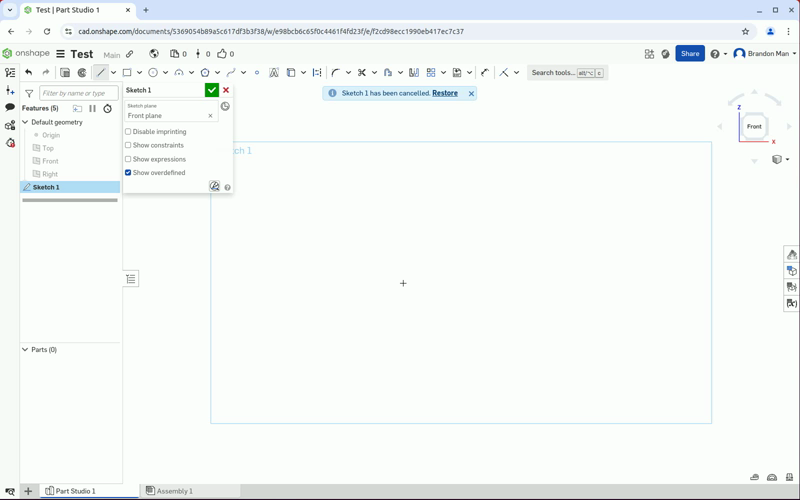
key_up(shift)
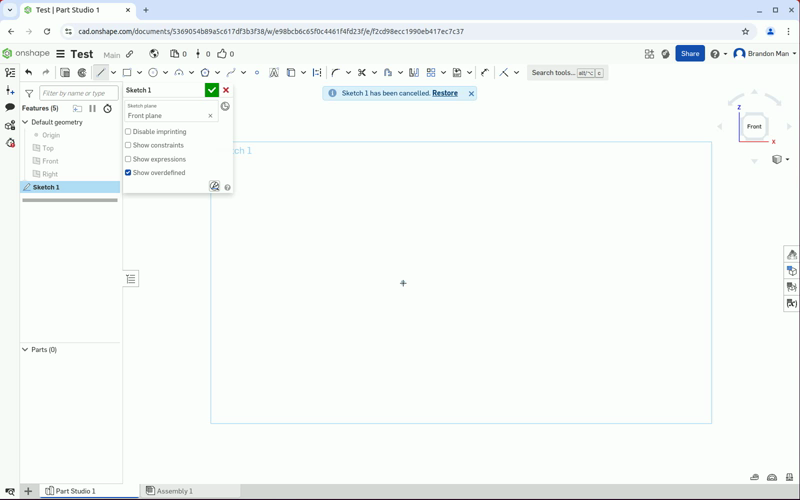
key_down(shift)
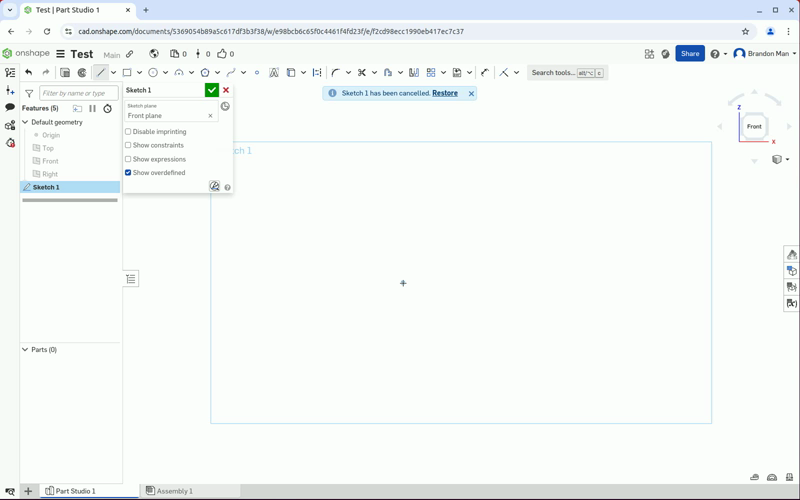
mouse_move(519, 282)
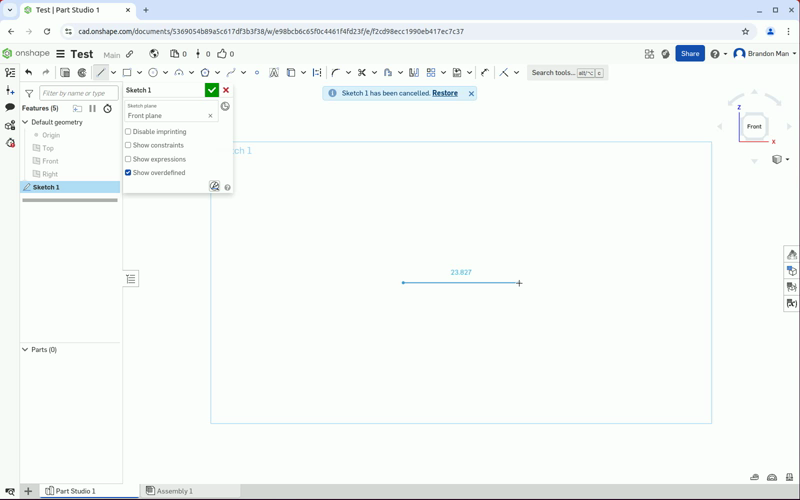
click(519, 282)
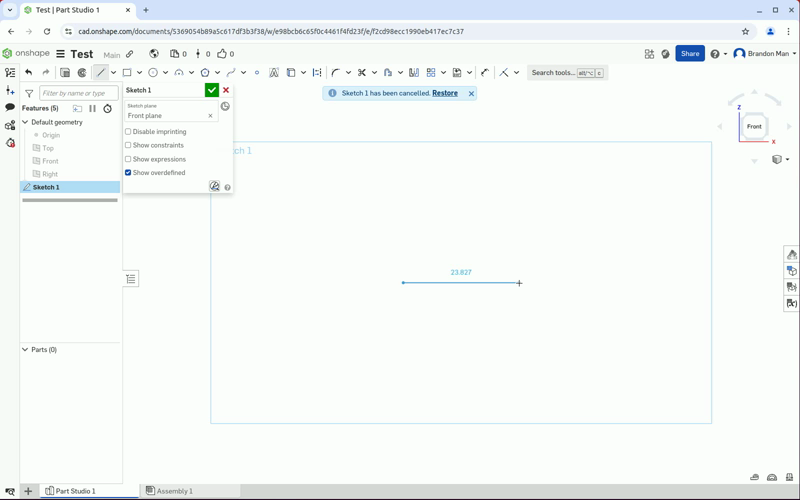
key_up(shift)
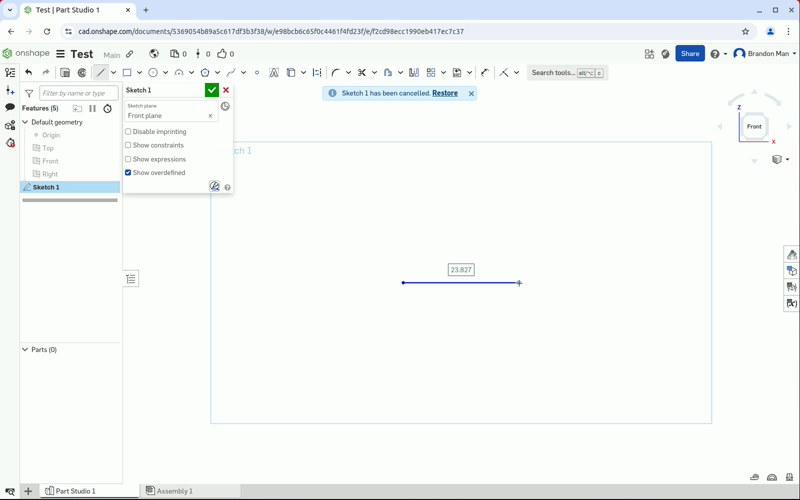
key_down(shift)
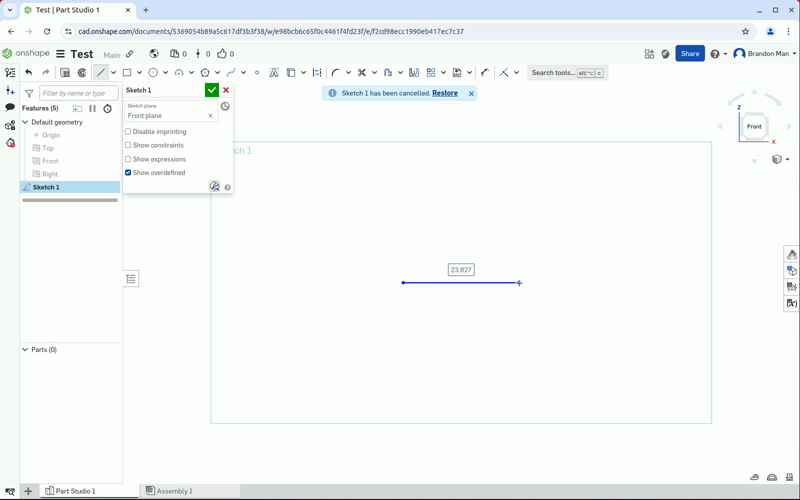
mouse_move(519, 206)
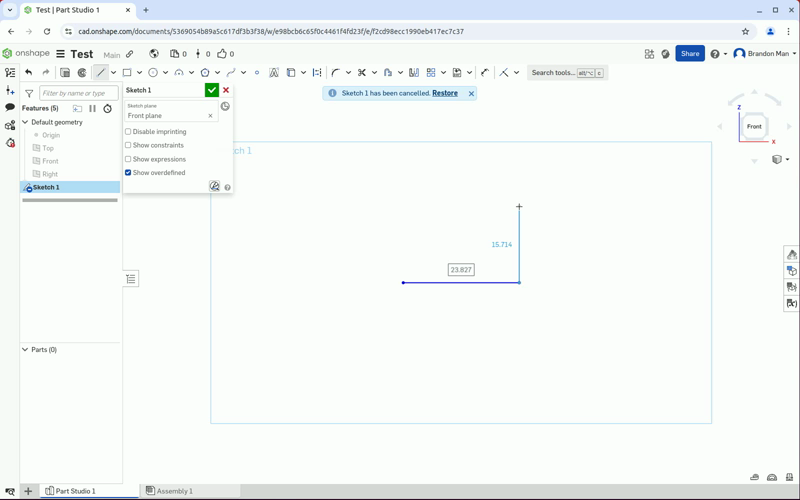
click(519, 206)
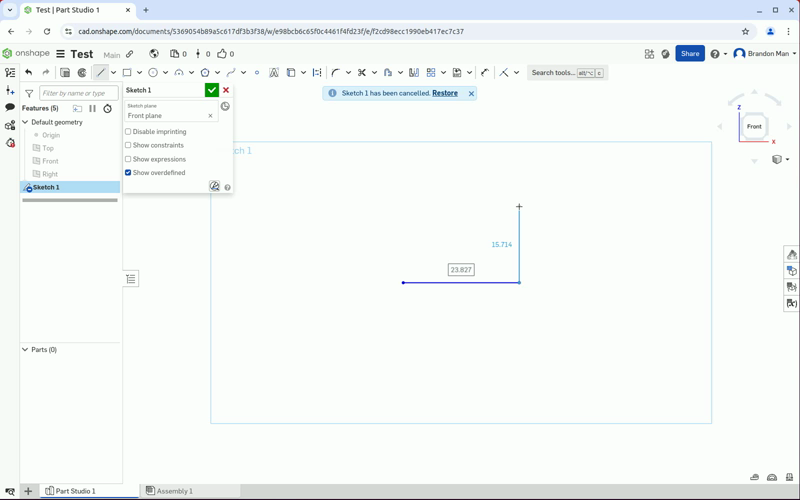
key_up(shift)
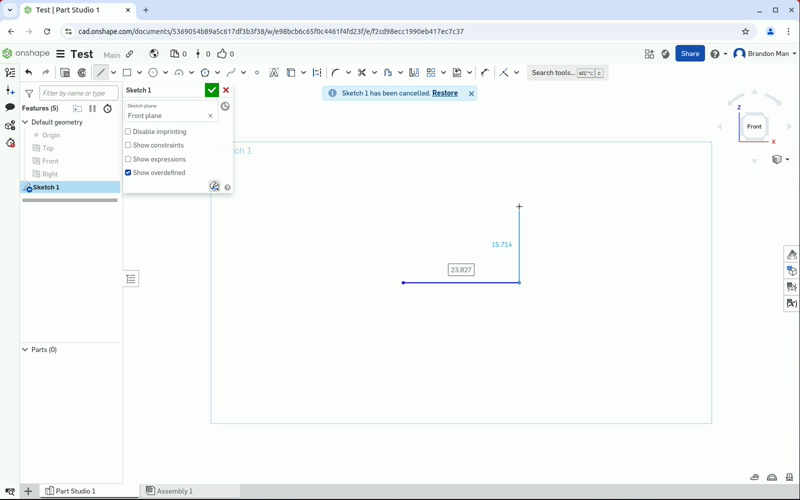
key_down(shift)
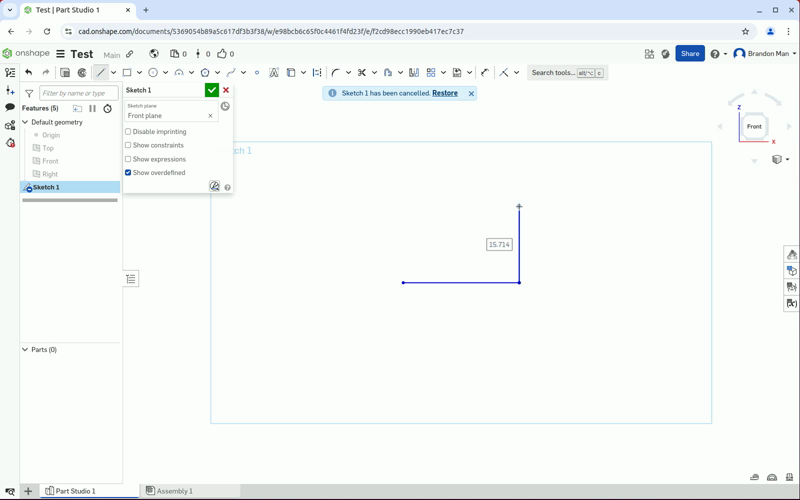
mouse_move(403, 206)
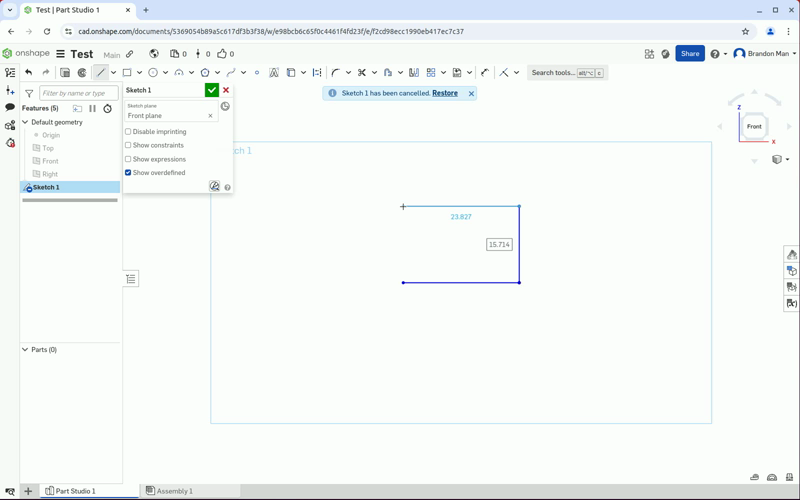
click(403, 206)
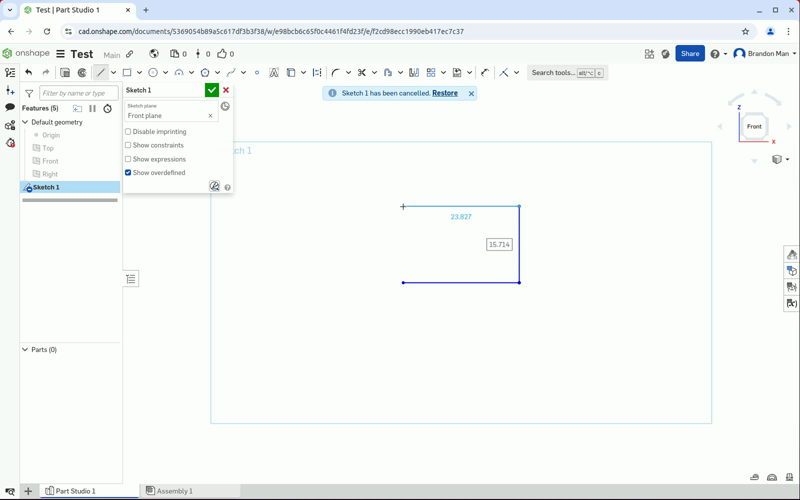
key_up(shift)
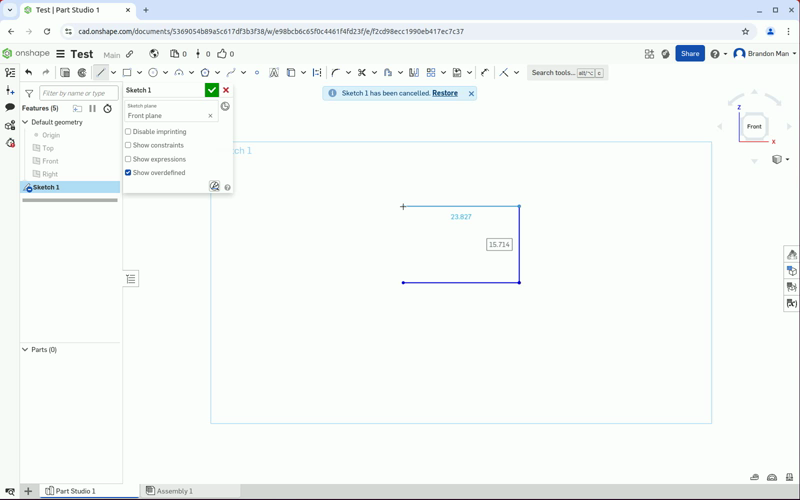
key_down(shift)
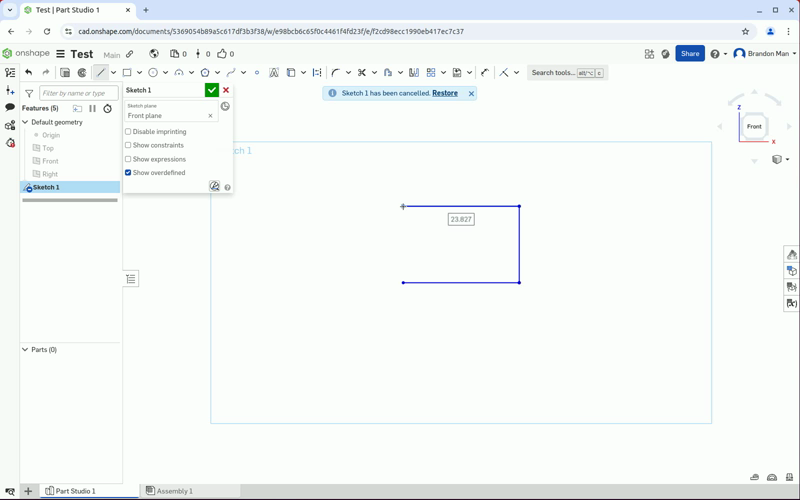
mouse_move(403, 282)
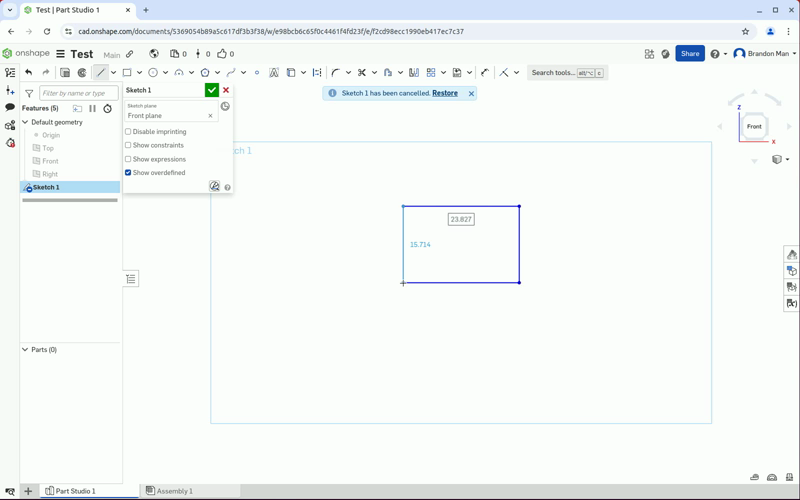
key_up(shift)
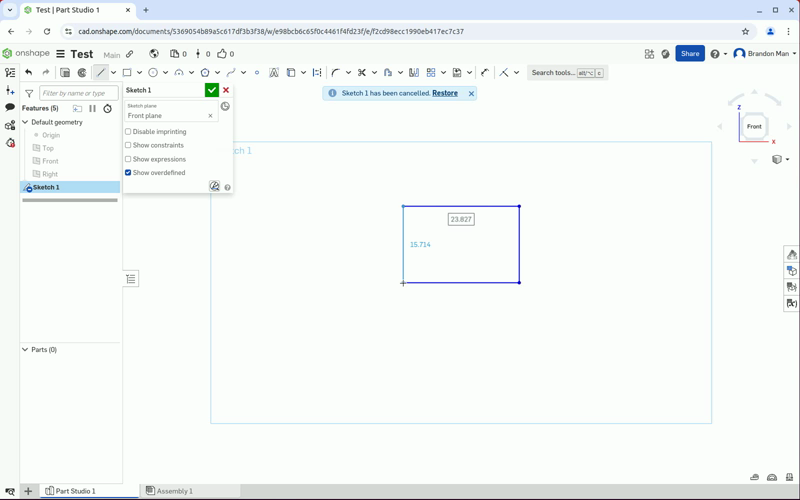
click(403, 282)
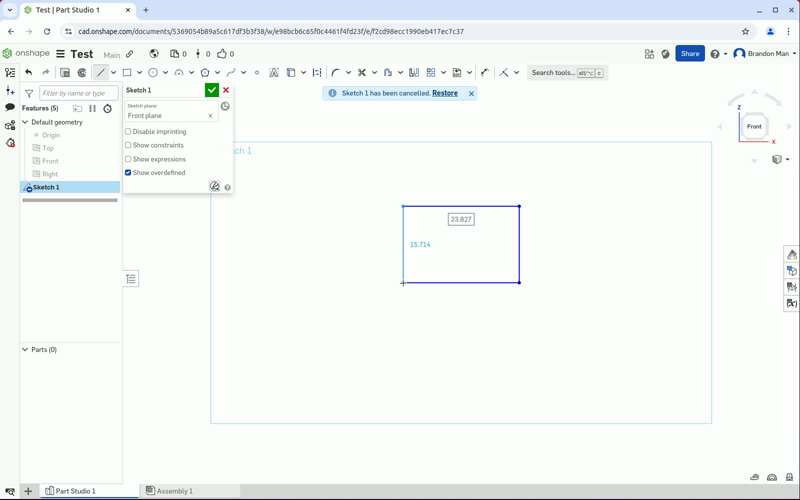
key(esc)
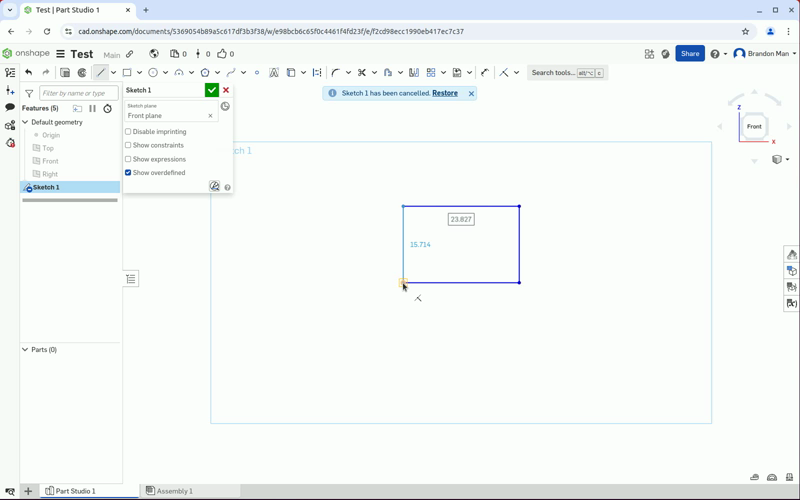
mouse_move(450, 215)
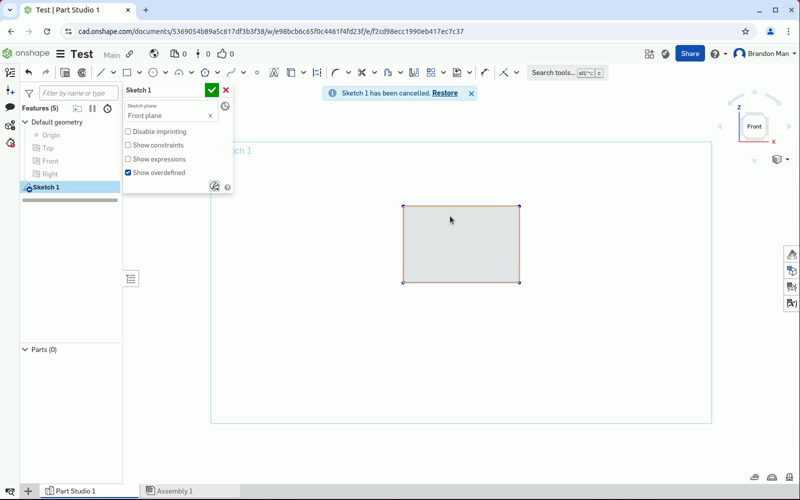
click(450, 215)
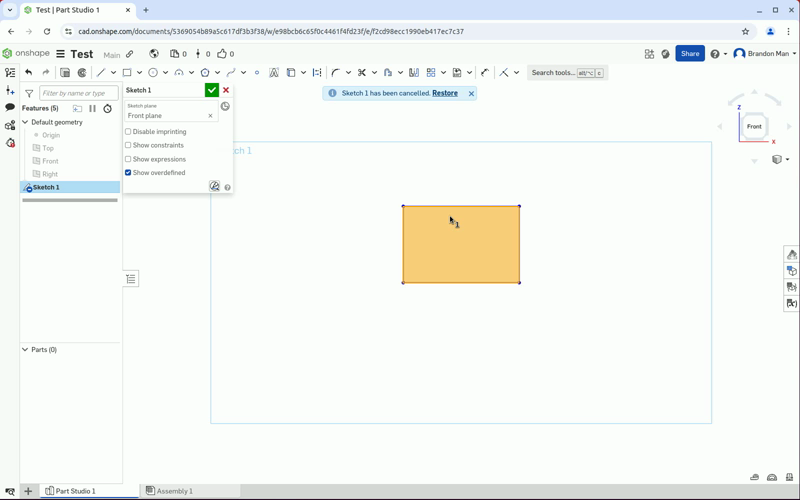
mouse_move(73, 352)
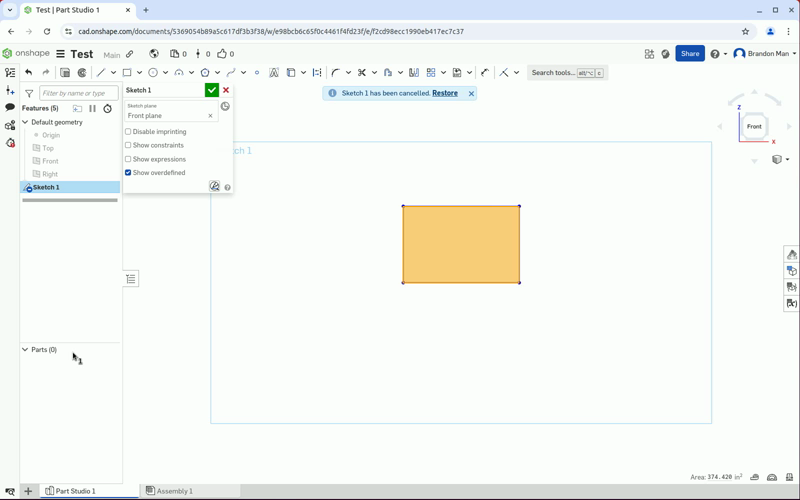
key(shift+y)
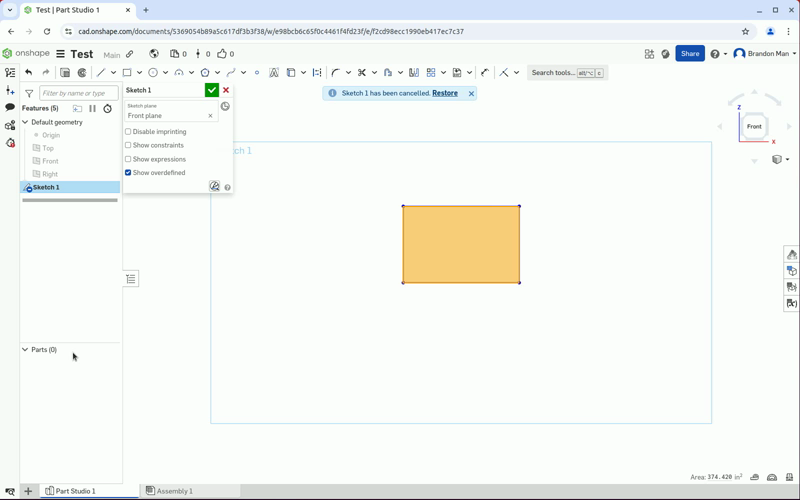
key(shift+e)
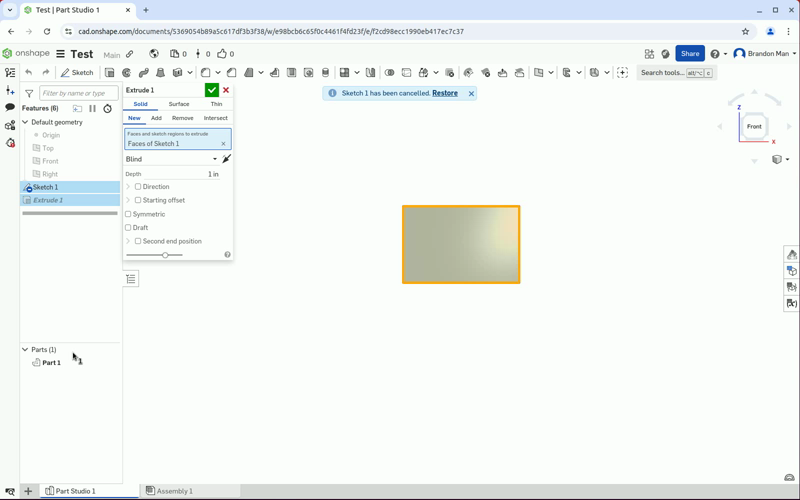
mouse_move(143, 106)
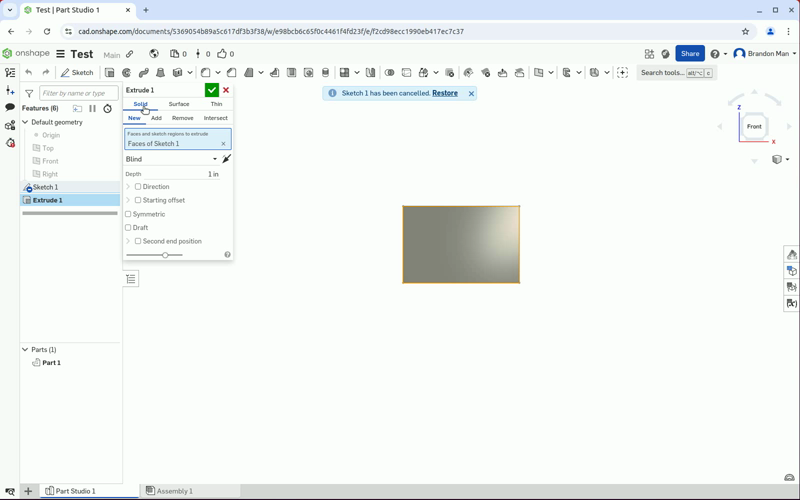
click(143, 106)
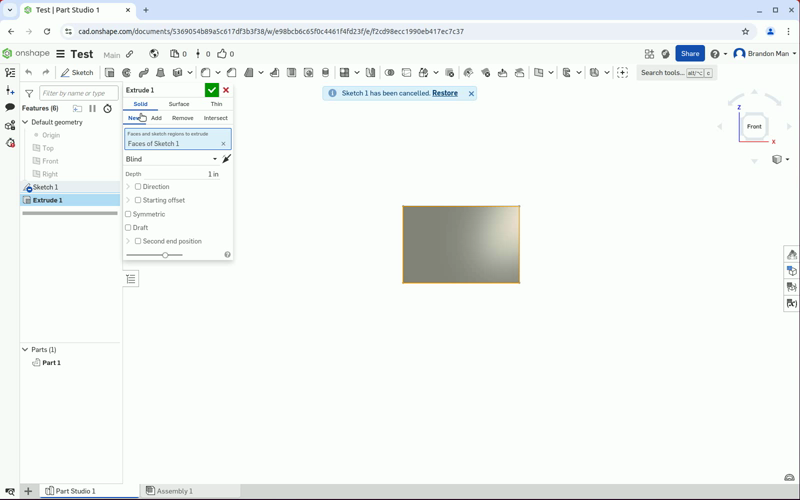
mouse_move(137, 120)
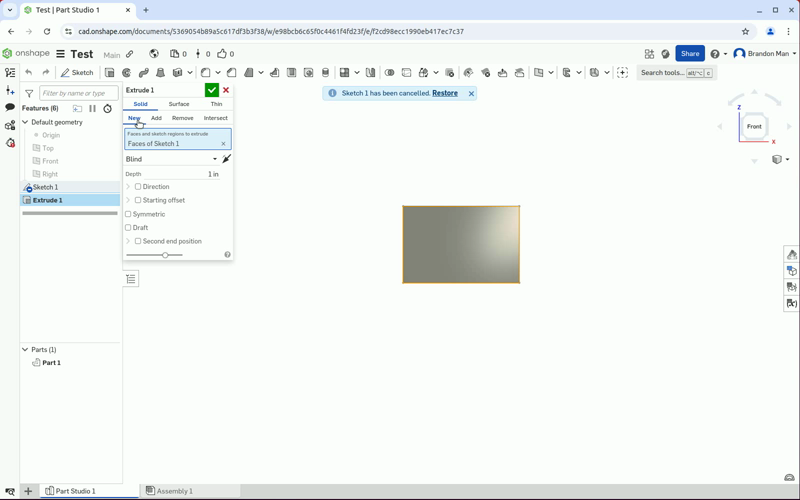
click(137, 120)
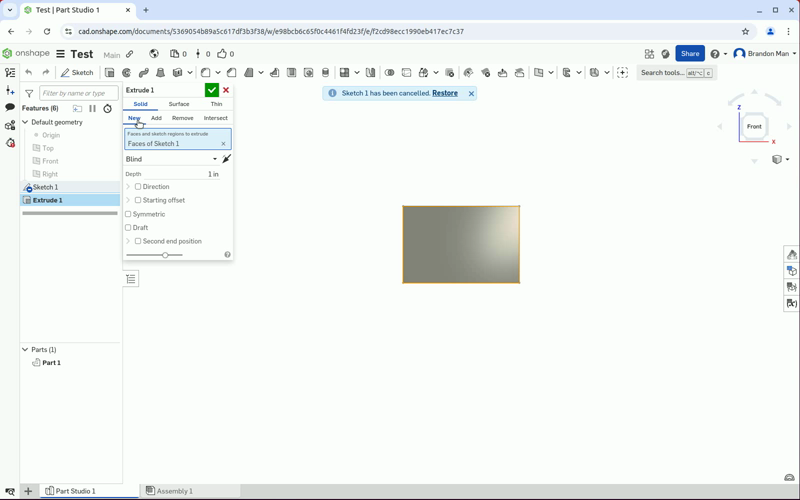
key(tab, 4)
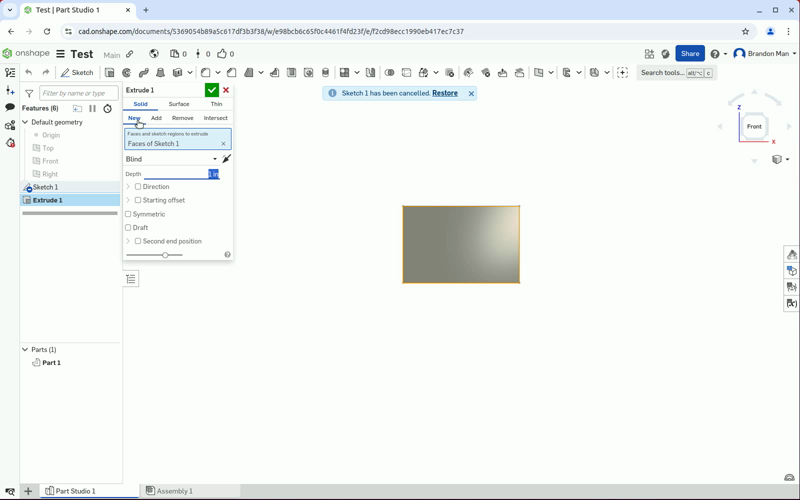
text(0.241)
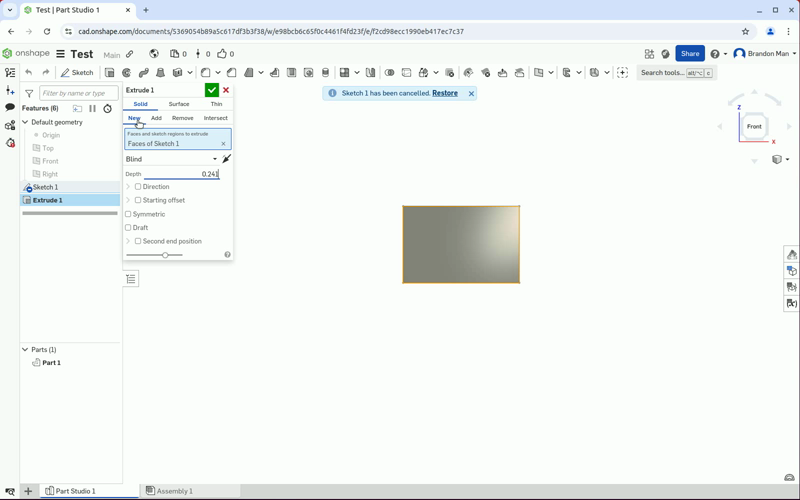
key(enter)
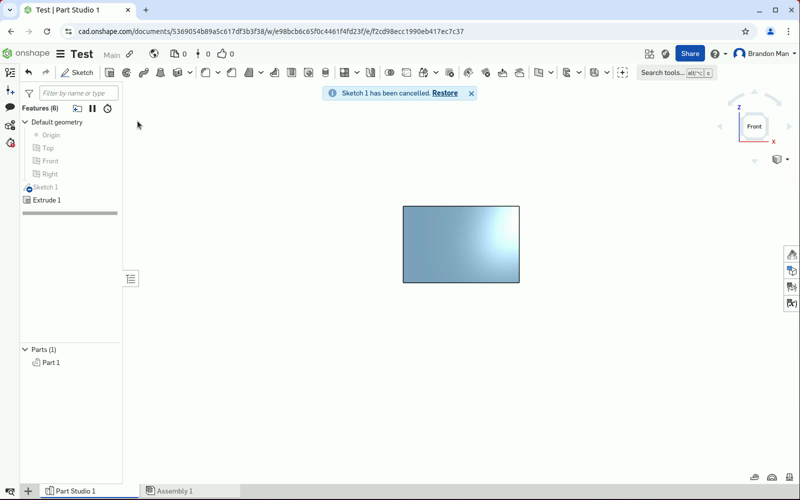
key(shift+h)
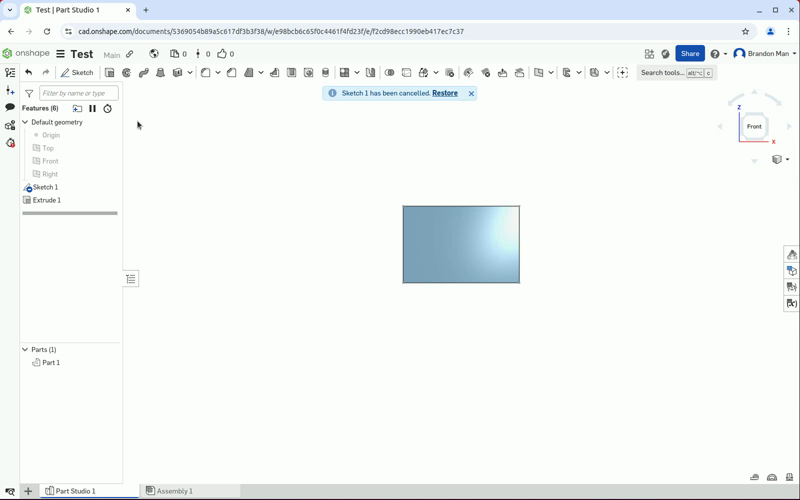
key(shift+h)
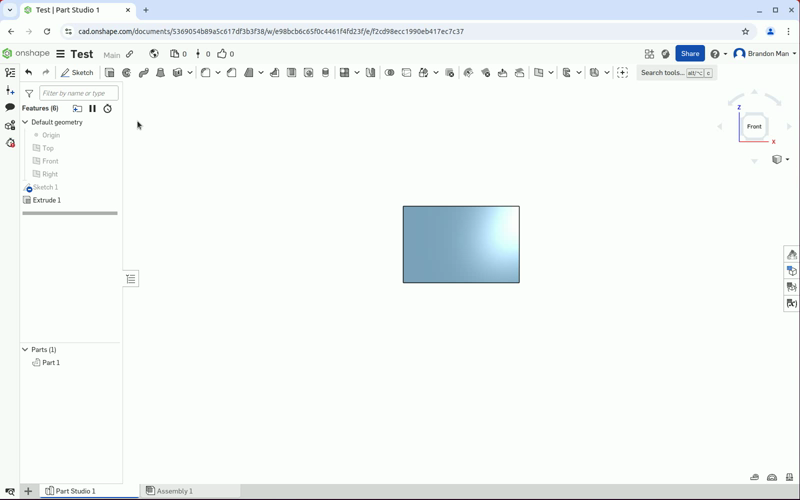
mouse_move(73, 189)
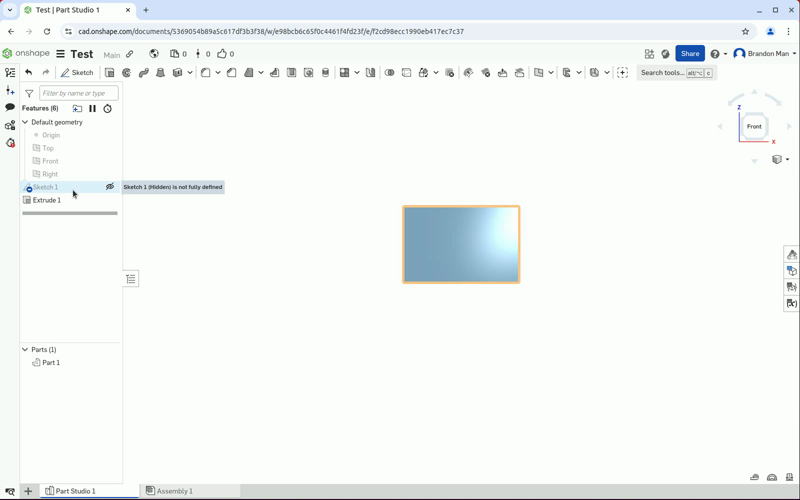
click(73, 189)
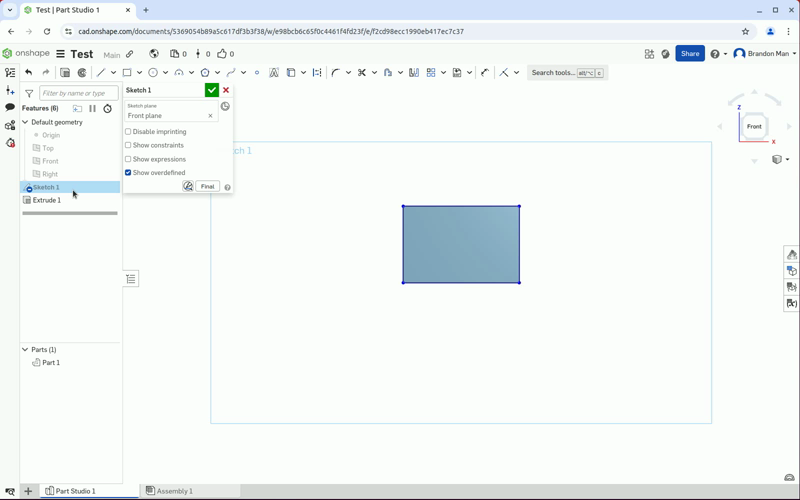
mouse_move(229, 92)
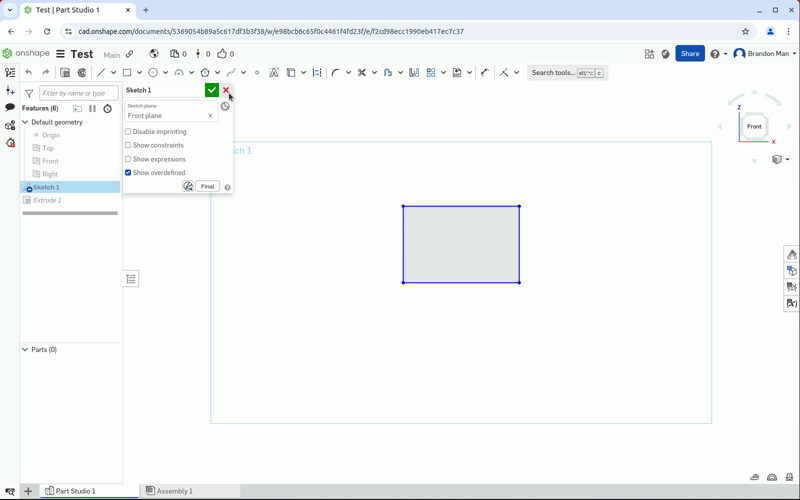
click(229, 92)
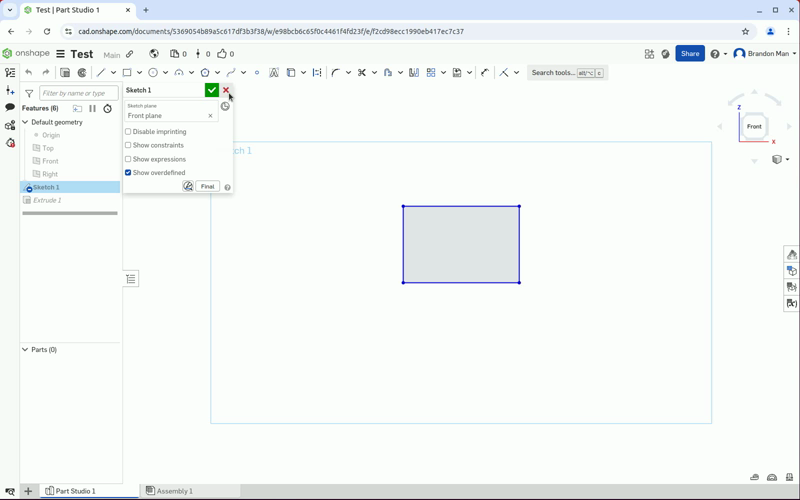
key(shift+s)
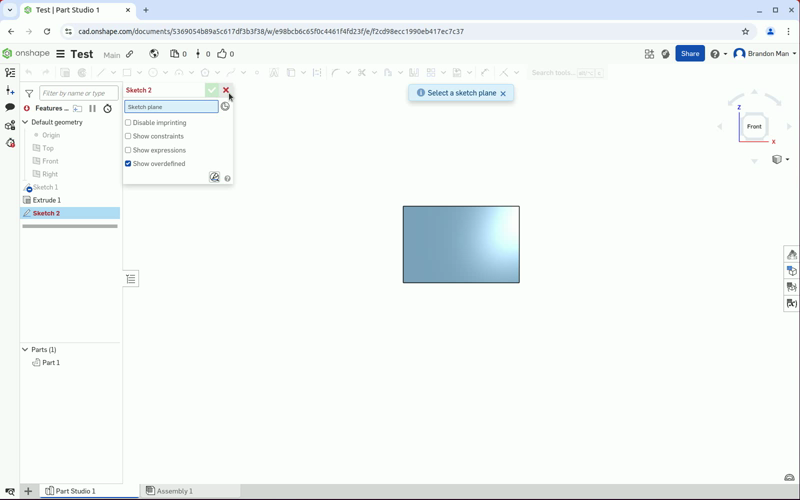
mouse_move(73, 163)
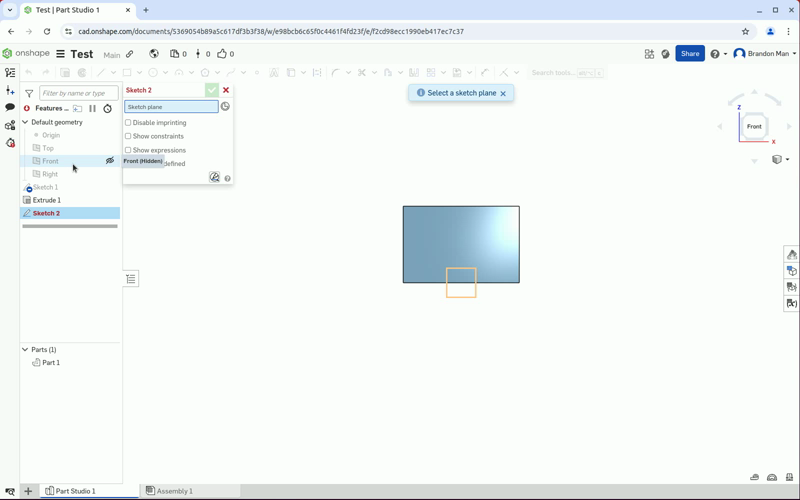
click(73, 163)
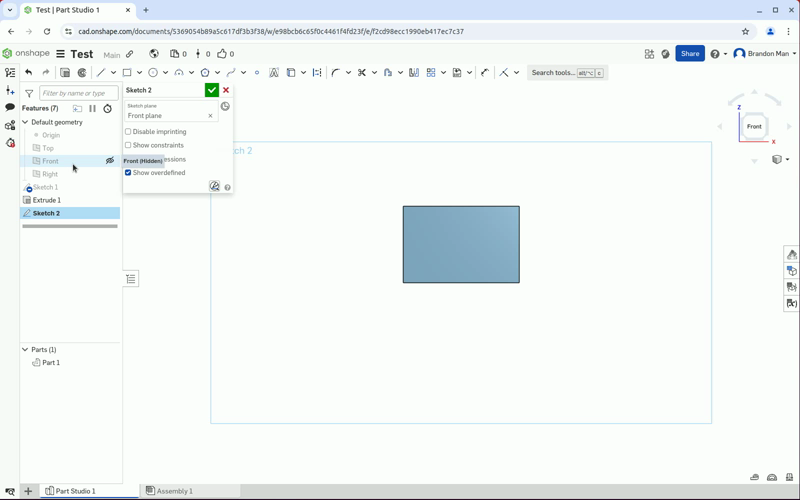
mouse_move(73, 352)
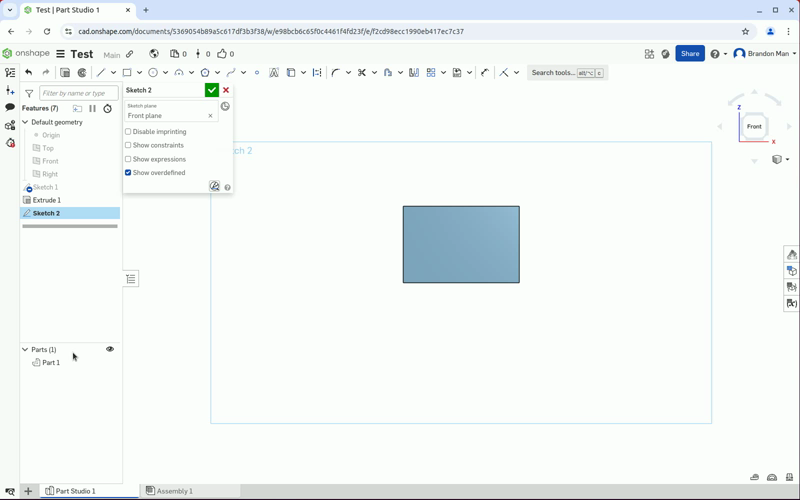
key(y)
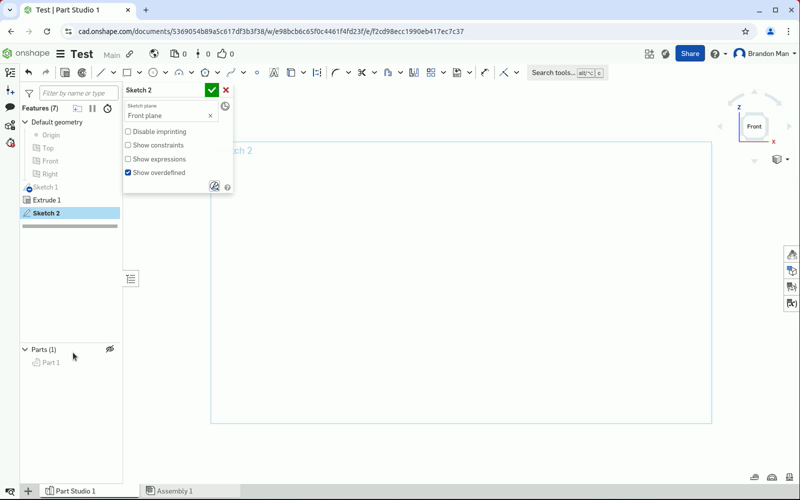
key(c)
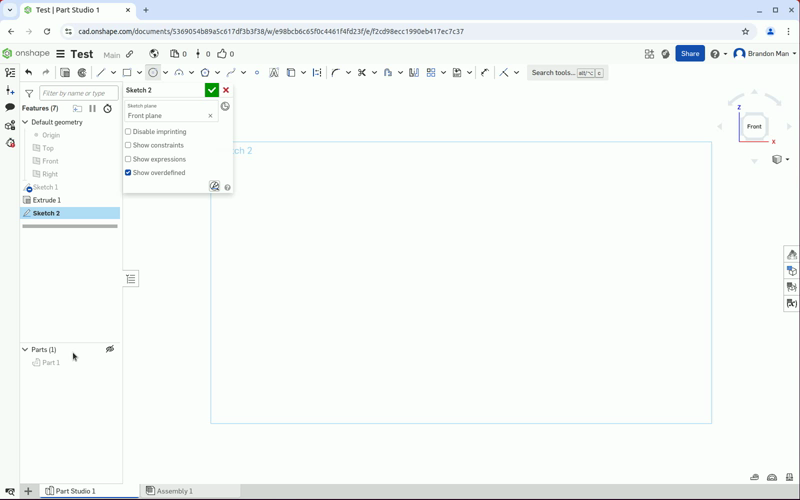
key_down(shift)
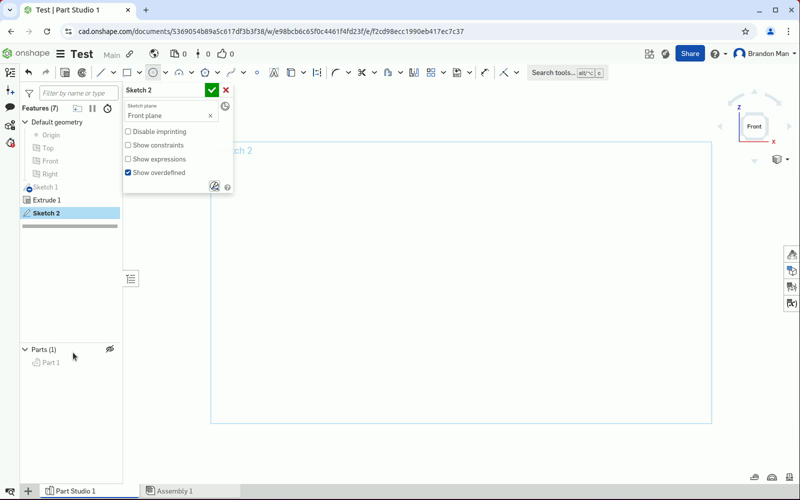
mouse_move(530, 210)
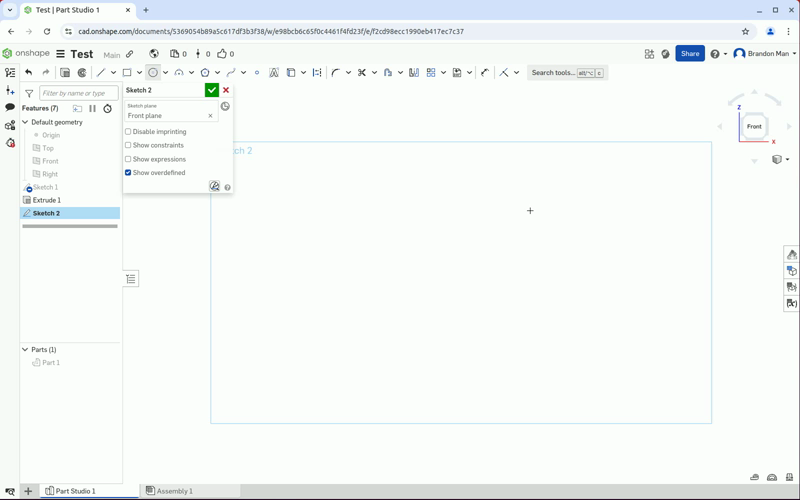
click(530, 210)
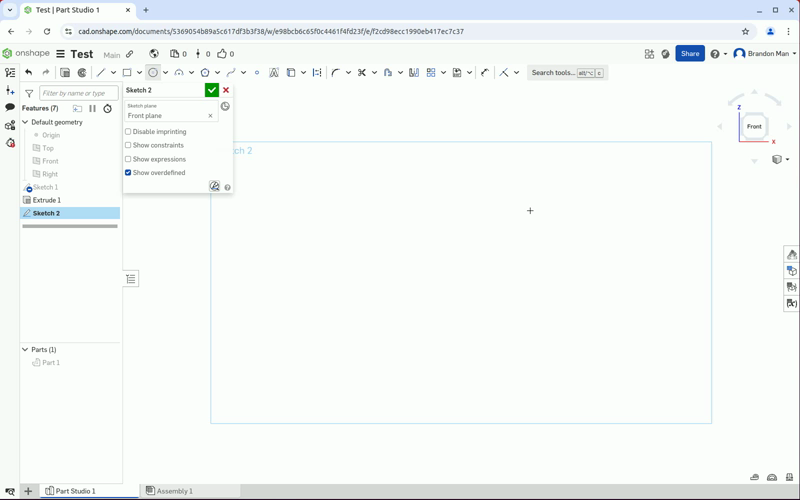
key_up(shift)
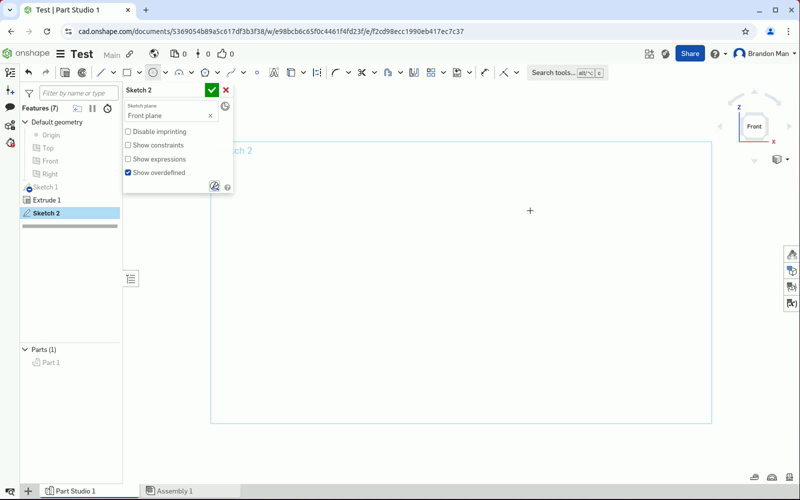
mouse_move(532, 210)
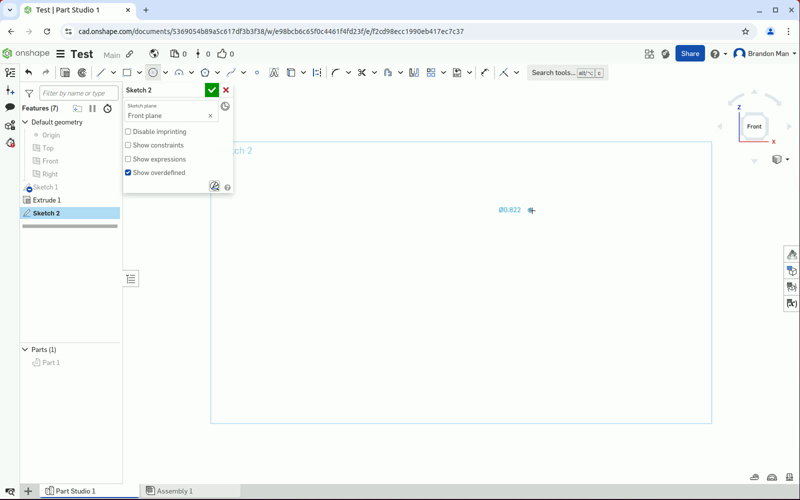
scroll(6)
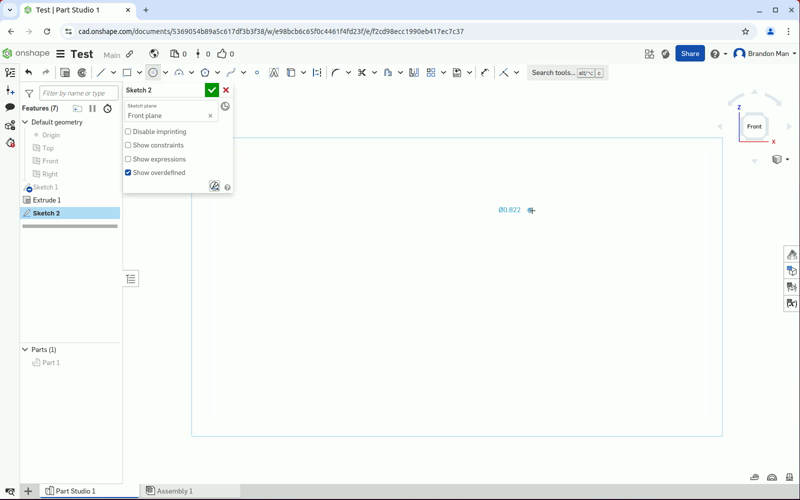
scroll(6)
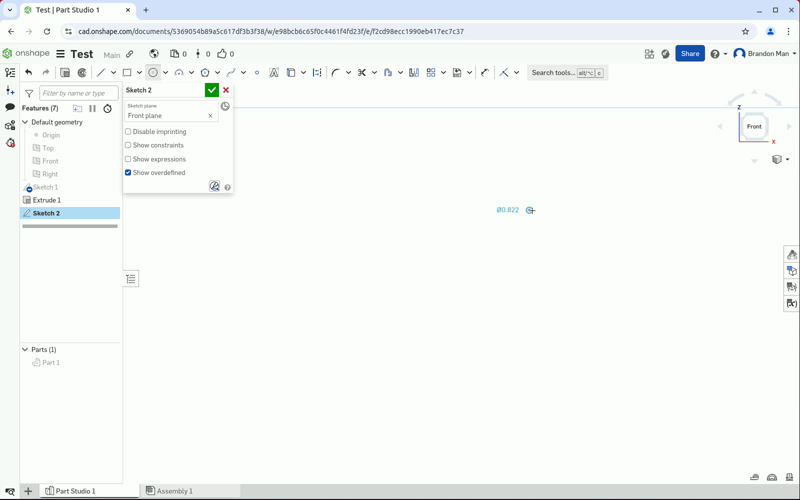
scroll(6)
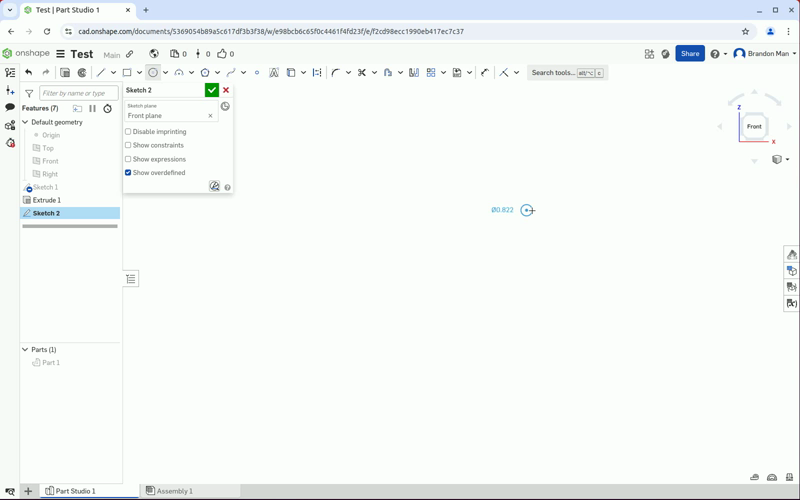
scroll(6)
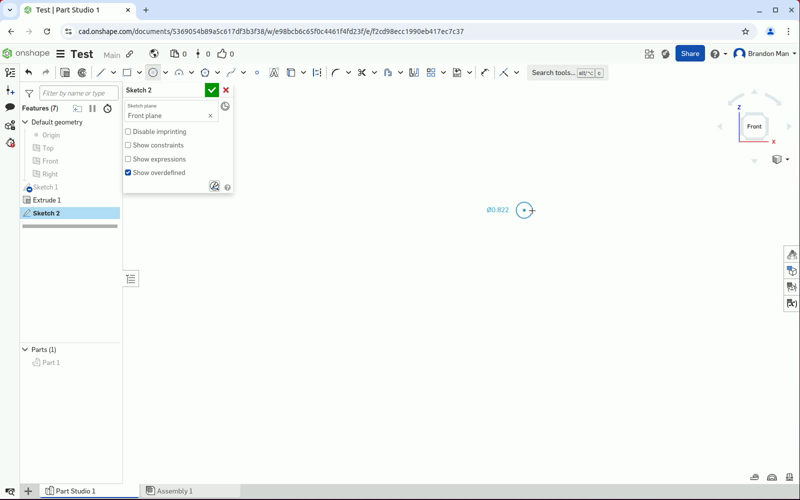
scroll(6)
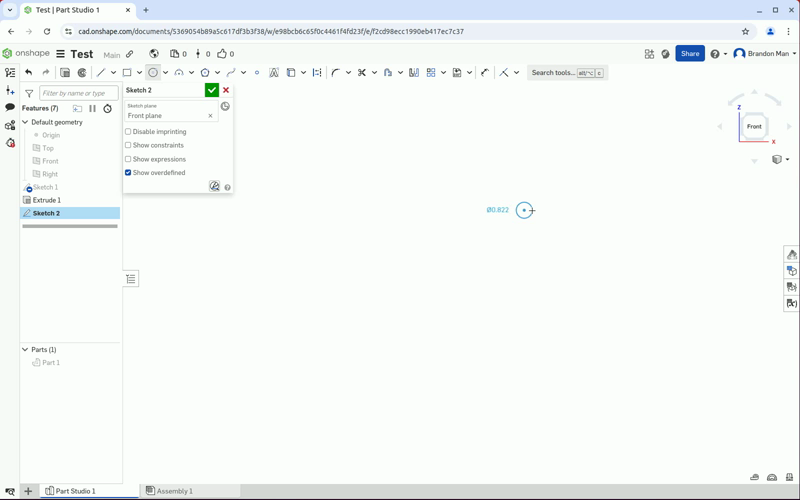
scroll(6)
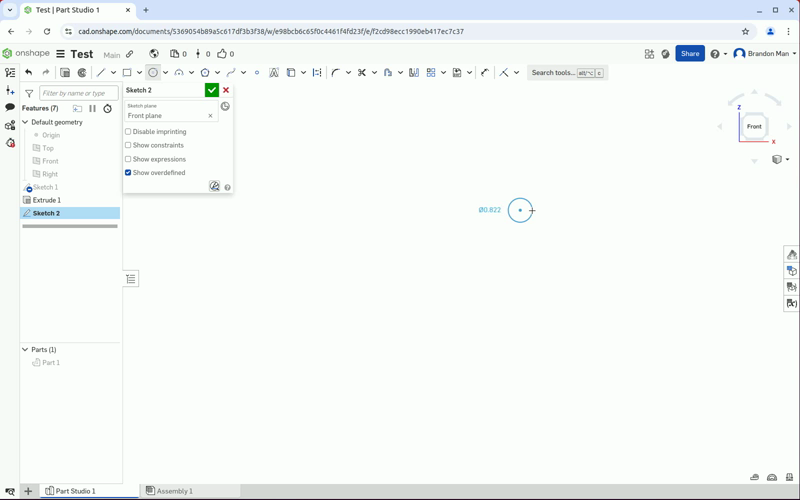
scroll(6)
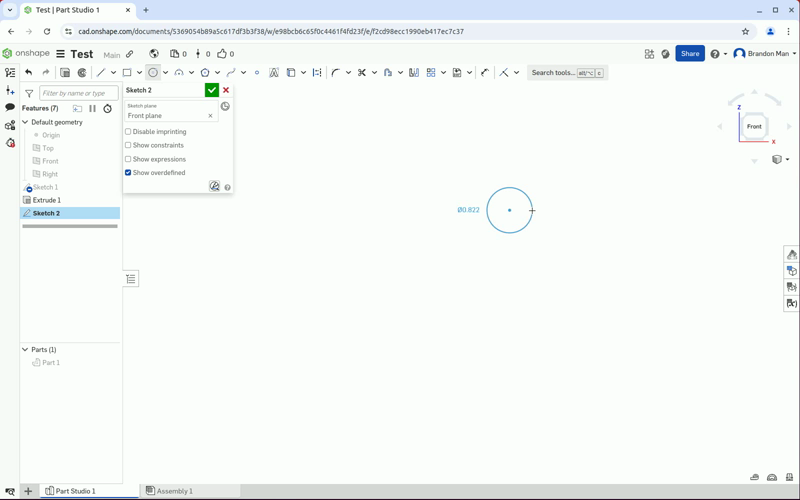
click(532, 210)
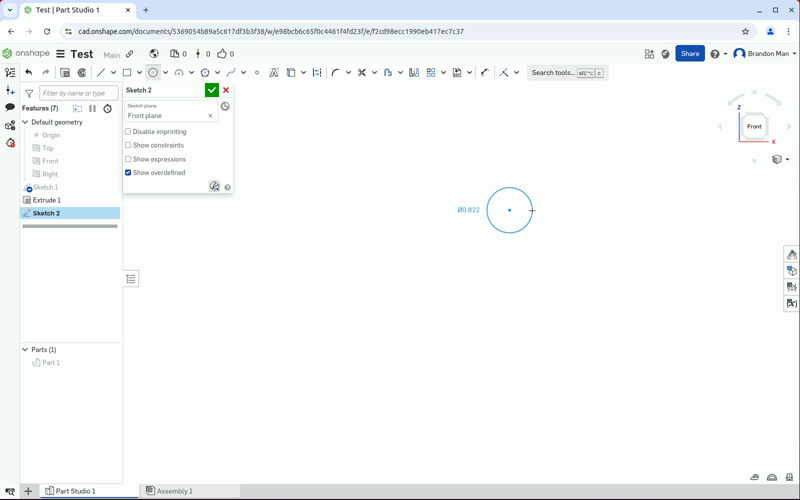
scroll(-6)
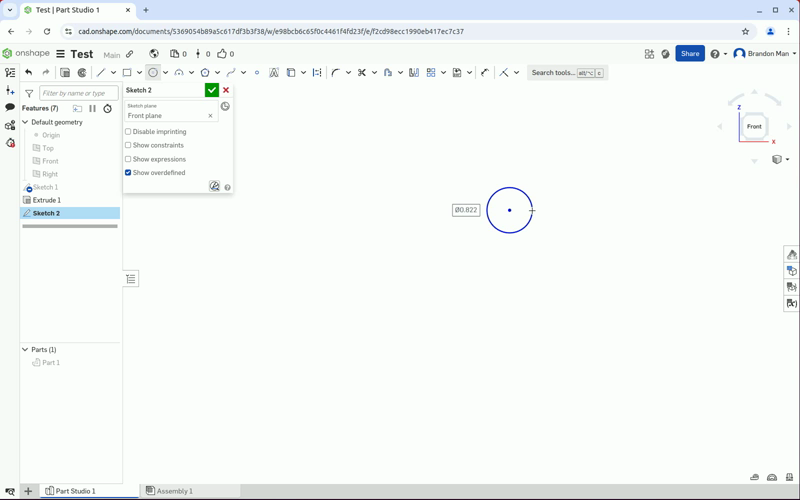
scroll(-6)
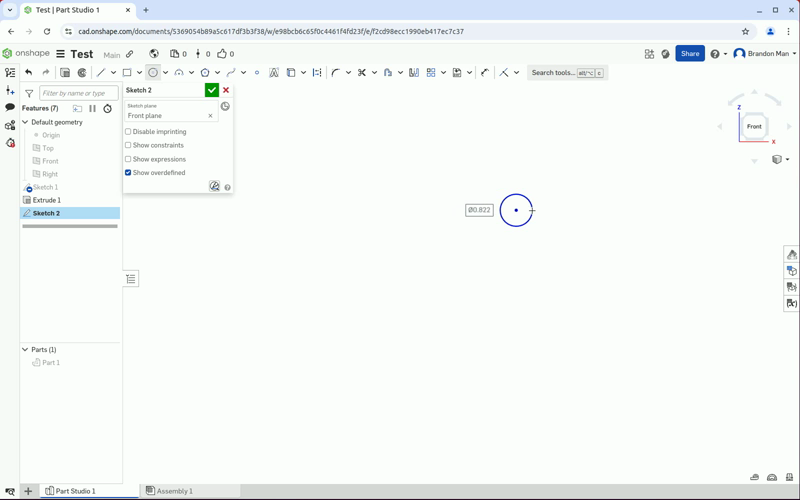
scroll(-6)
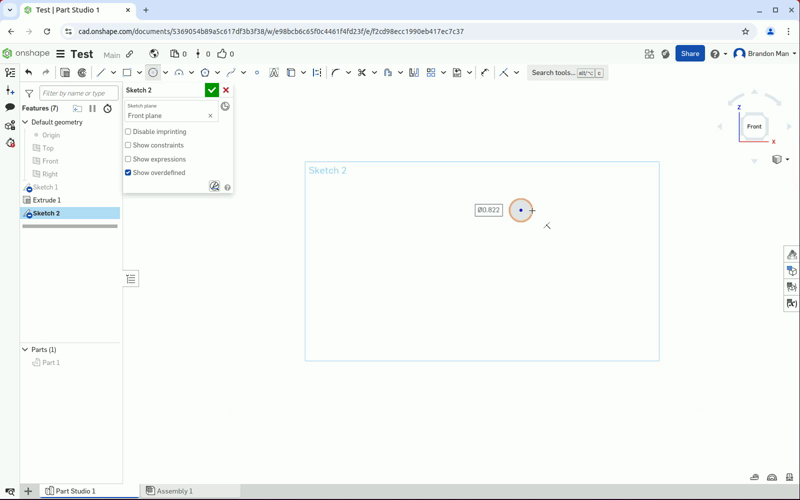
scroll(-6)
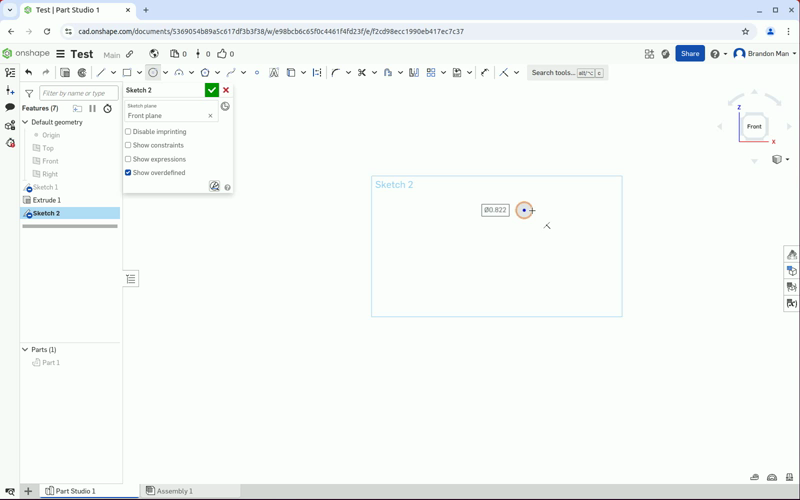
scroll(-6)
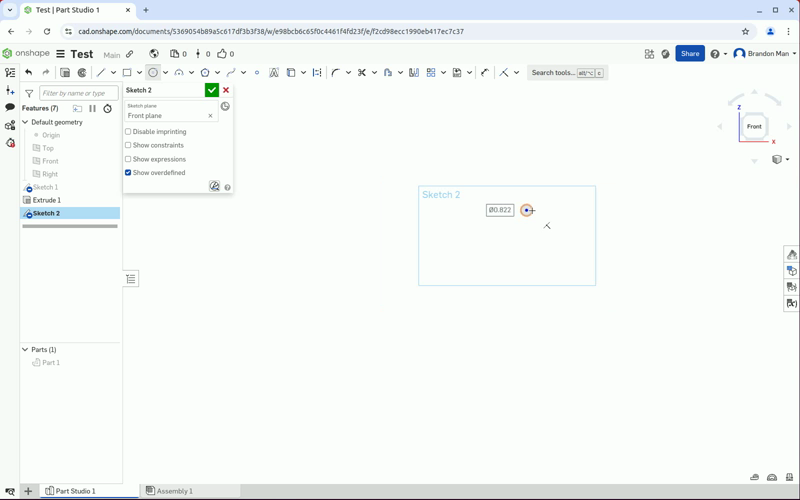
scroll(-6)
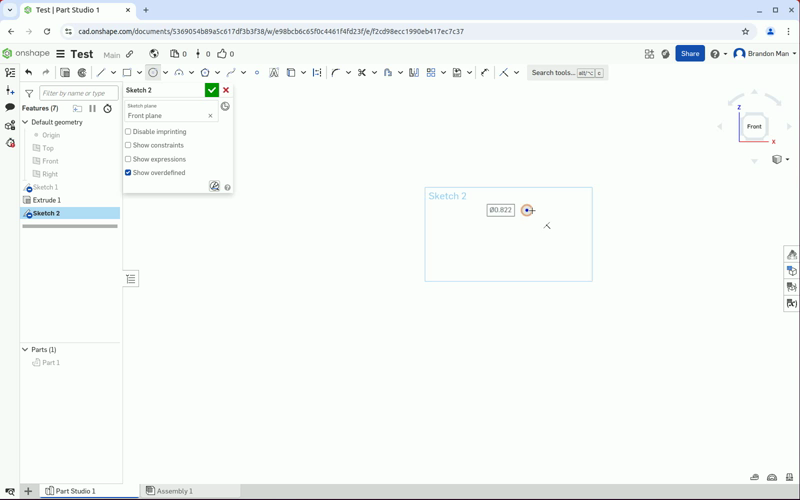
scroll(-6)
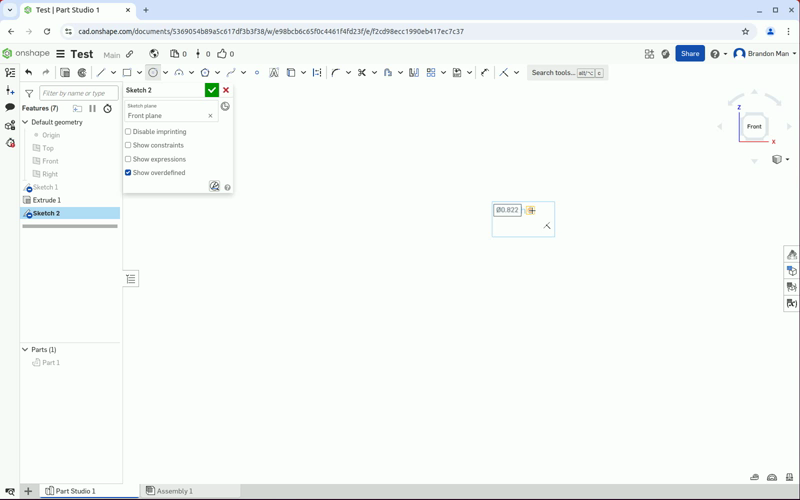
key(esc)
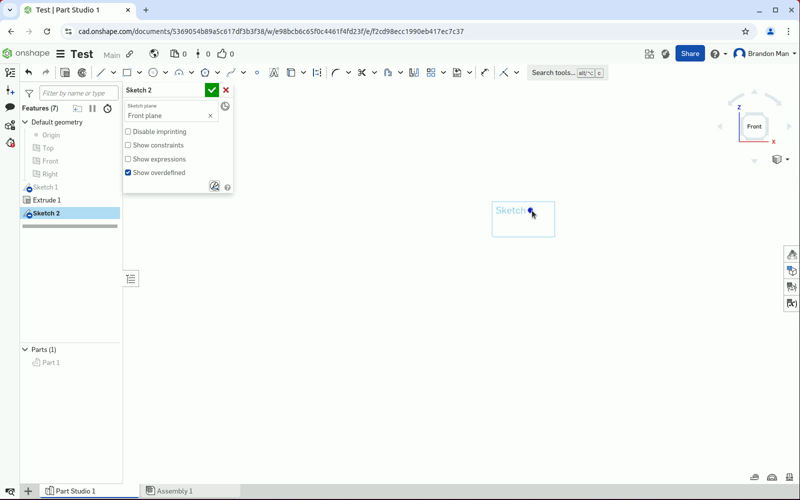
mouse_move(531, 211)
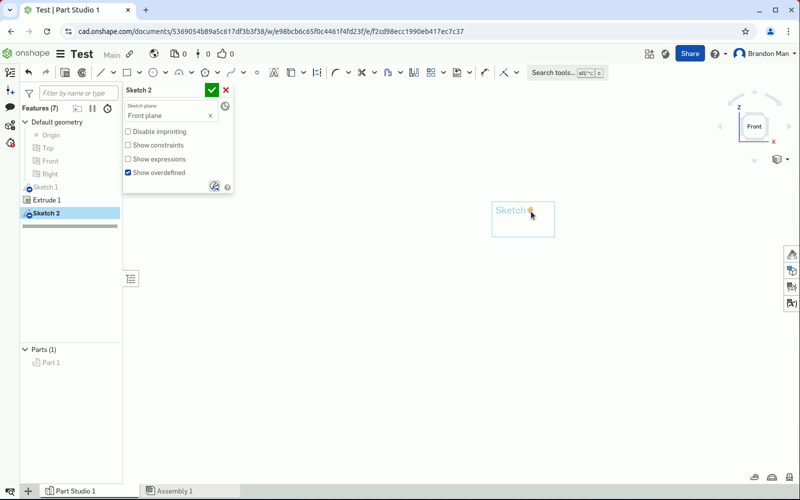
scroll(6)
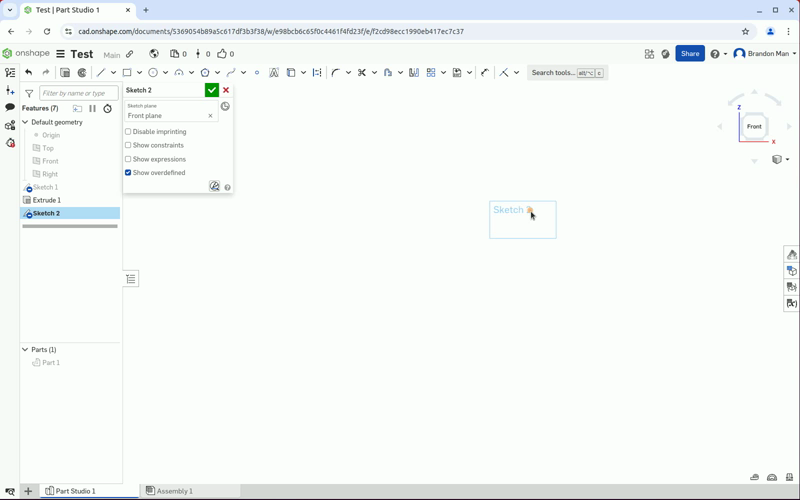
scroll(6)
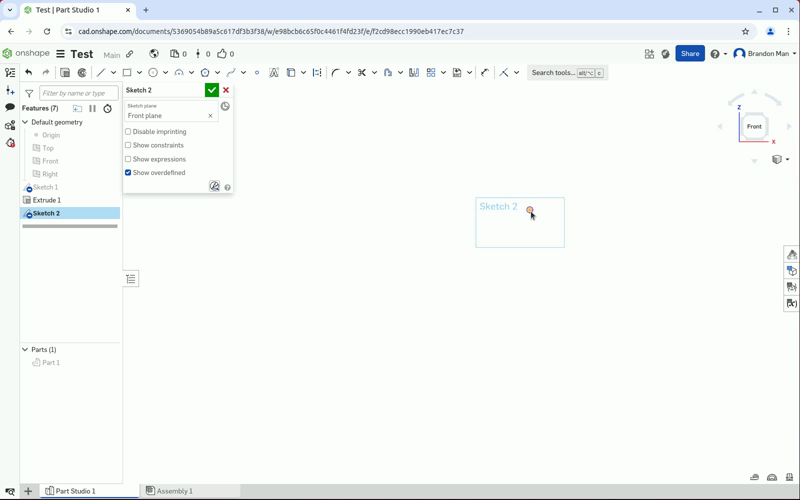
scroll(6)
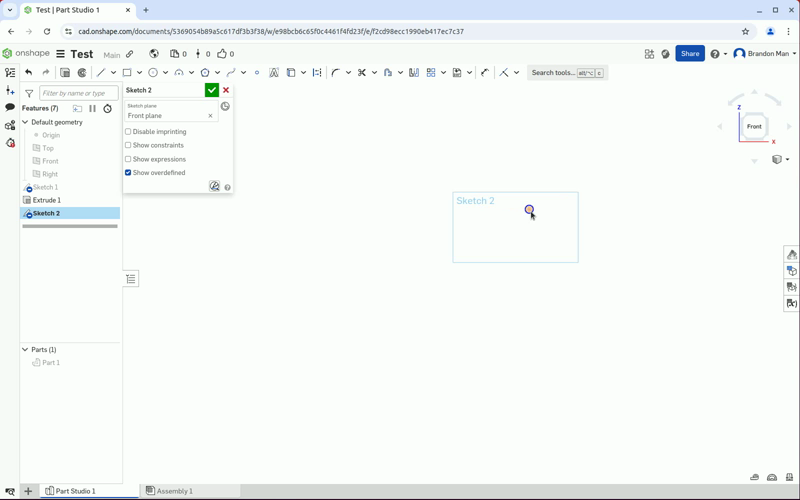
scroll(6)
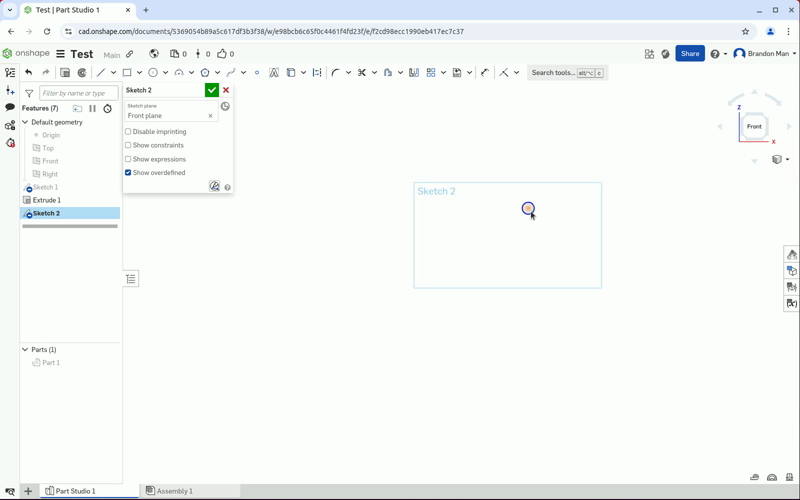
scroll(6)
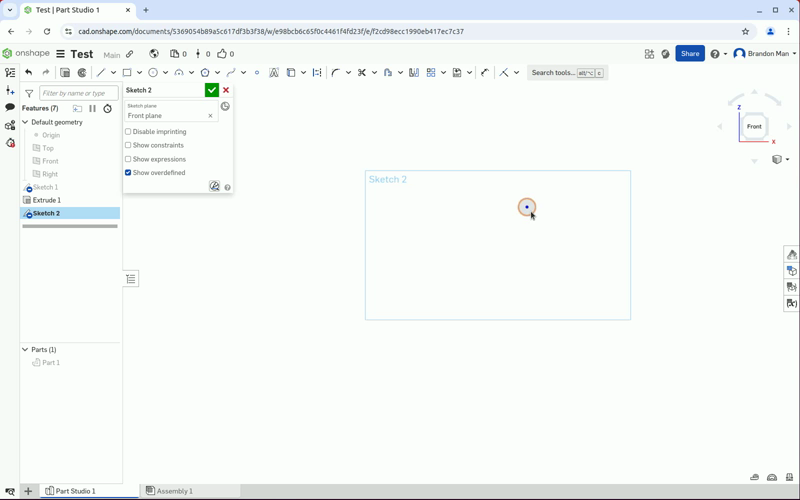
scroll(6)
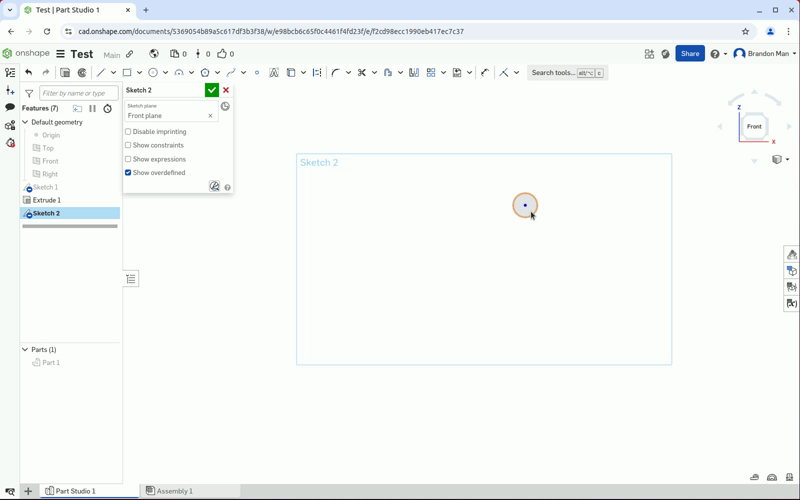
scroll(6)
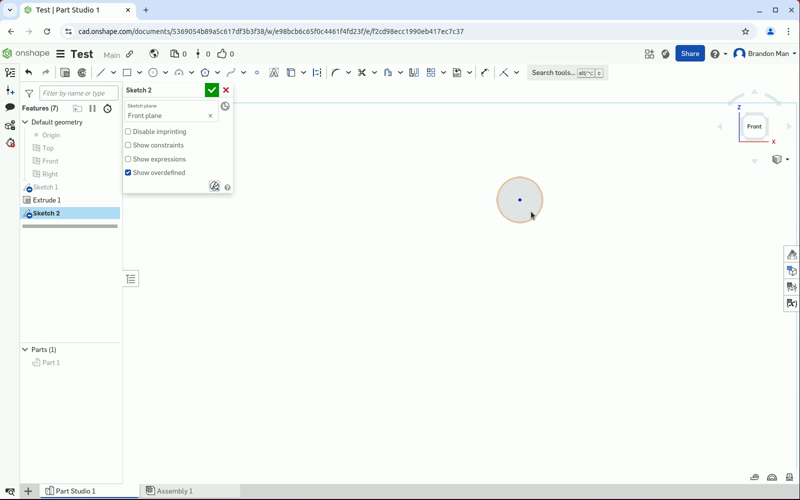
click(531, 211)
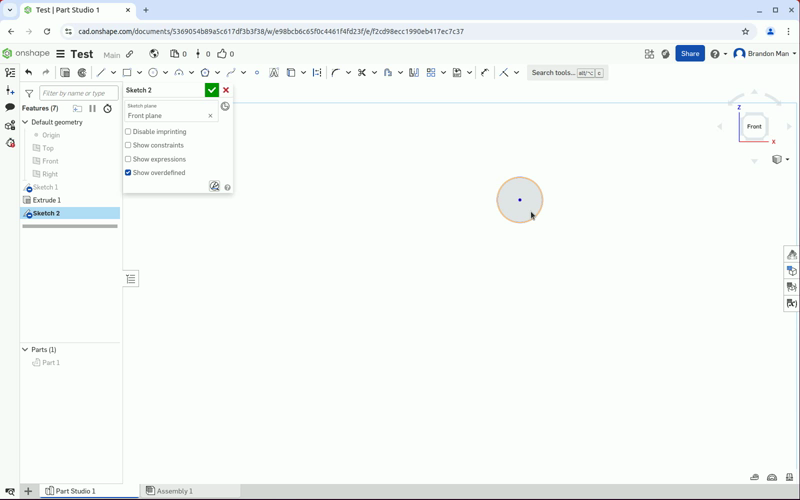
scroll(-6)
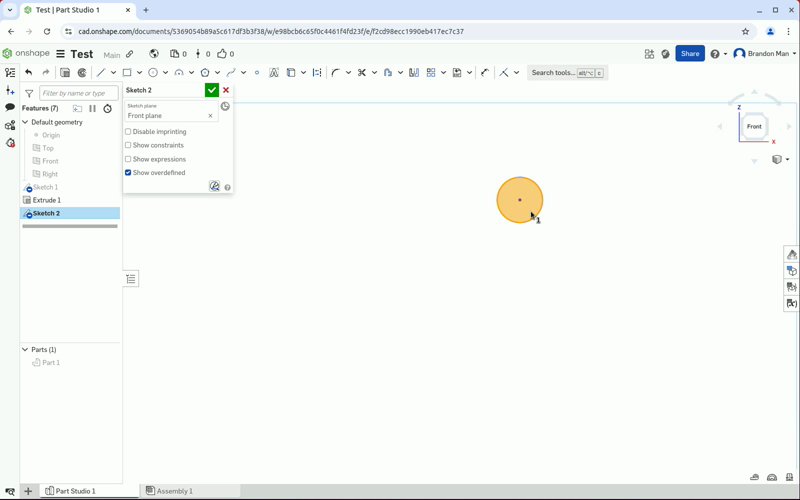
scroll(-6)
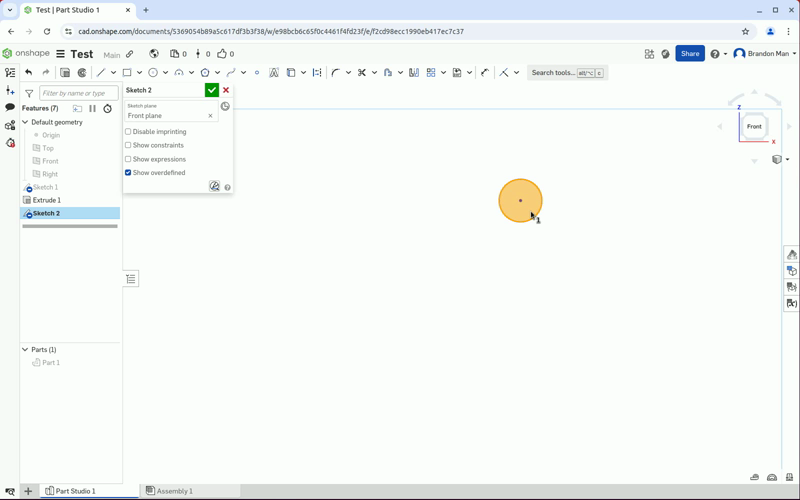
scroll(-6)
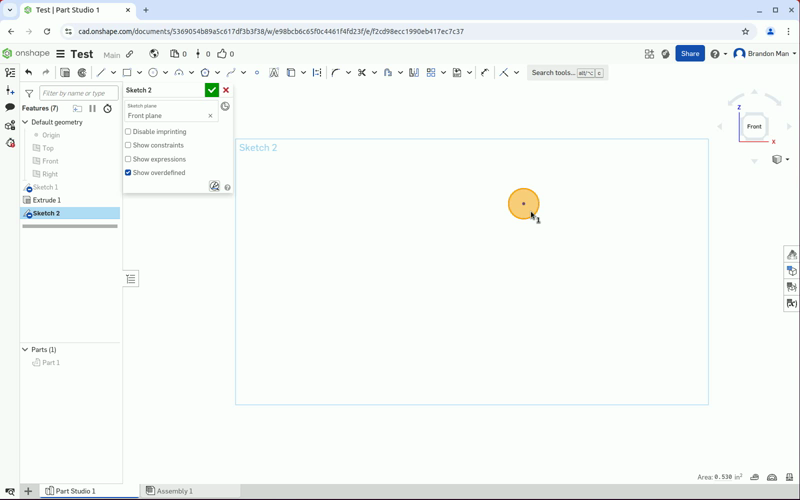
scroll(-6)
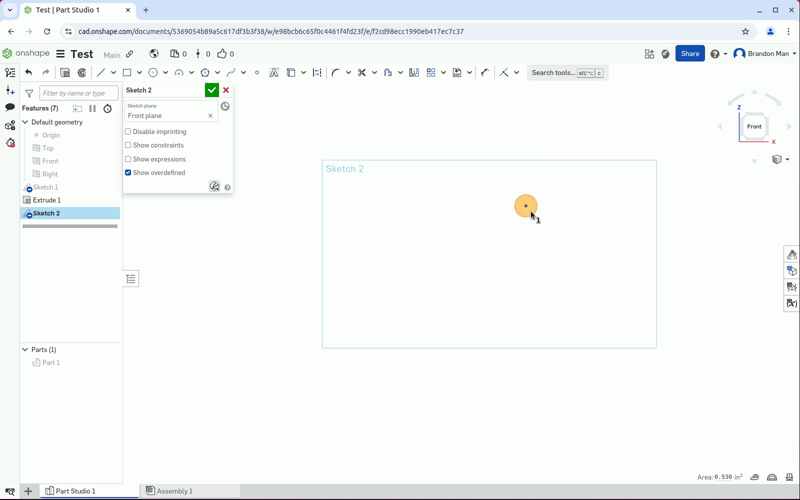
scroll(-6)
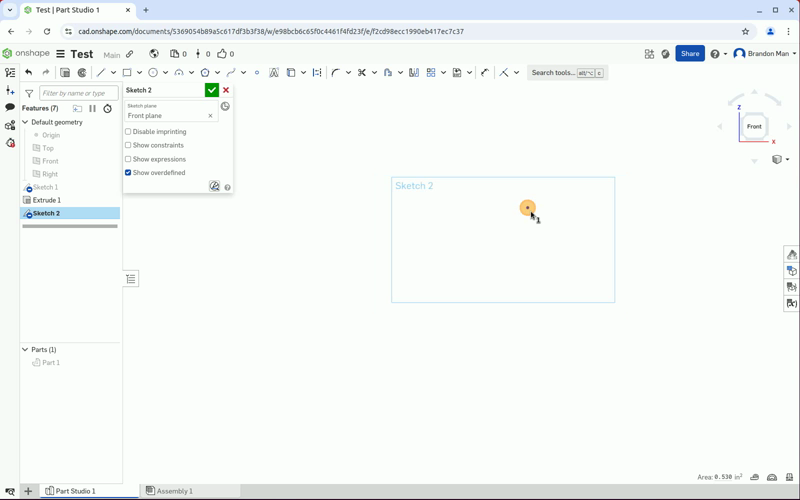
scroll(-6)
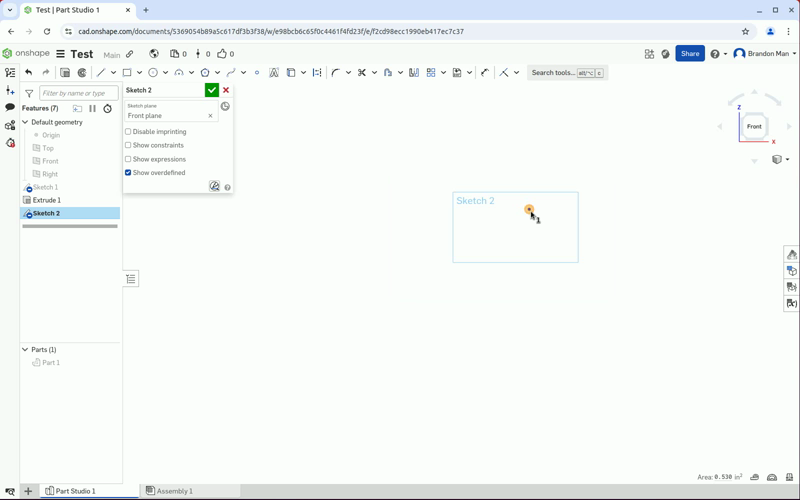
scroll(-6)
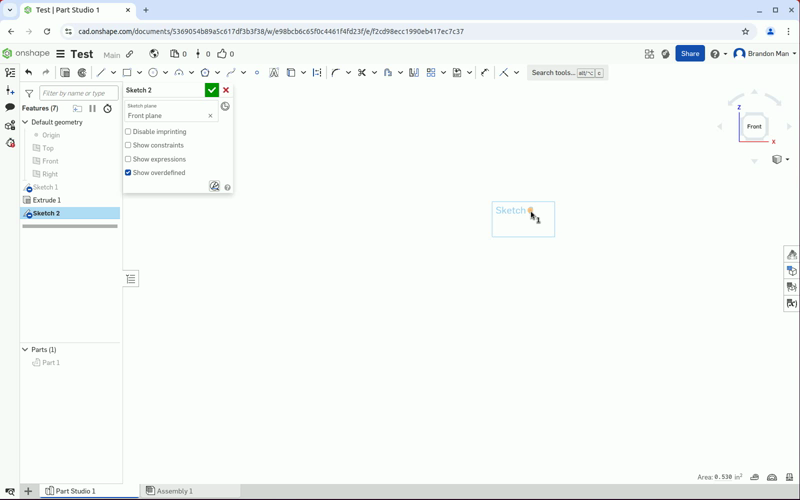
mouse_move(73, 352)
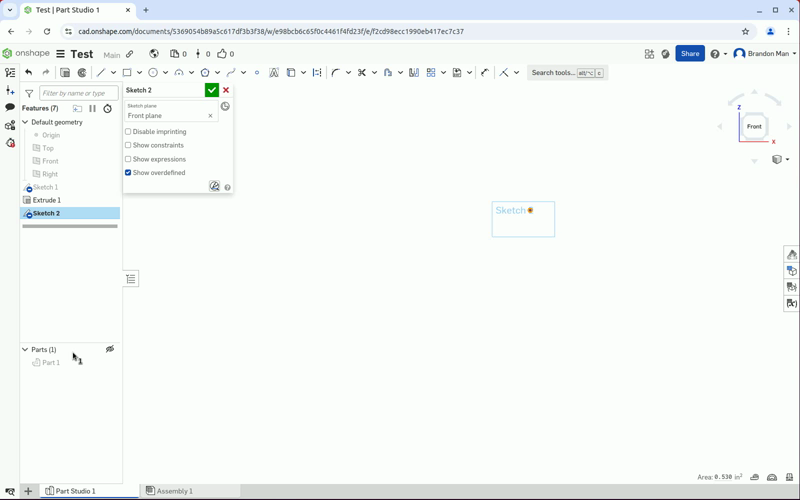
key(shift+y)
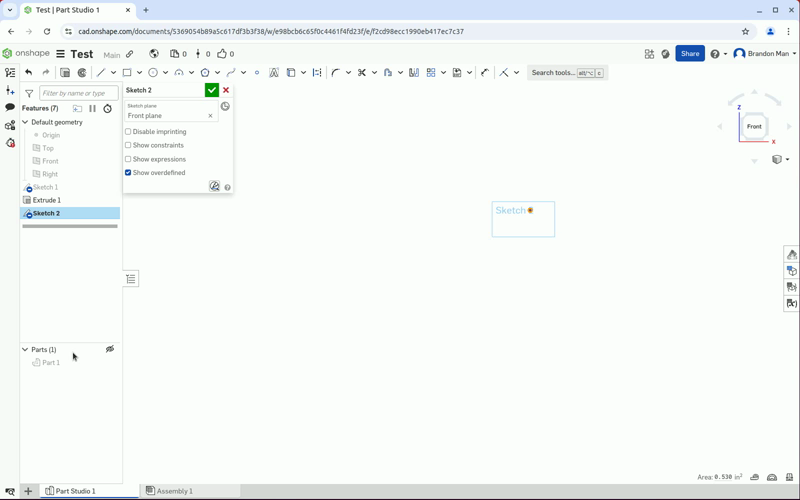
key(shift+e)
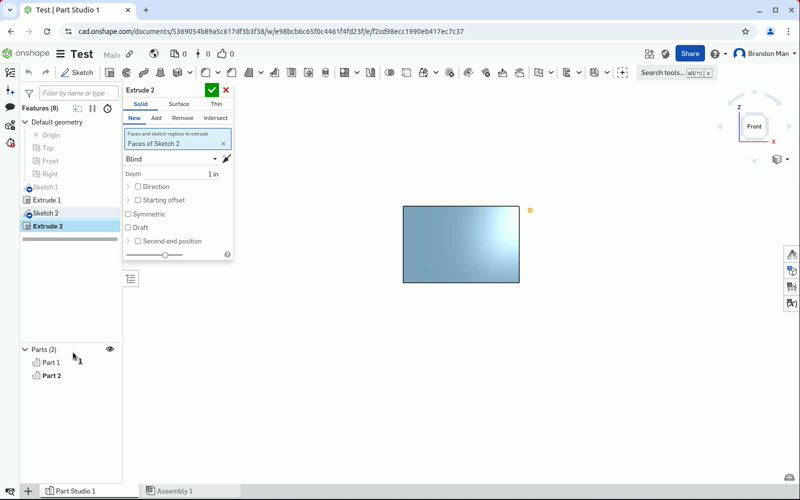
mouse_move(143, 106)
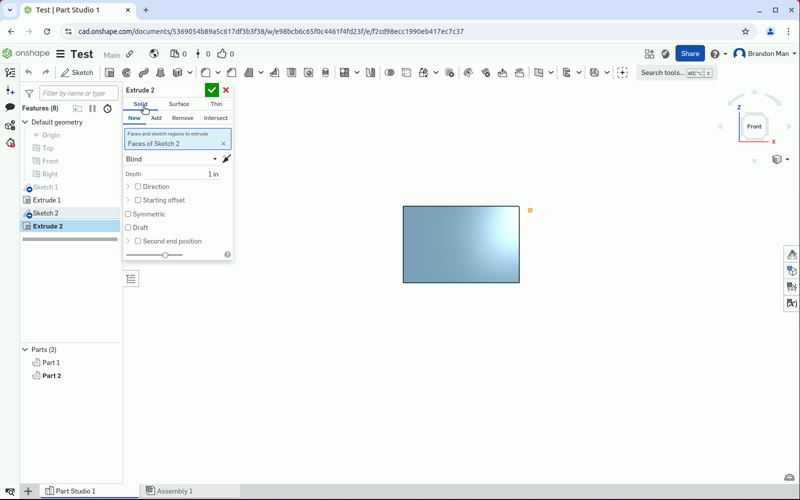
click(143, 106)
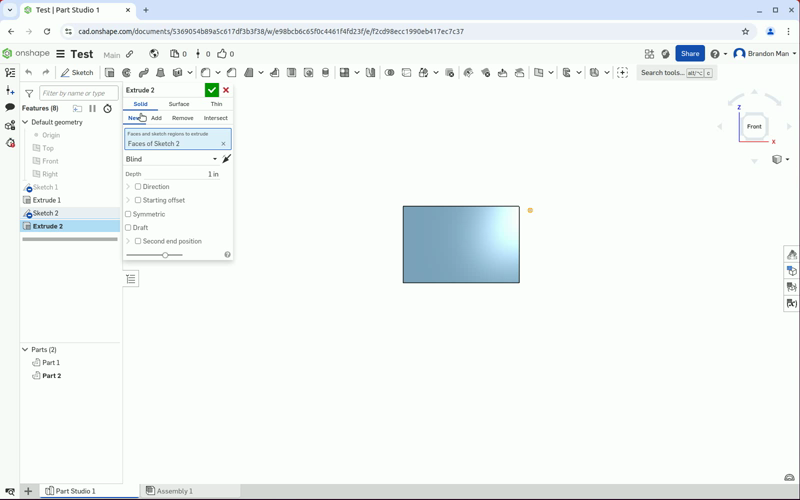
mouse_move(137, 120)
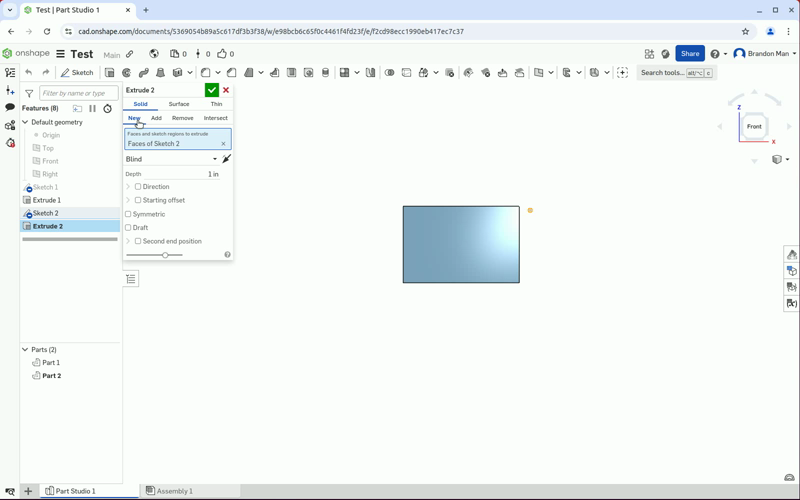
click(137, 120)
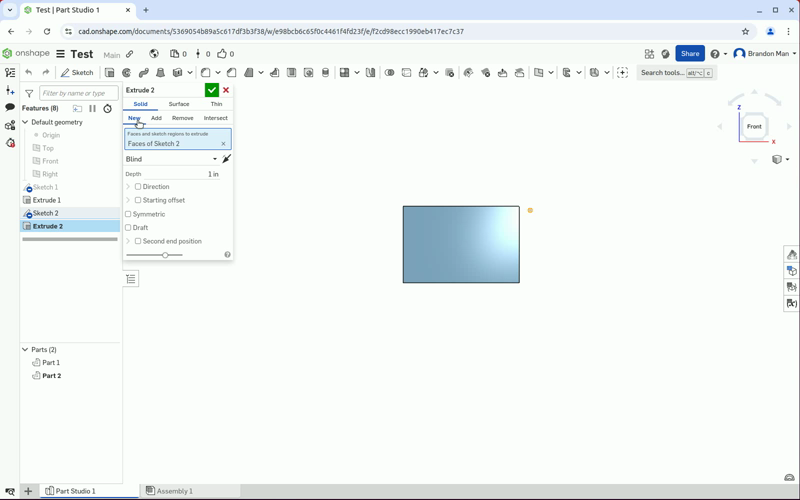
key(tab, 4)
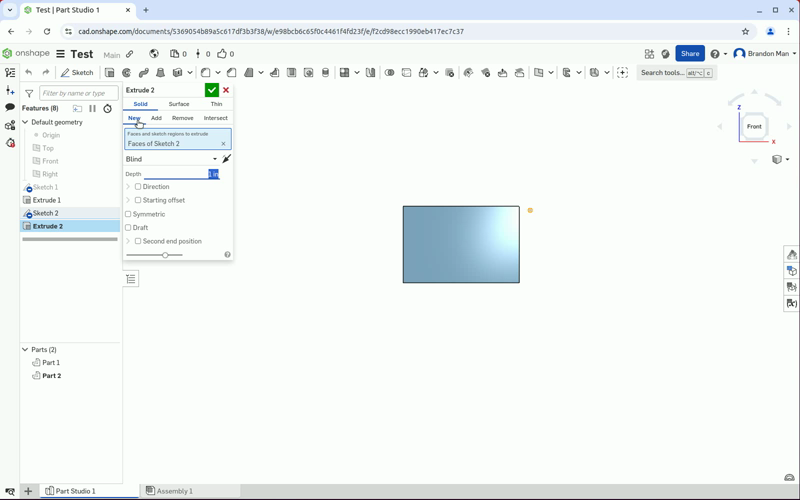
text(0.241)
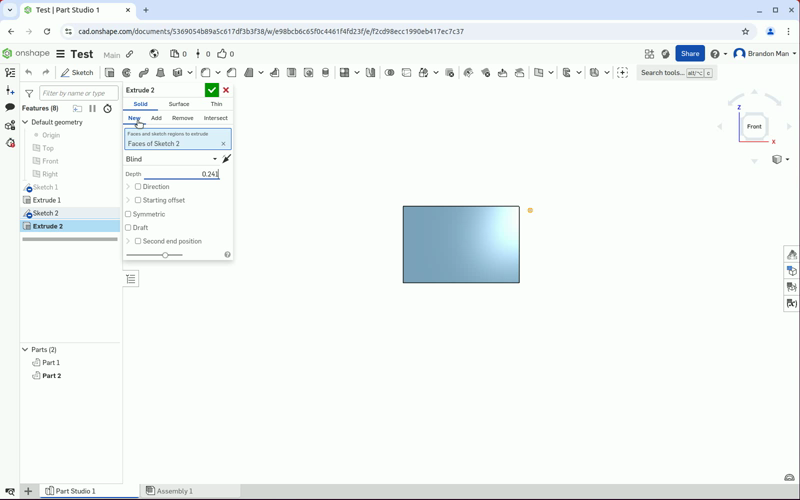
key(enter)
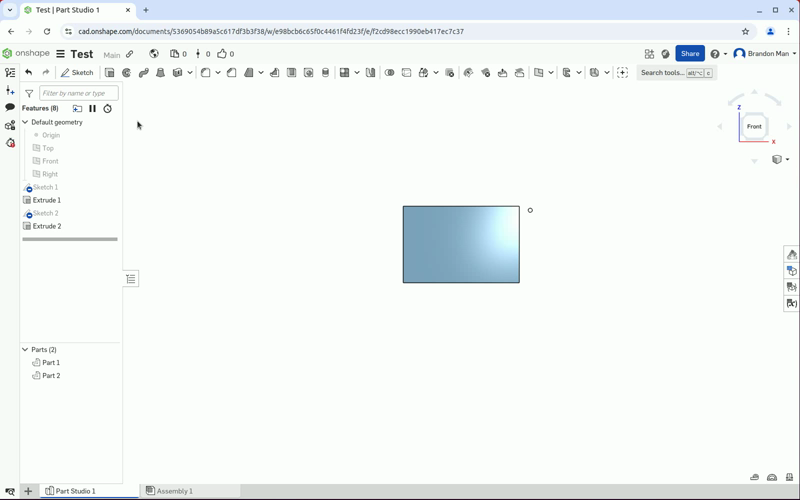
key(shift+h)
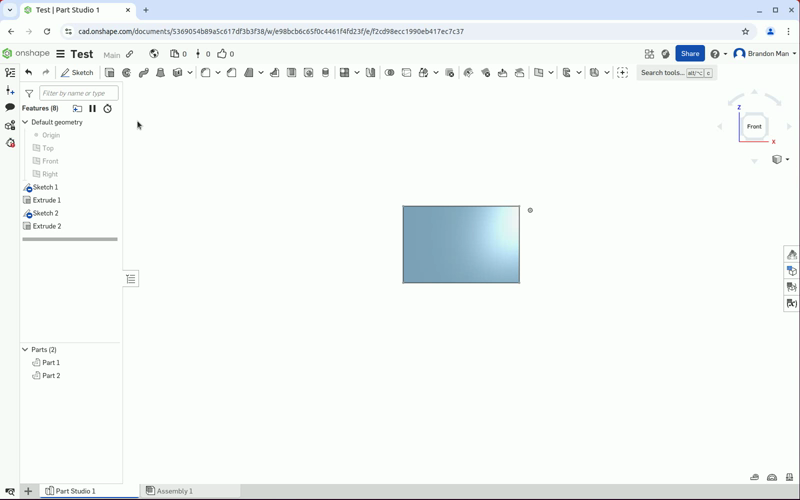
key(shift+h)
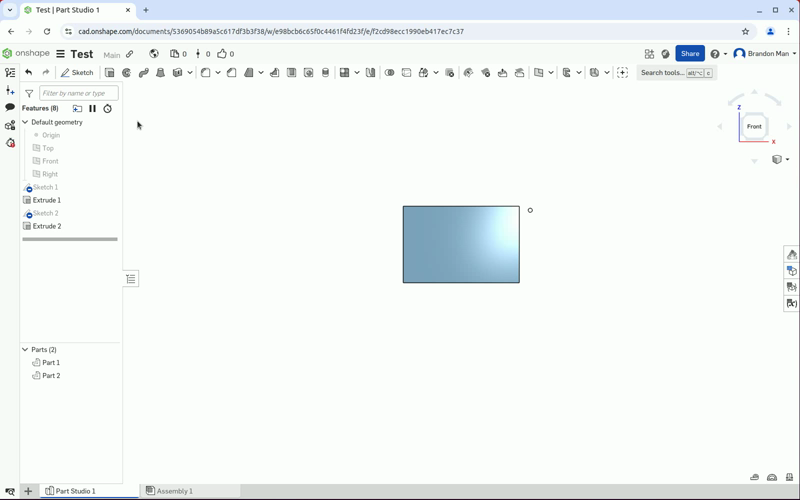
mouse_move(73, 189)
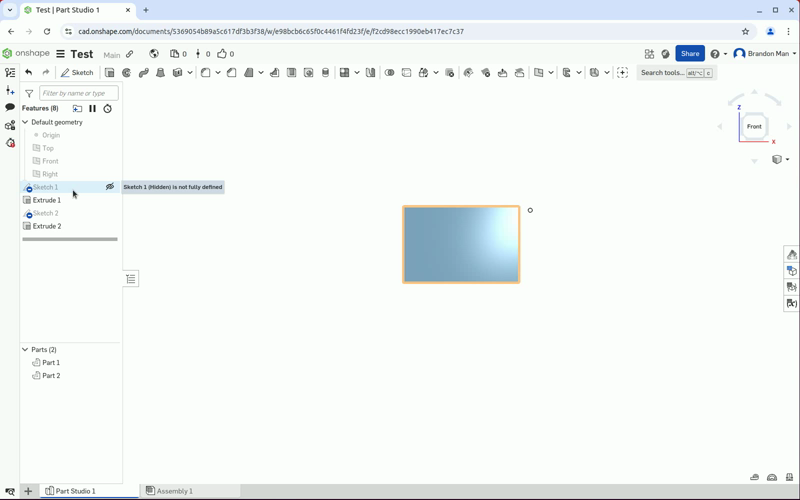
click(73, 189)
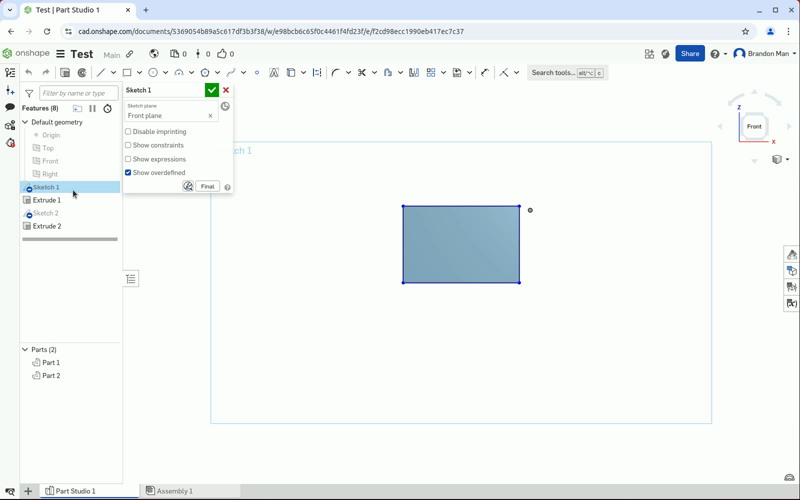
mouse_move(229, 92)
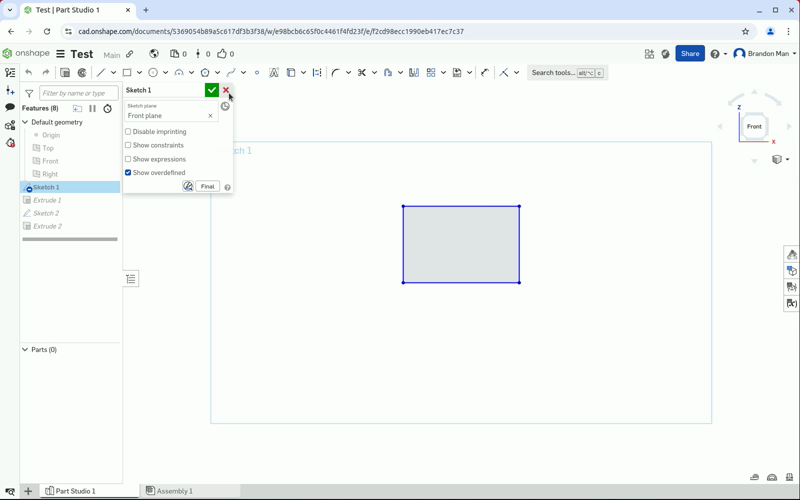
click(229, 92)
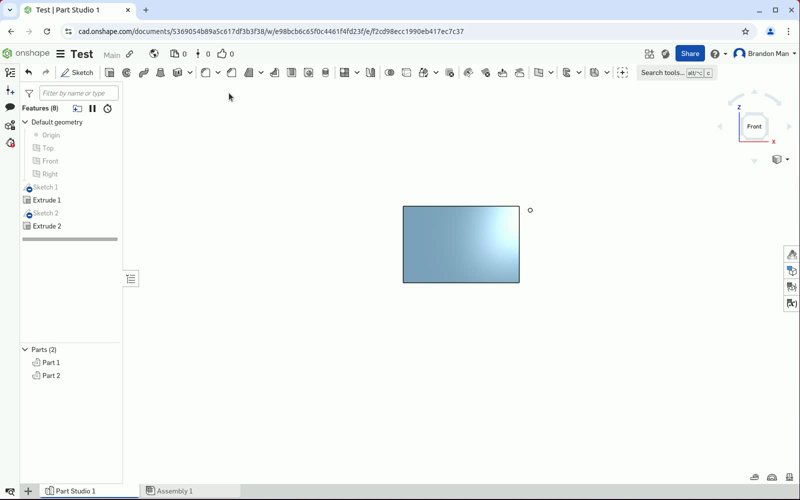
mouse_move(73, 352)
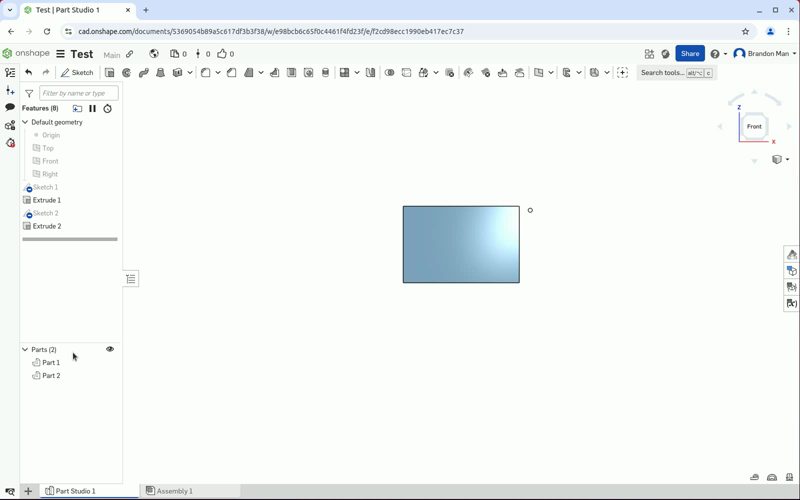
key(y)
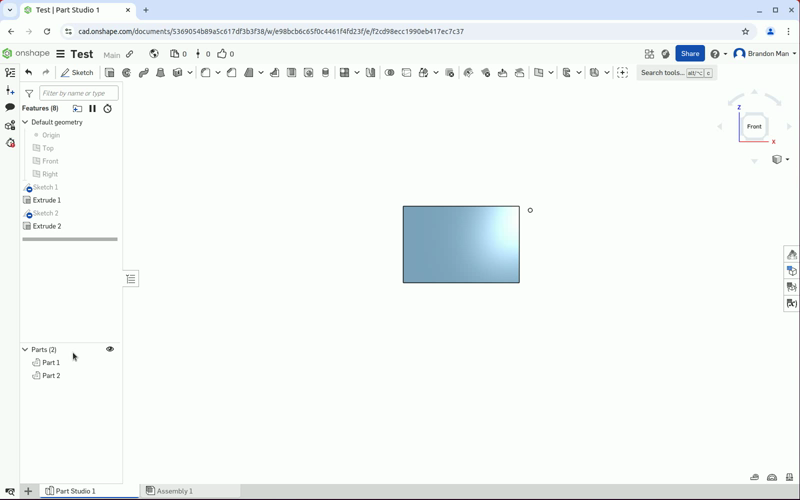
key(shift+p)
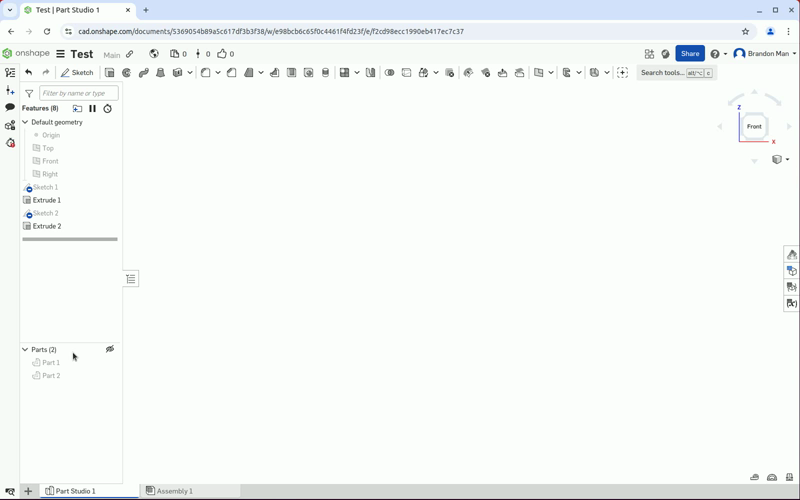
key(space)
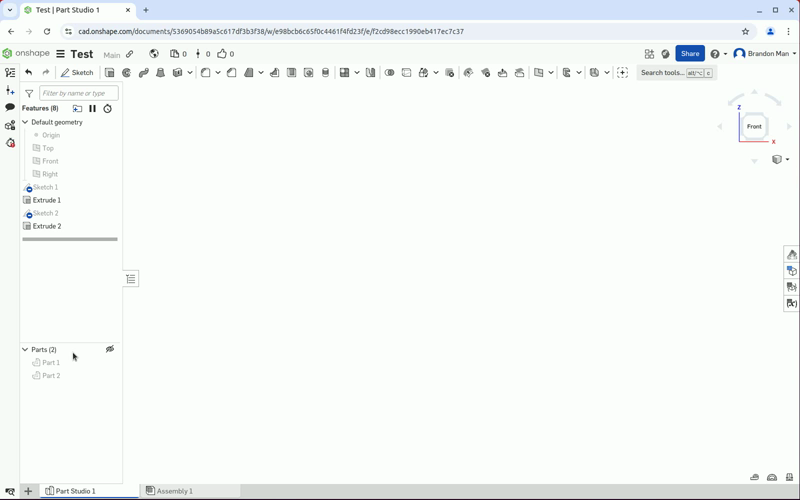
key_down(shift)
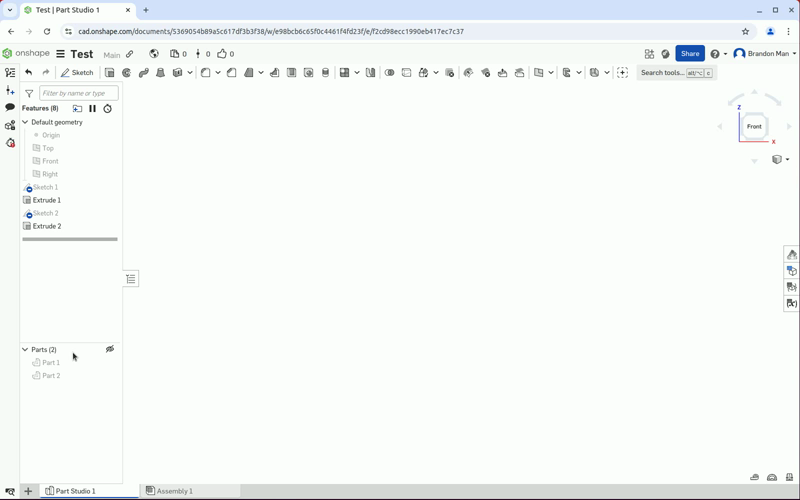
key(down)
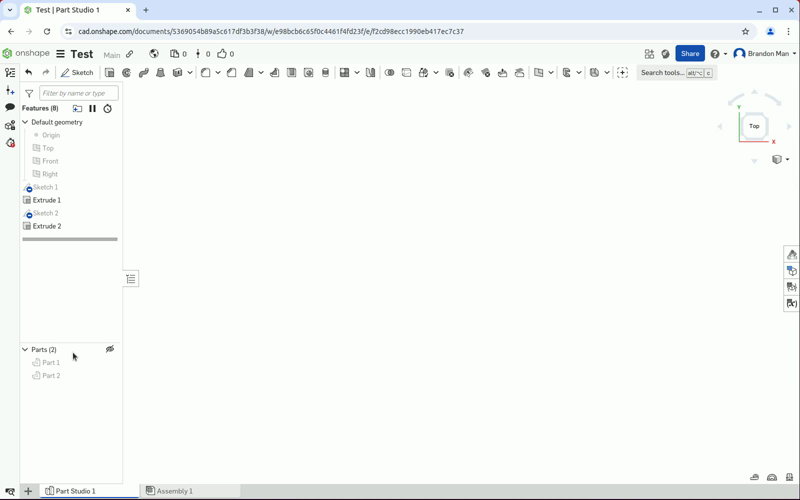
key_up(shift)
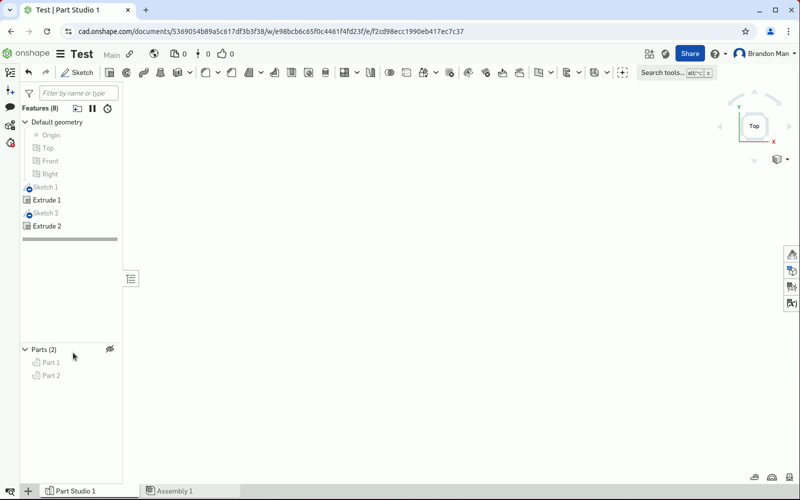
mouse_move(73, 352)
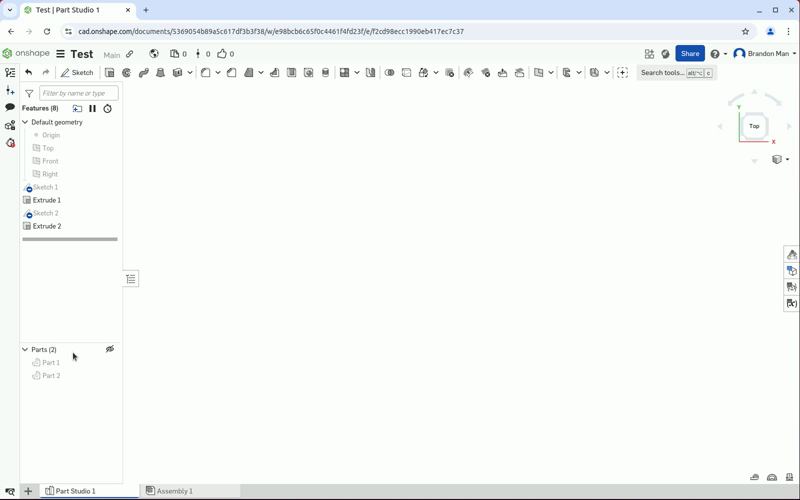
key(shift+y)
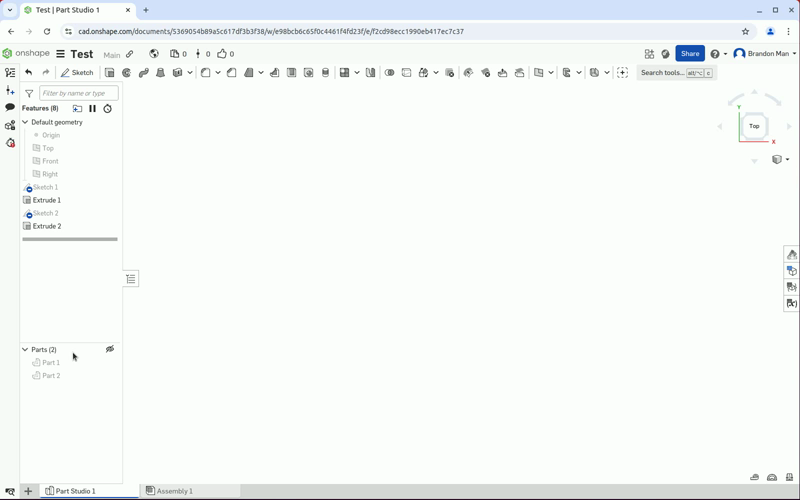
key(shift+s)
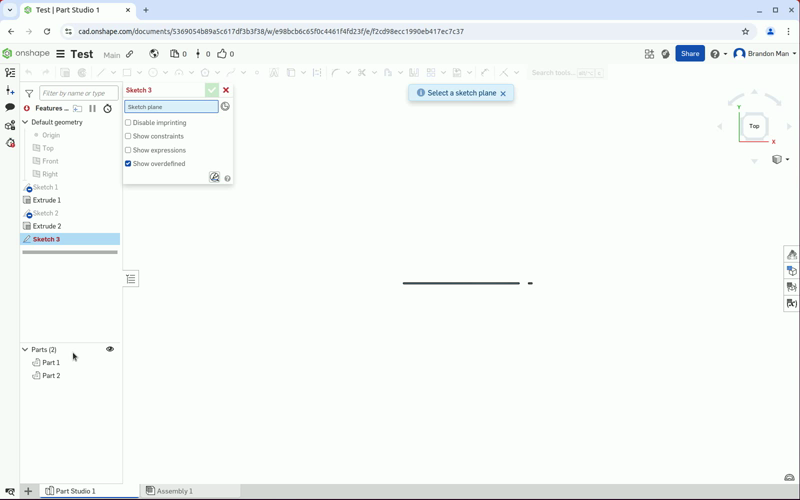
mouse_move(73, 150)
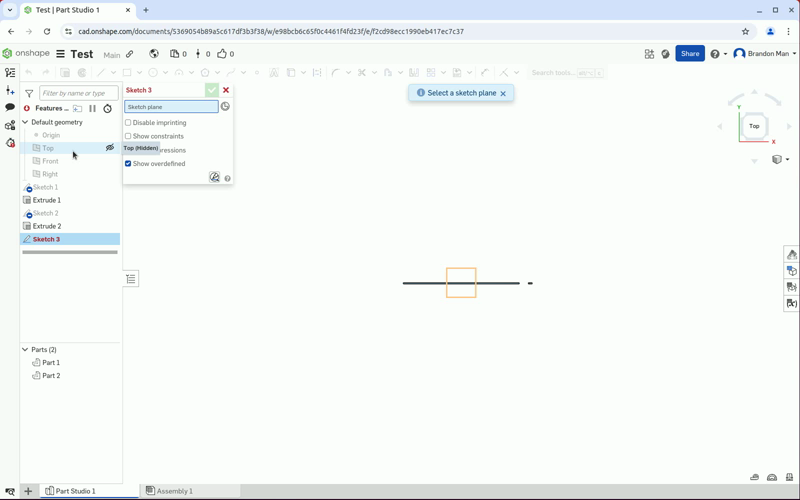
click(73, 150)
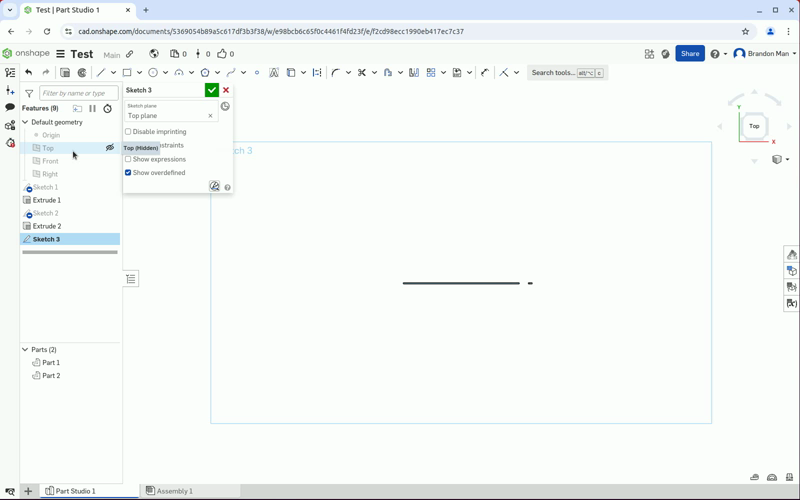
mouse_move(73, 352)
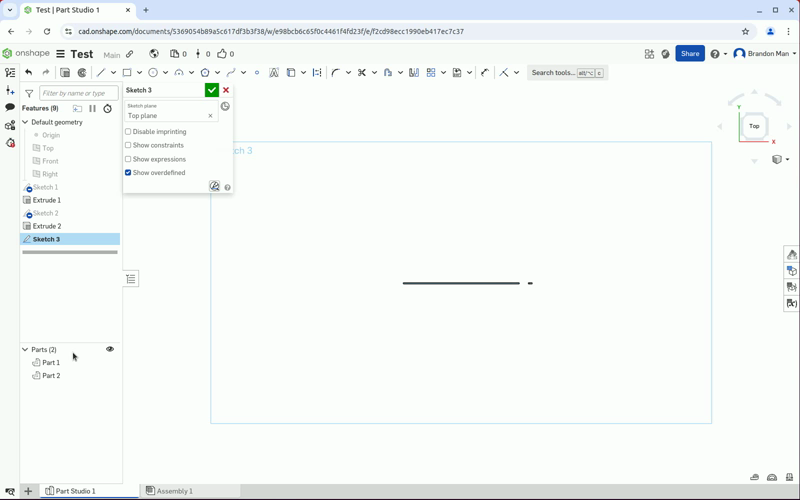
key(y)
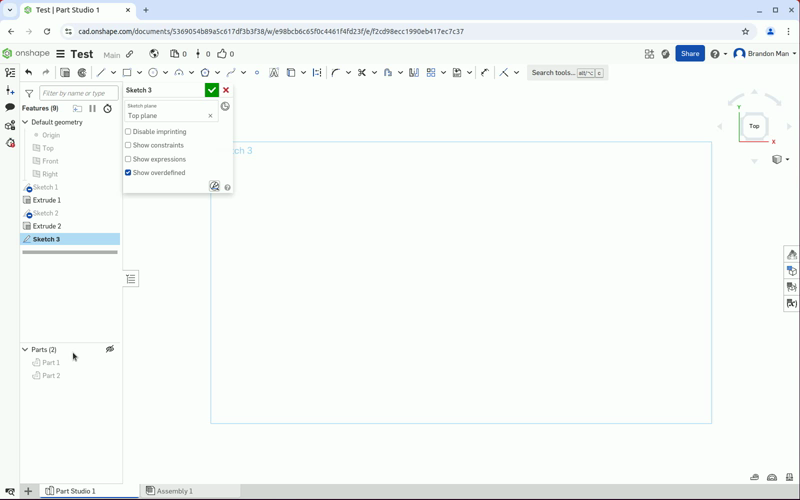
key(c)
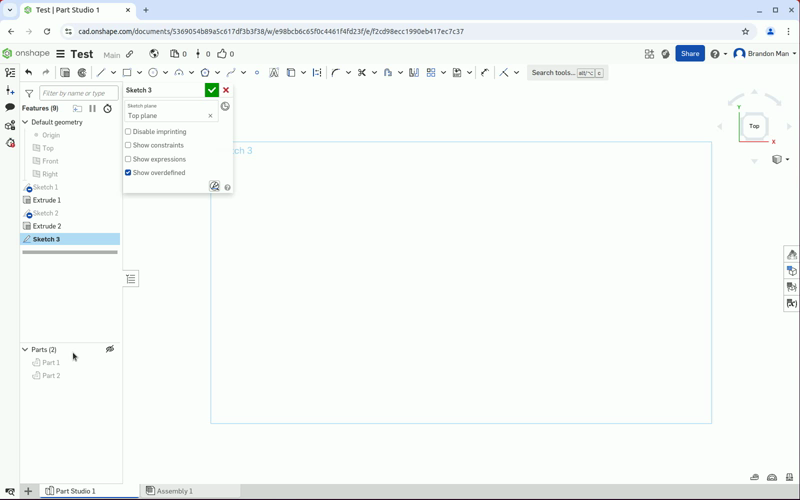
key_down(shift)
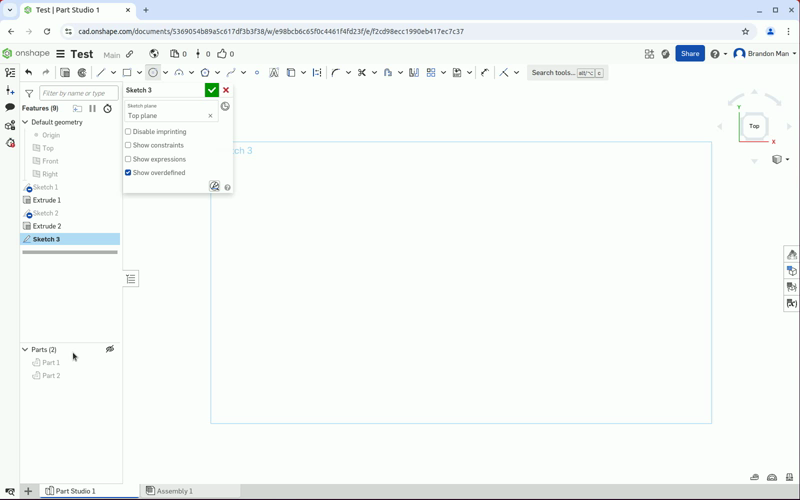
mouse_move(460, 393)
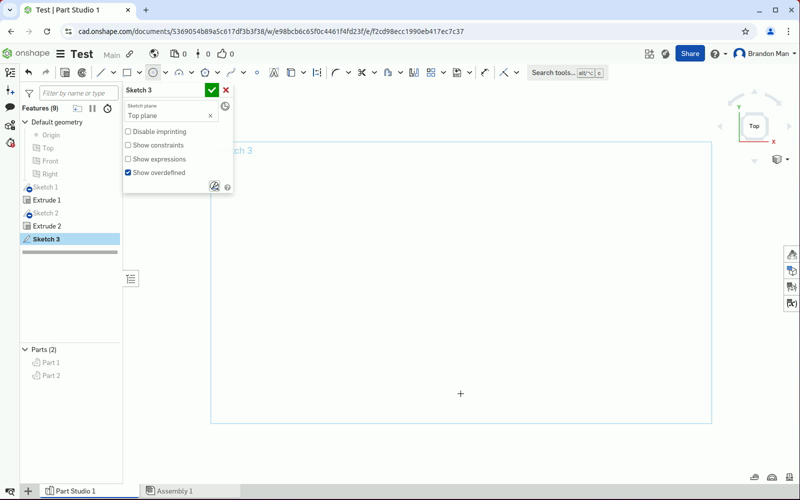
click(460, 393)
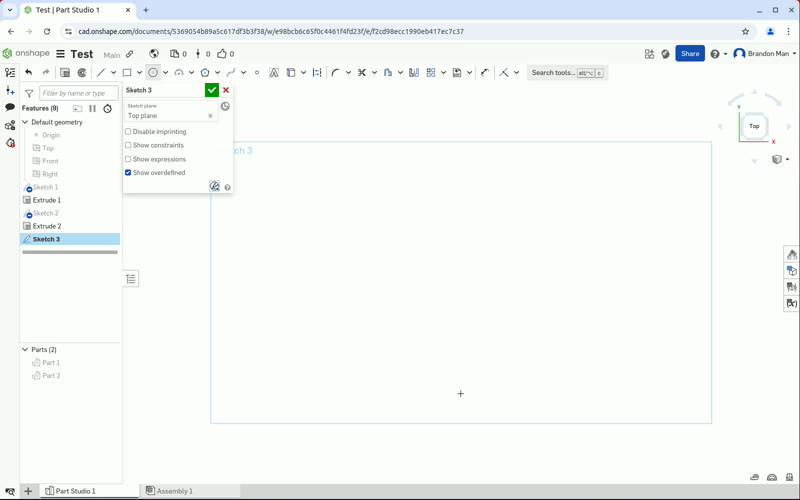
key_up(shift)
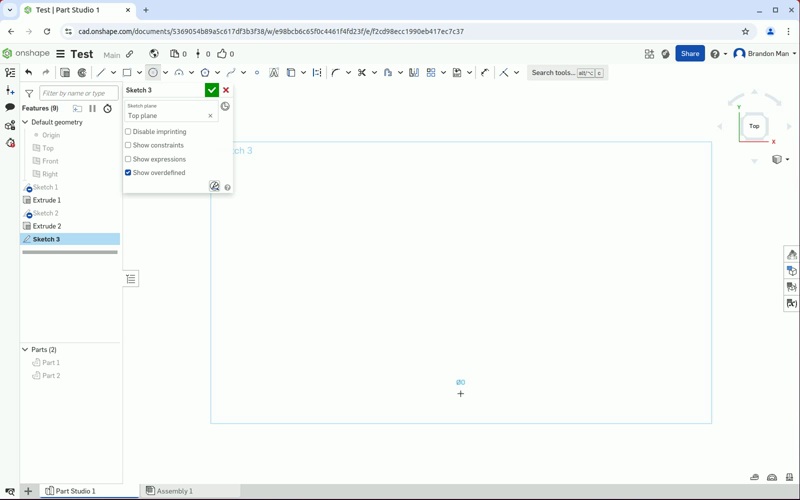
mouse_move(463, 393)
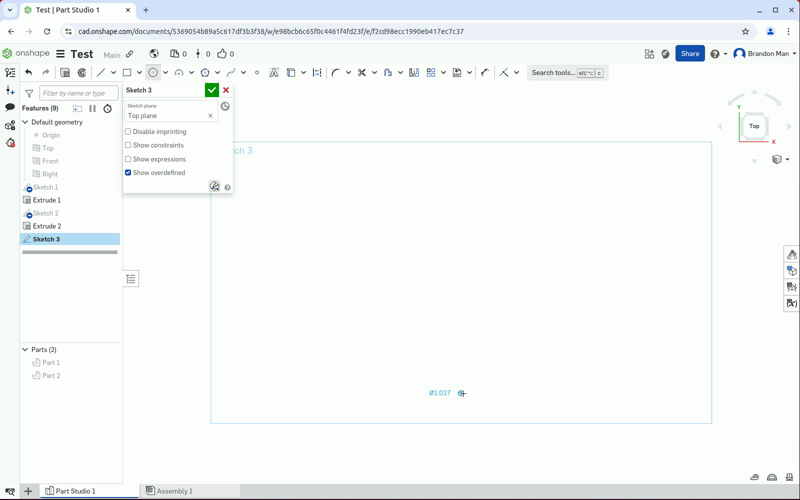
scroll(6)
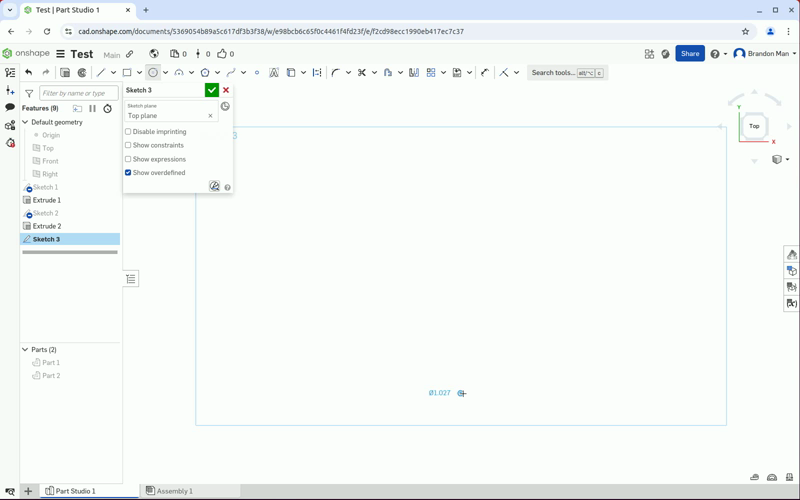
scroll(6)
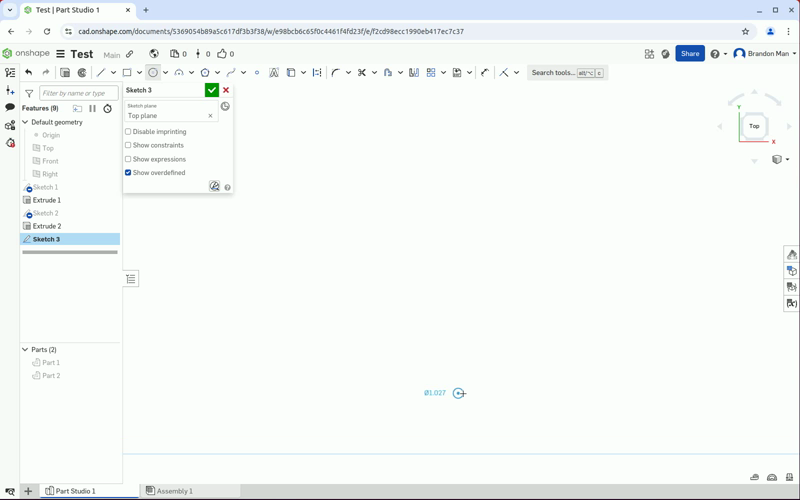
scroll(6)
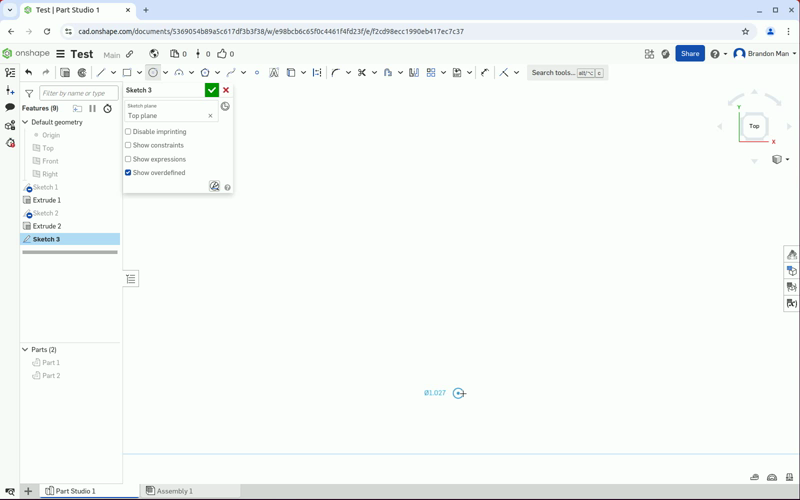
scroll(6)
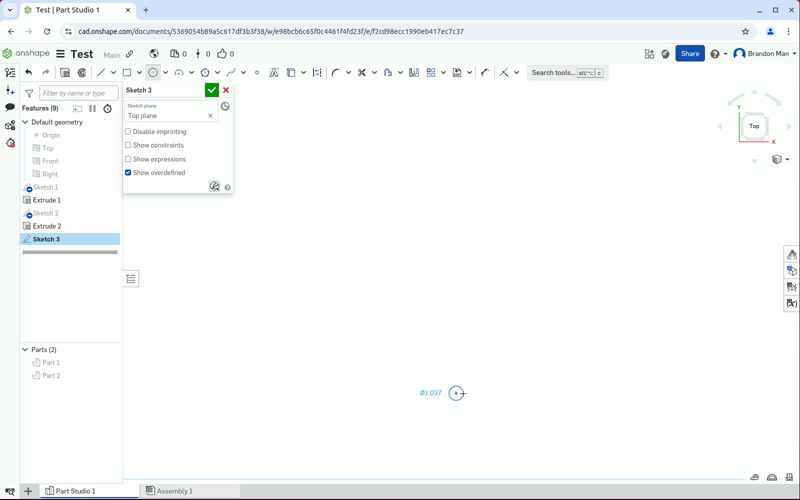
scroll(6)
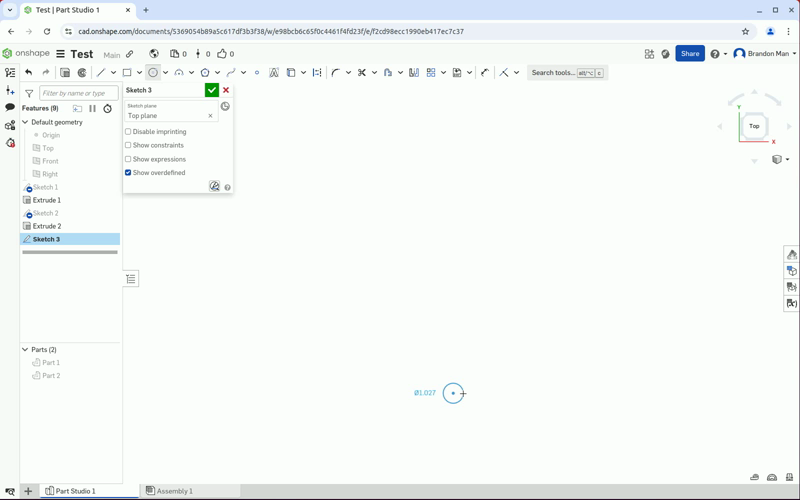
scroll(6)
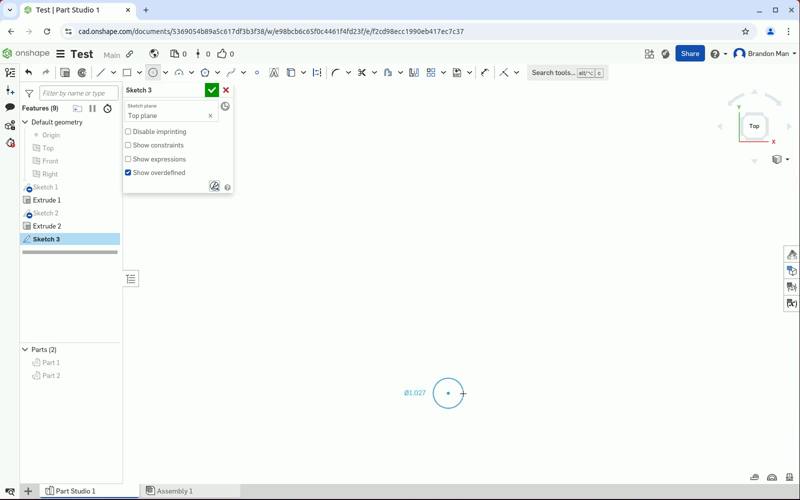
scroll(6)
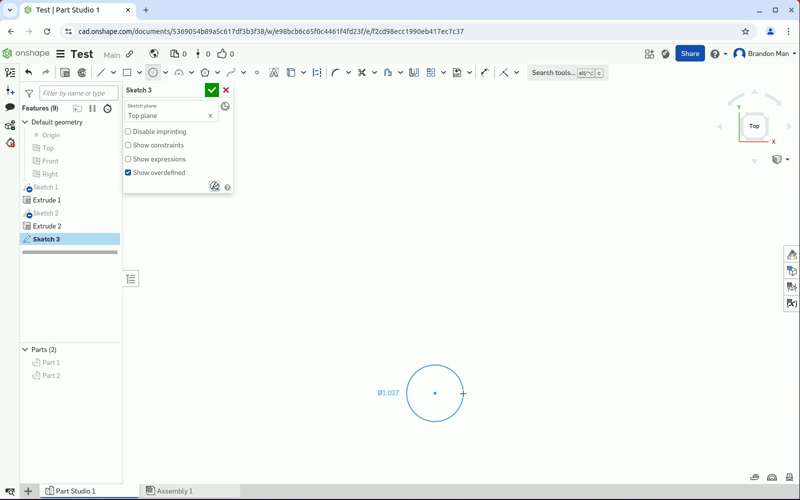
click(463, 393)
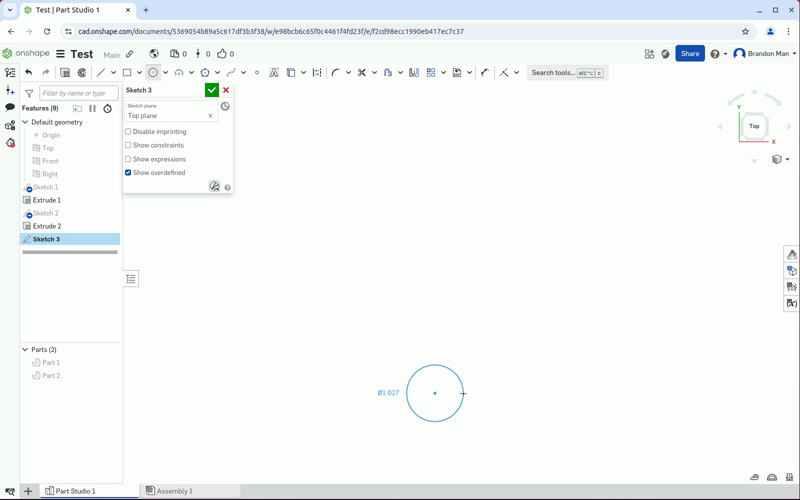
scroll(-6)
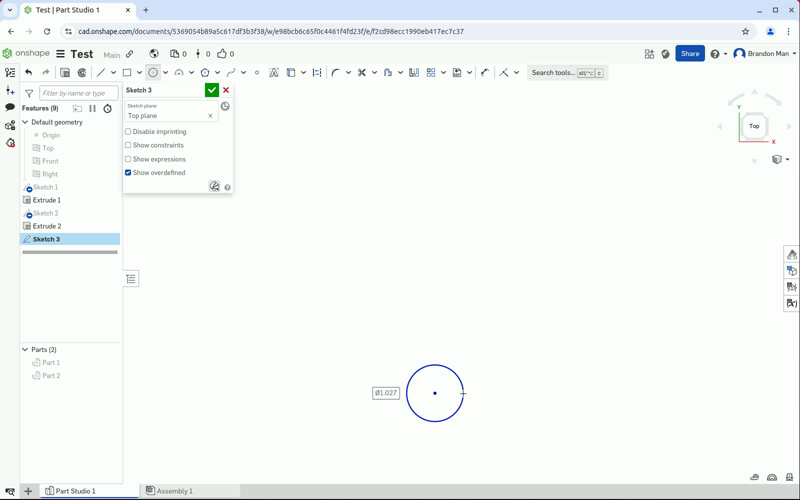
scroll(-6)
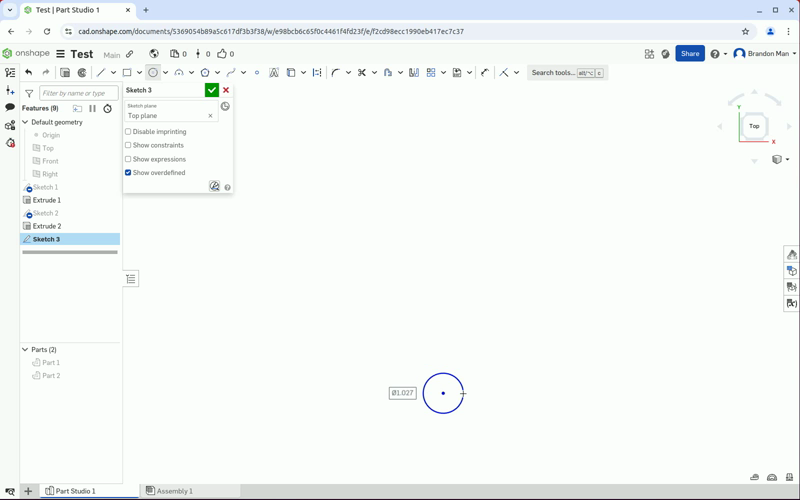
scroll(-6)
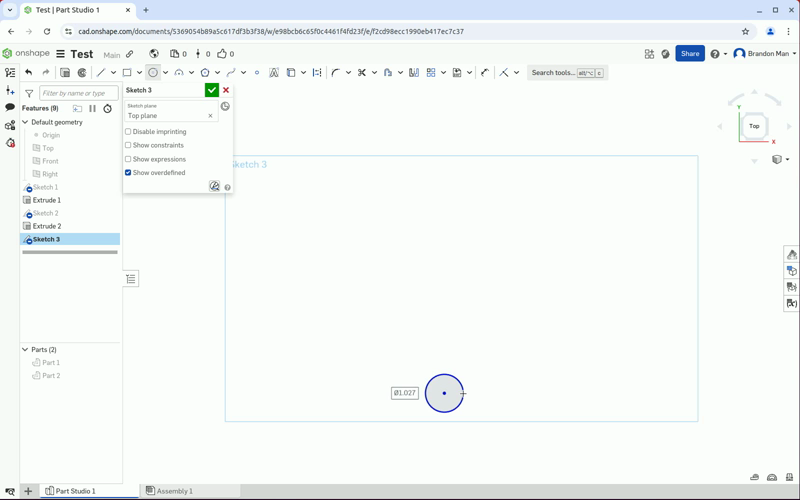
scroll(-6)
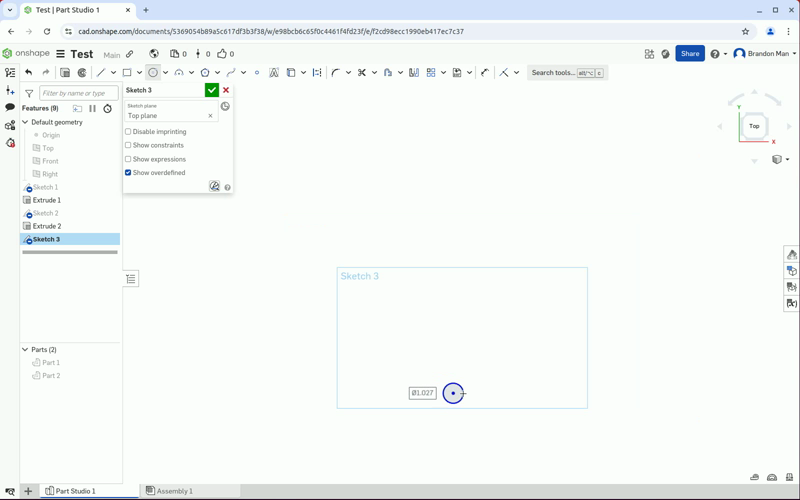
scroll(-6)
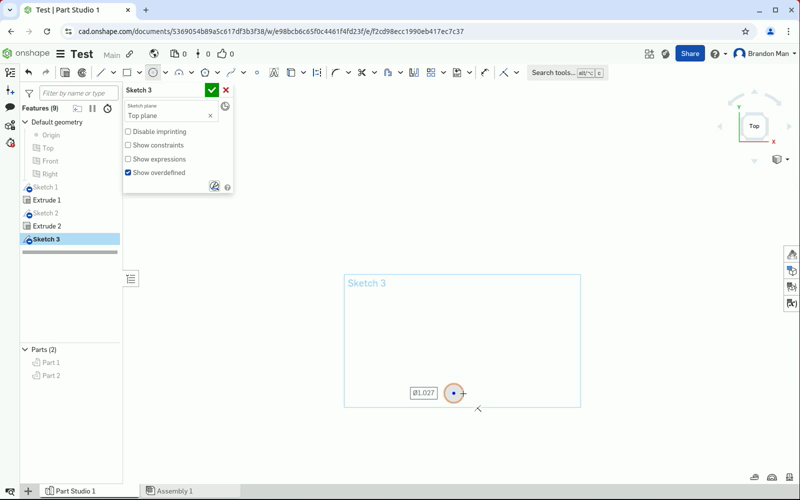
scroll(-6)
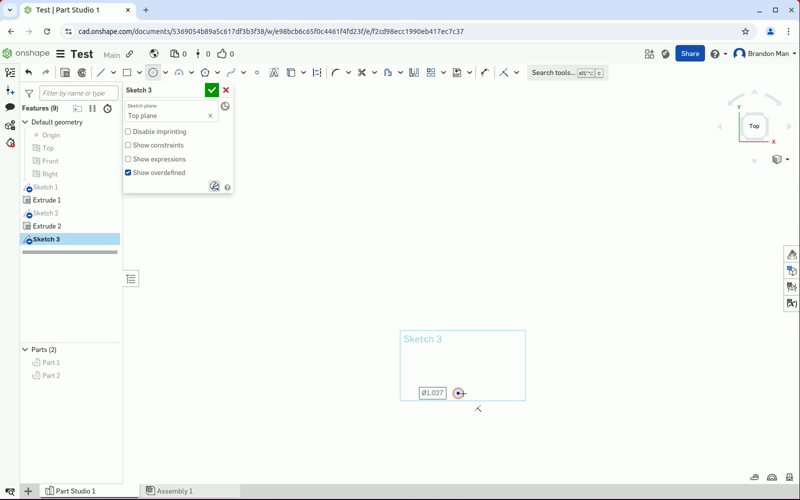
scroll(-6)
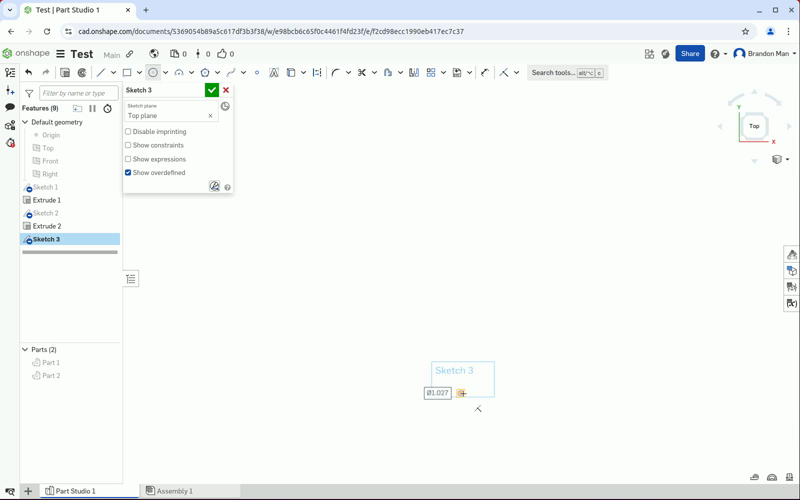
key(esc)
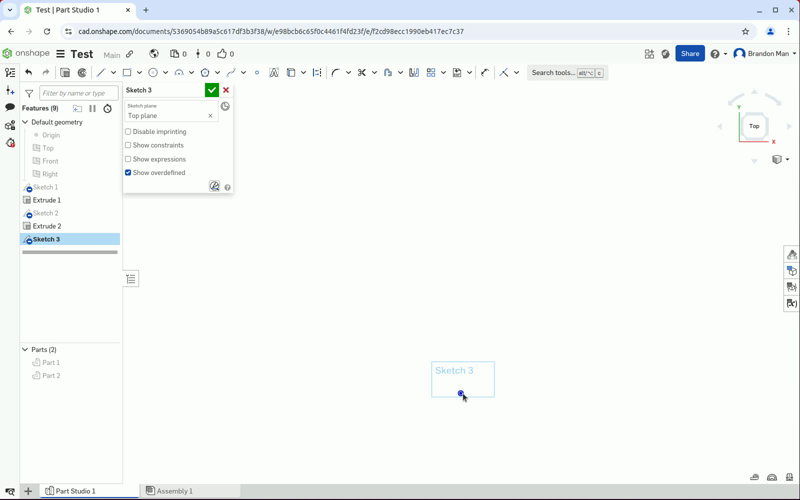
mouse_move(460, 390)
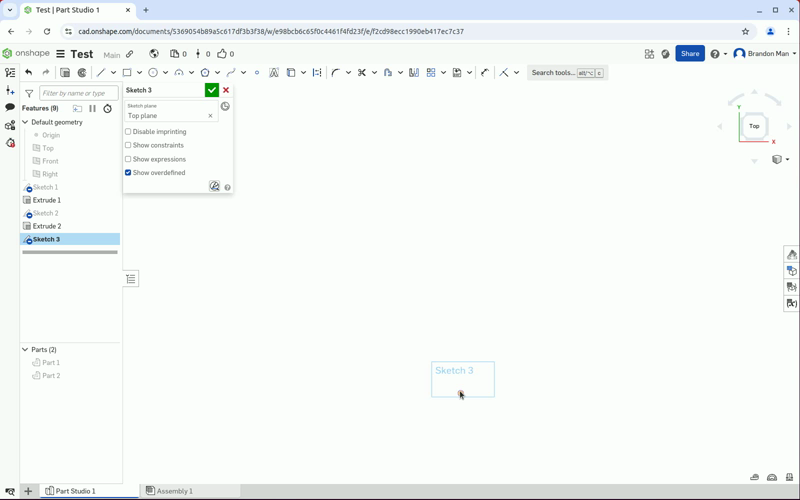
scroll(6)
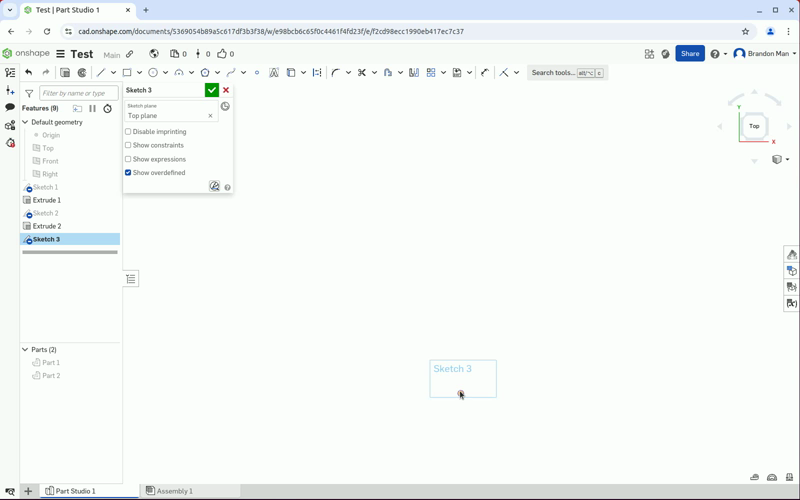
scroll(6)
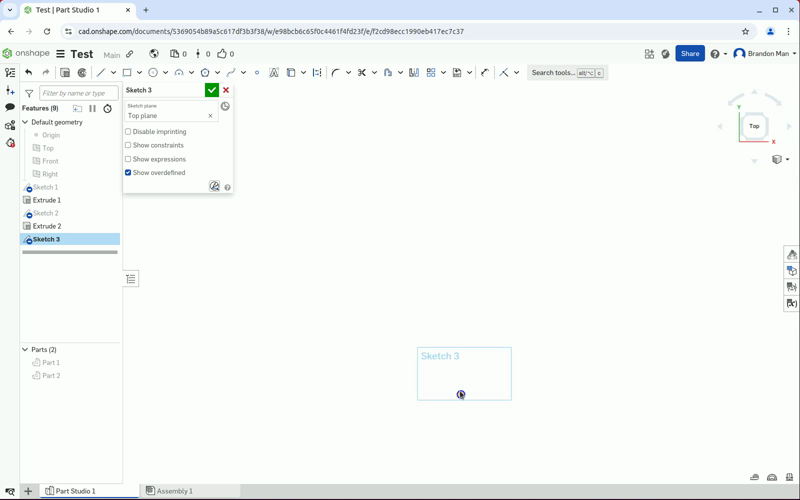
scroll(6)
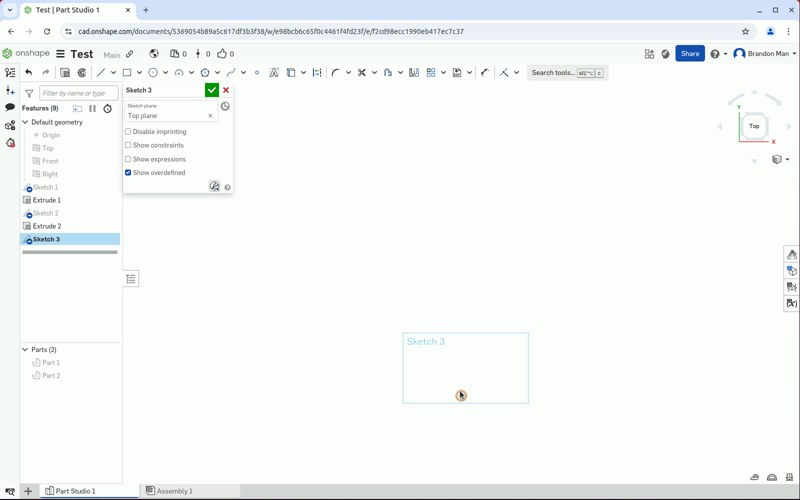
scroll(6)
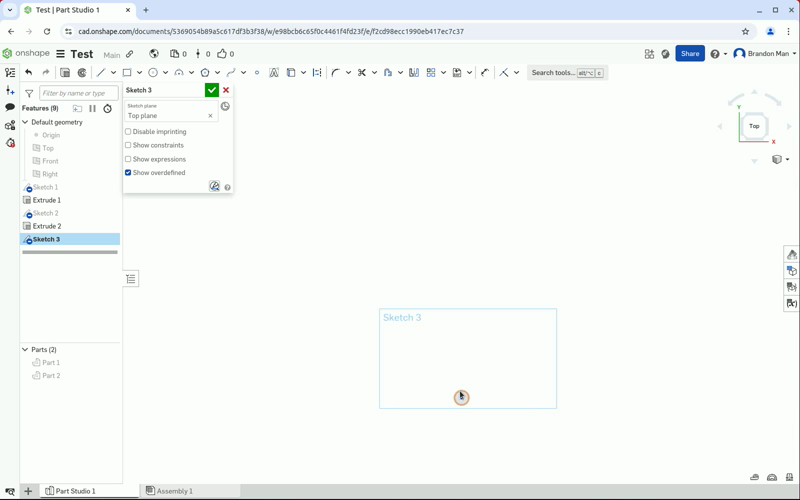
scroll(6)
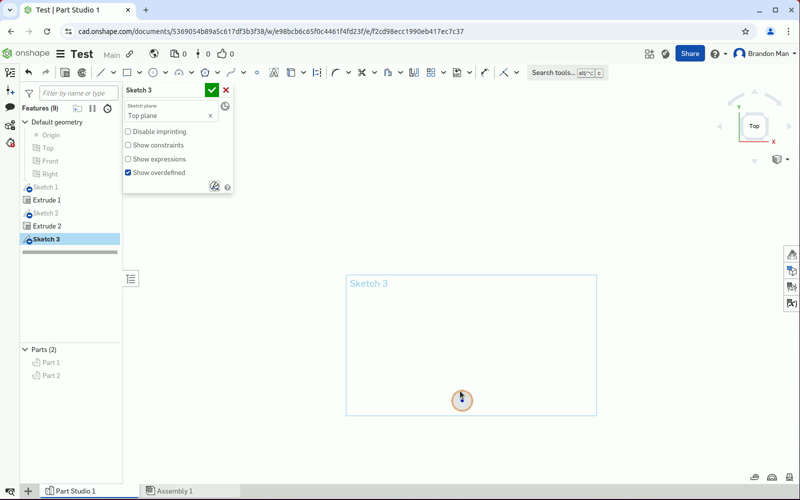
scroll(6)
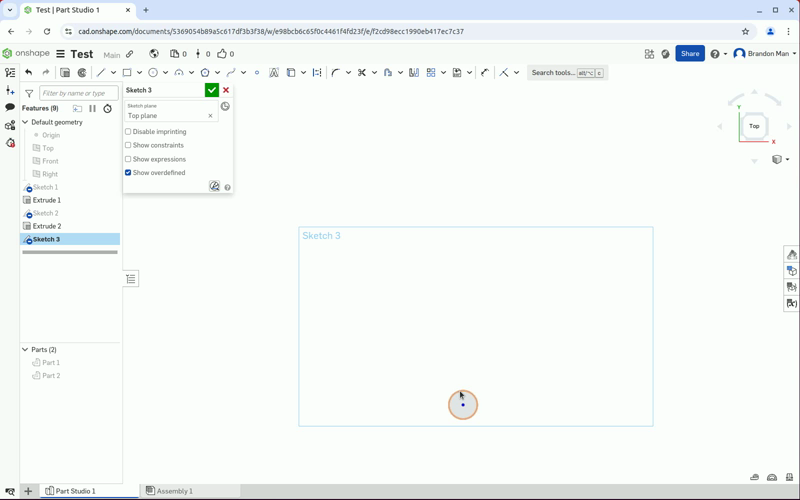
scroll(6)
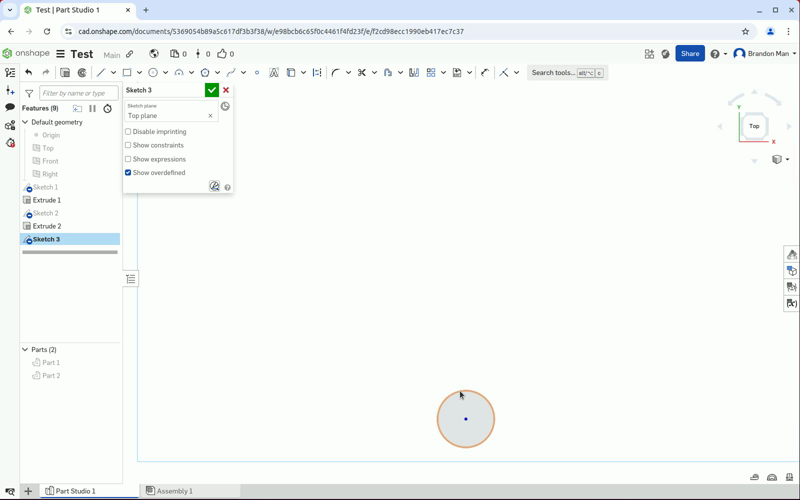
click(460, 390)
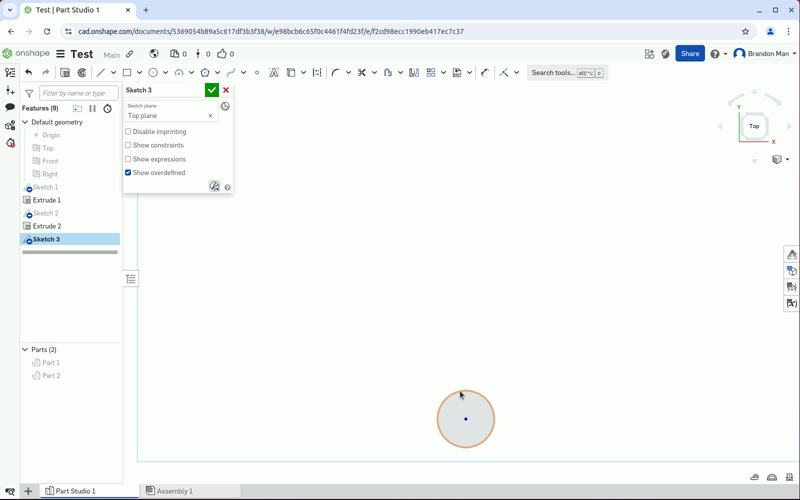
scroll(-6)
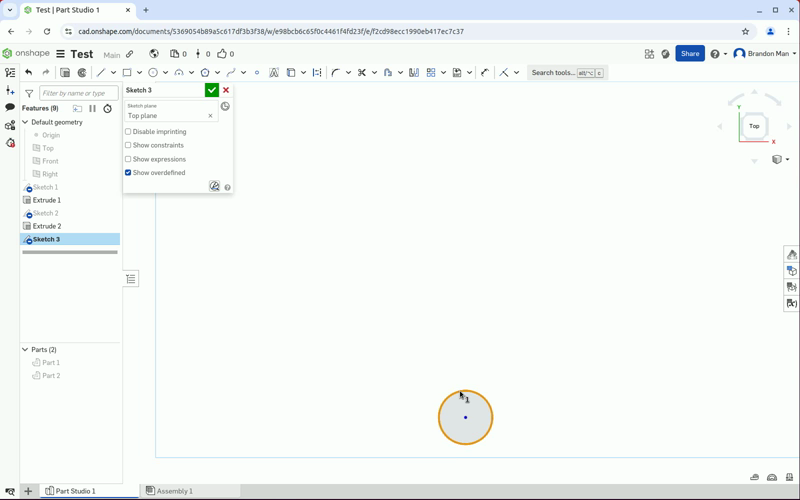
scroll(-6)
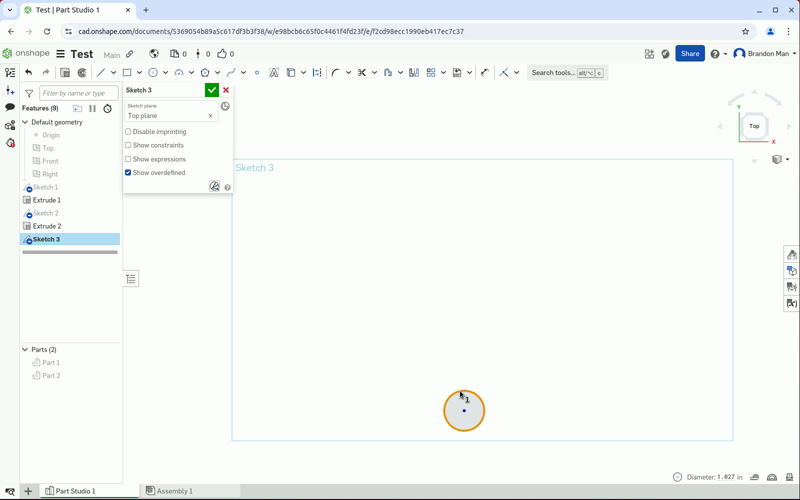
scroll(-6)
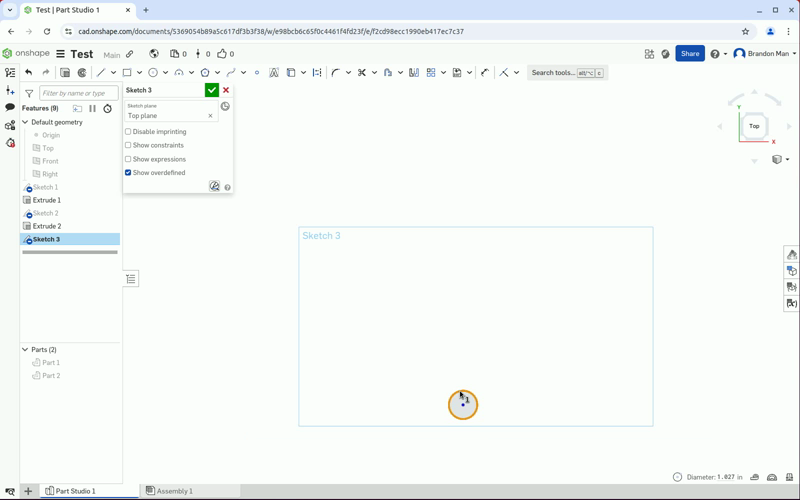
scroll(-6)
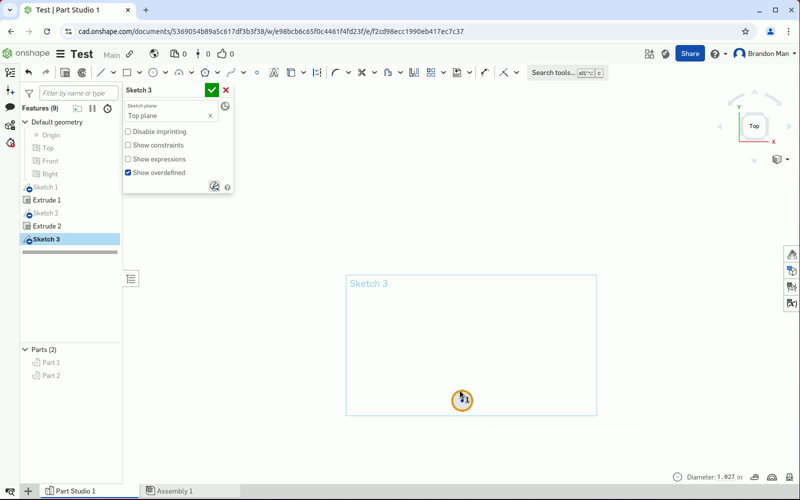
scroll(-6)
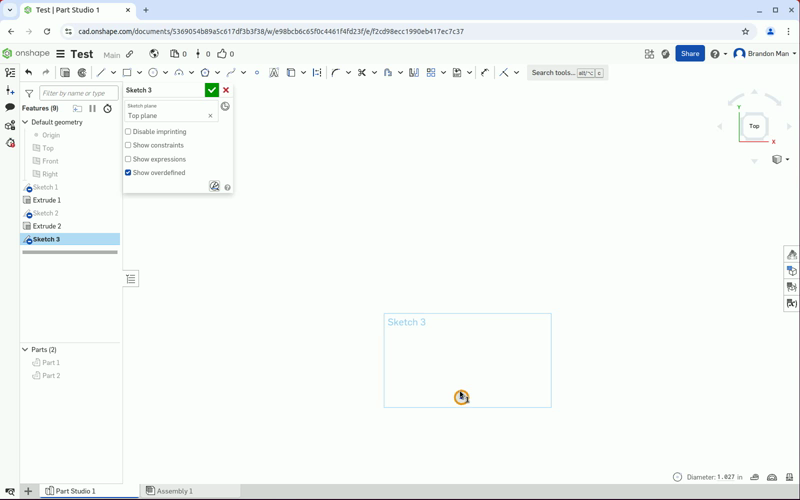
scroll(-6)
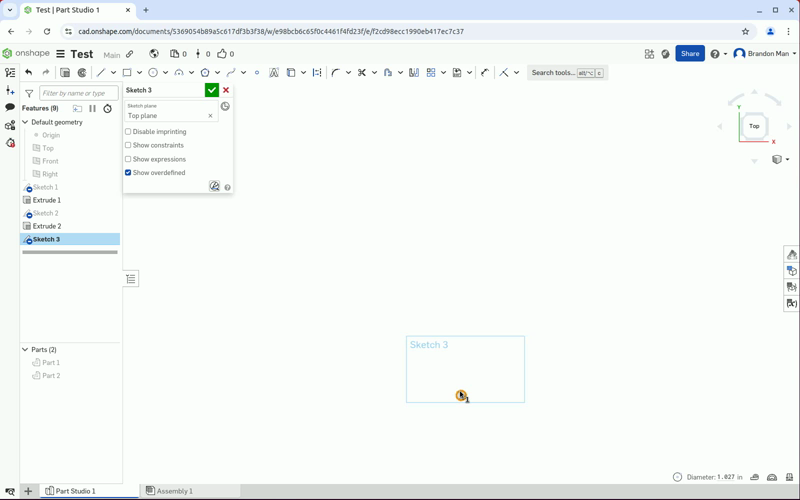
scroll(-6)
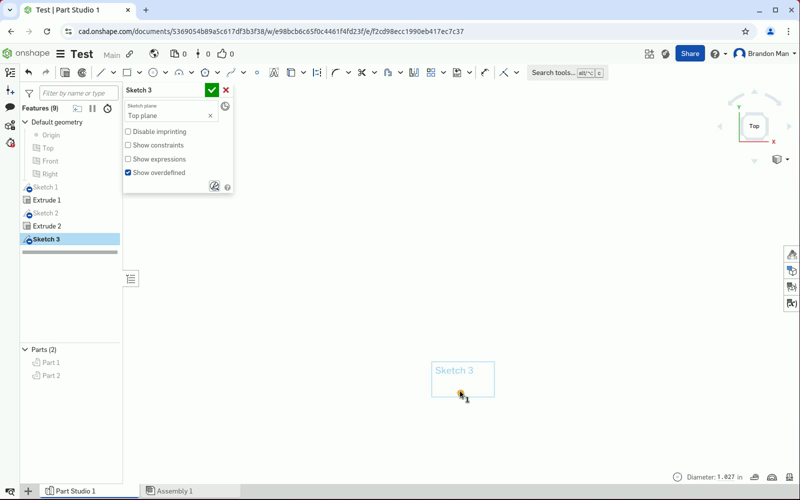
mouse_move(73, 352)
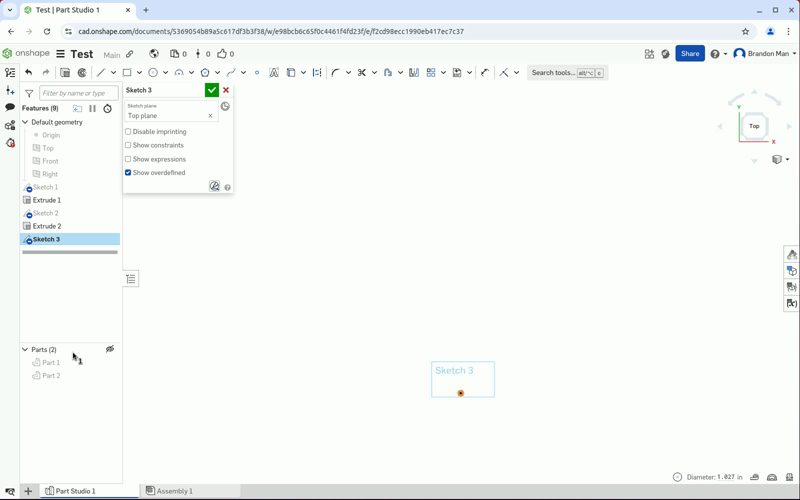
key(shift+y)
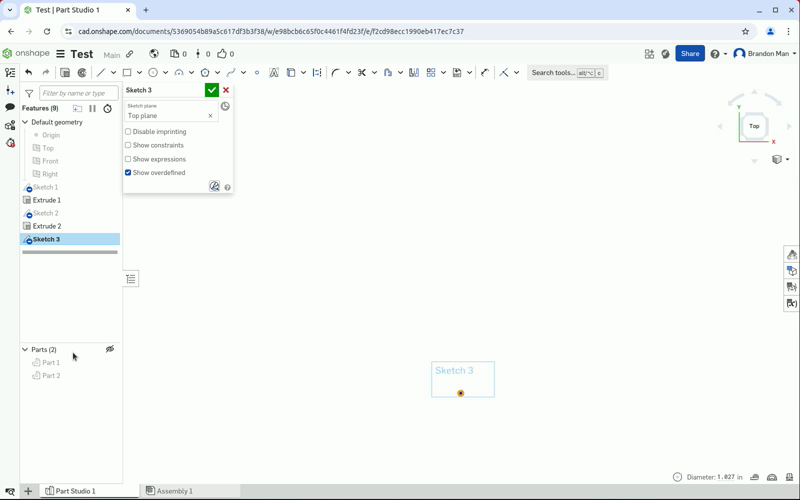
key(shift+e)
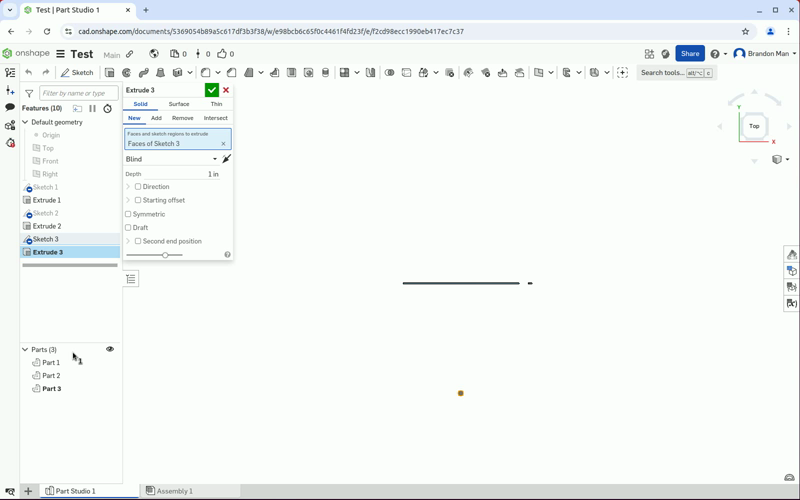
mouse_move(143, 106)
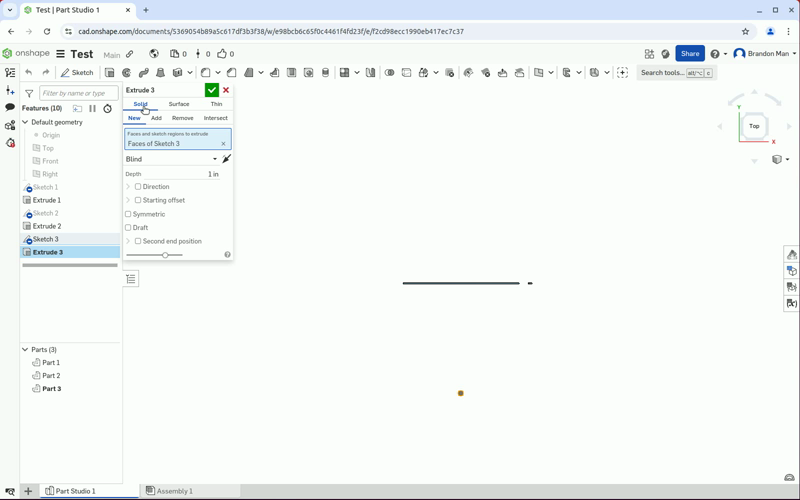
click(143, 106)
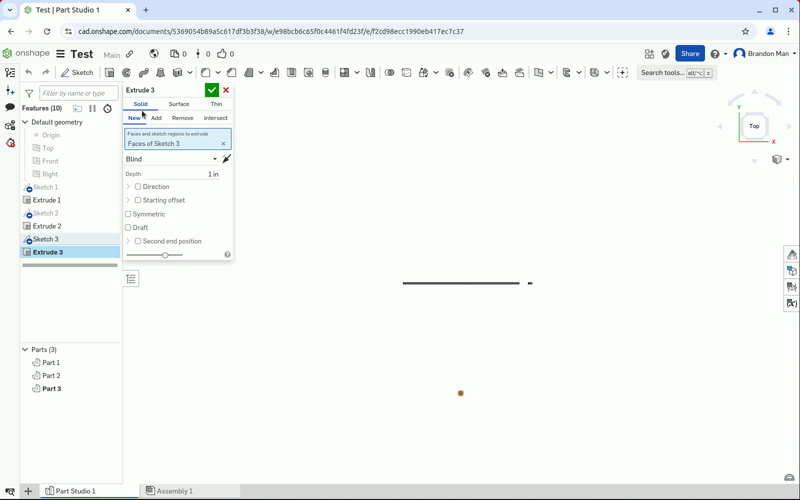
mouse_move(137, 120)
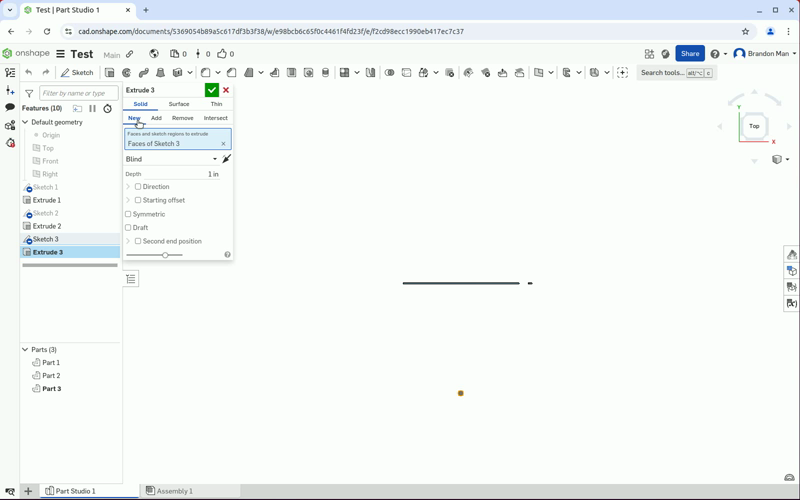
click(137, 120)
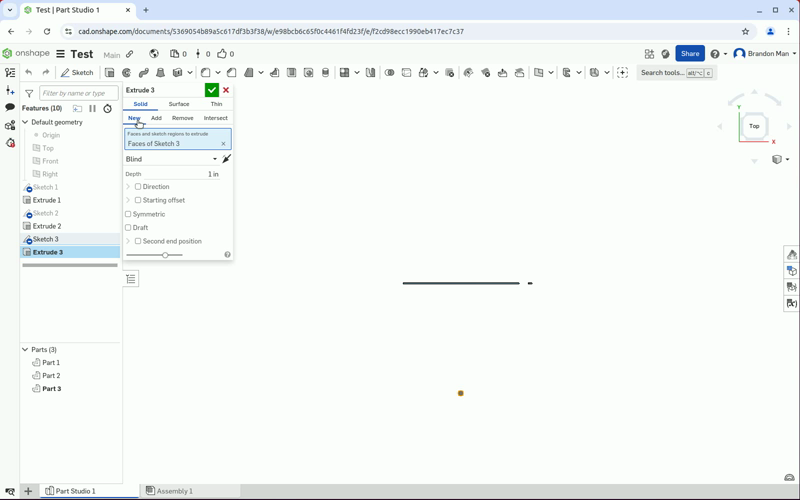
key(tab, 4)
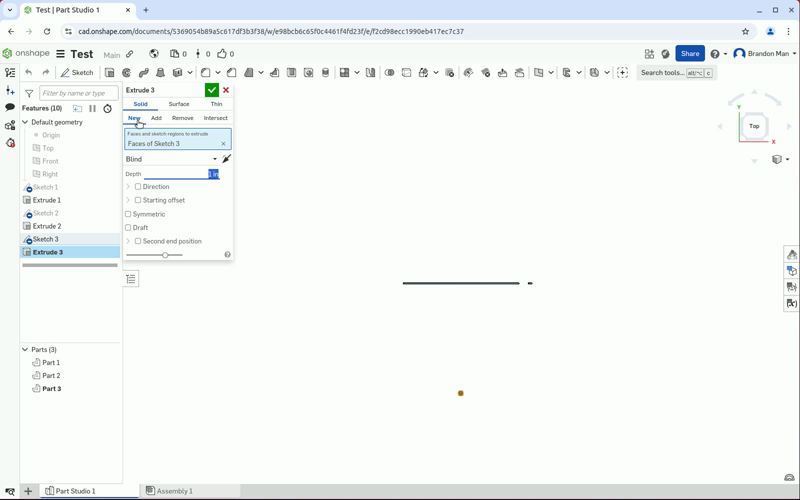
text(0.241)
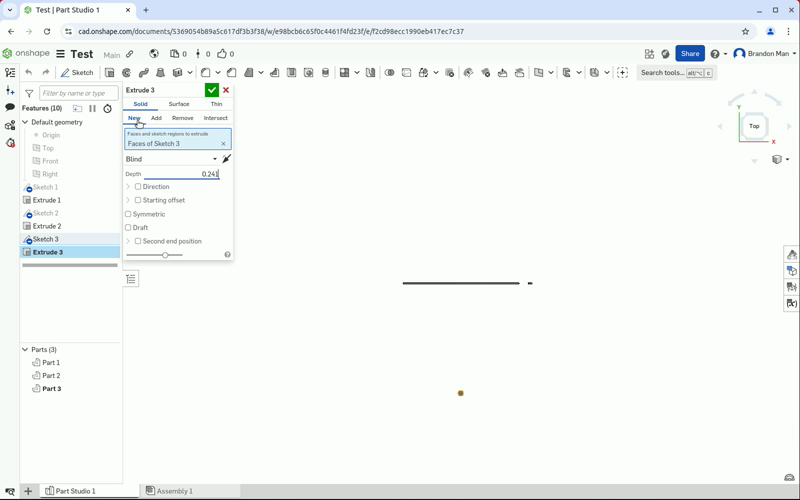
key(enter)
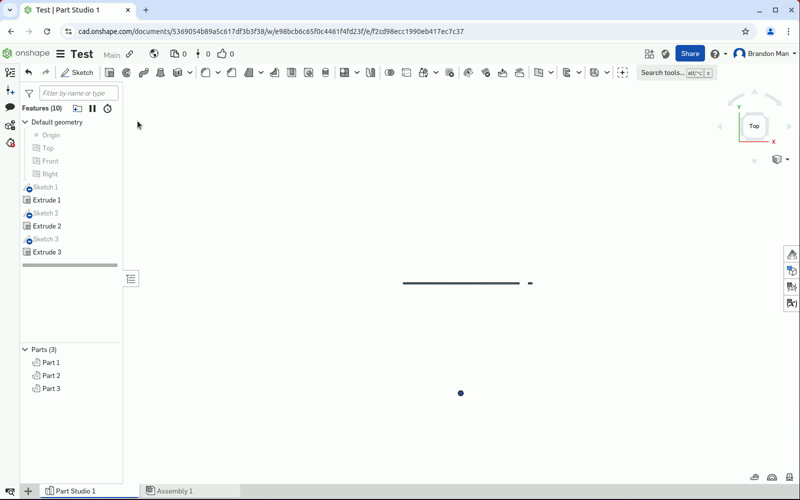
key(shift+h)
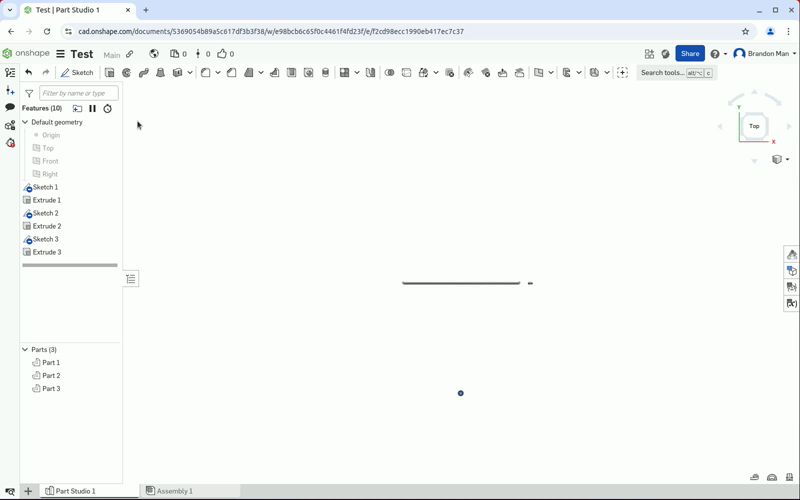
key(shift+h)
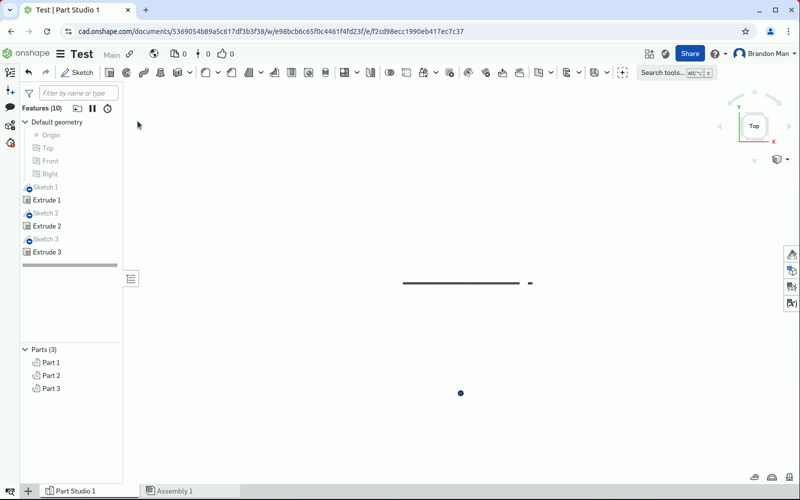
mouse_move(73, 189)
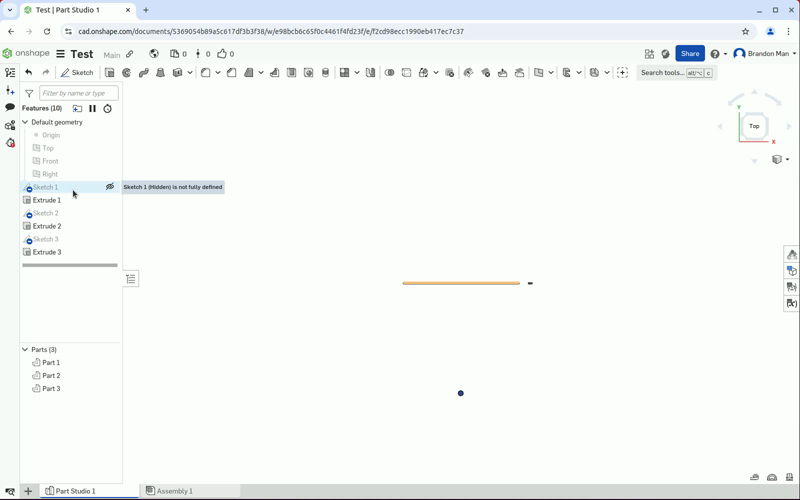
click(73, 189)
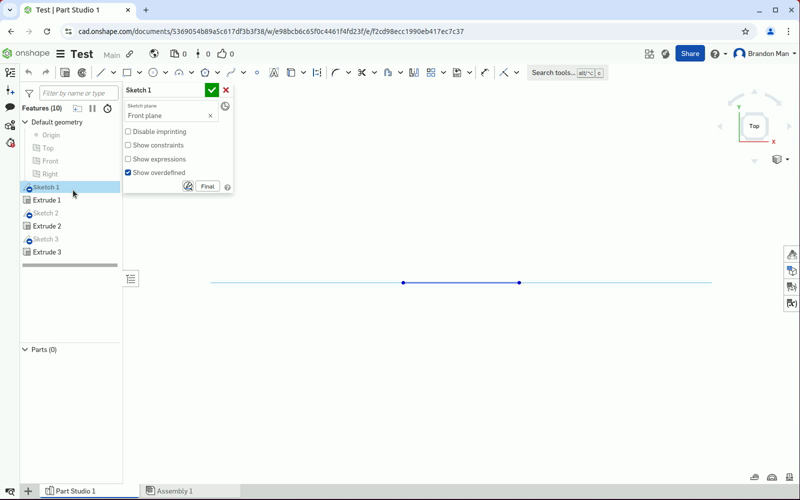
mouse_move(229, 92)
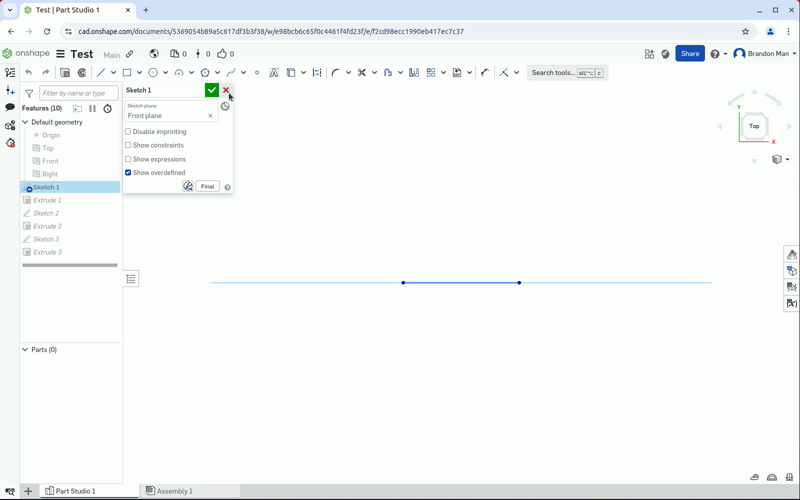
click(229, 92)
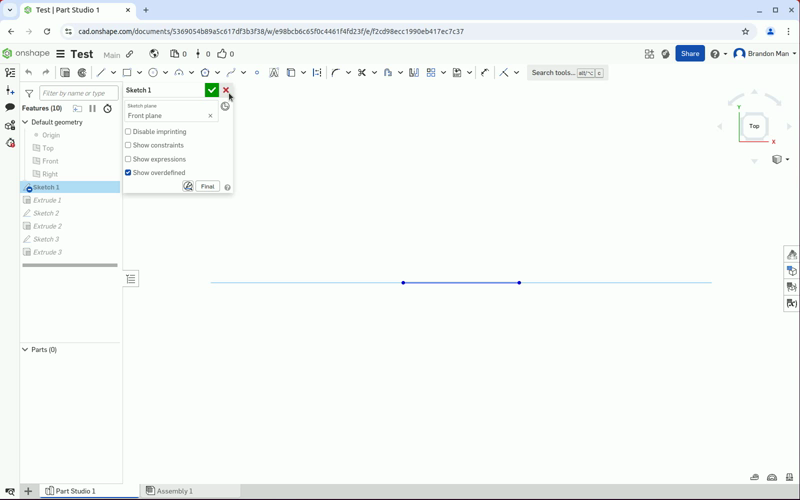
key(shift+s)
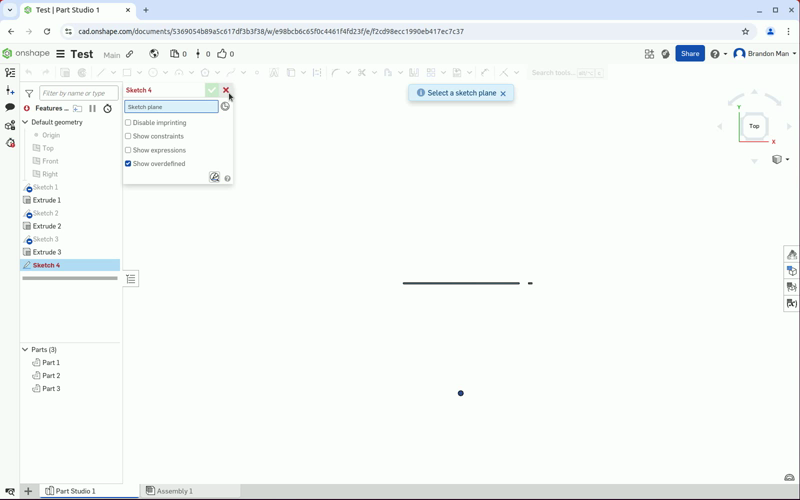
mouse_move(73, 150)
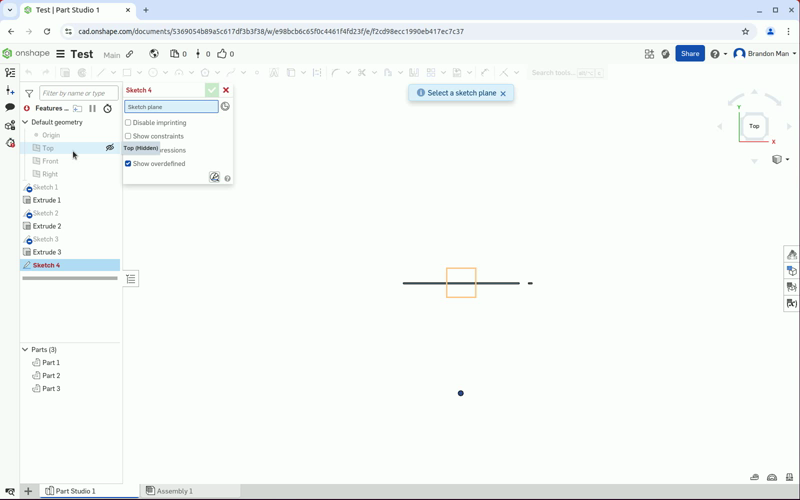
click(73, 150)
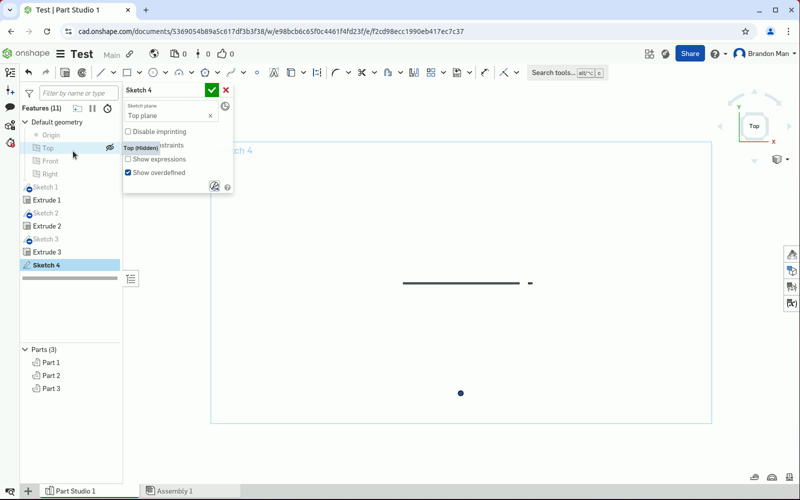
mouse_move(73, 352)
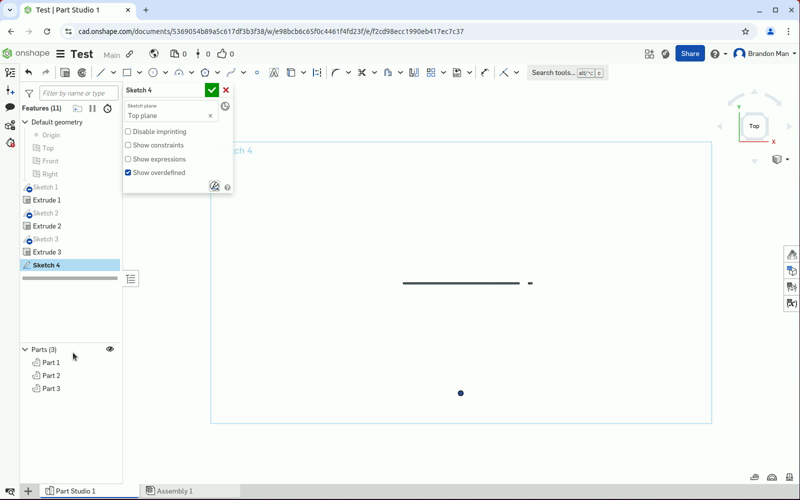
key(y)
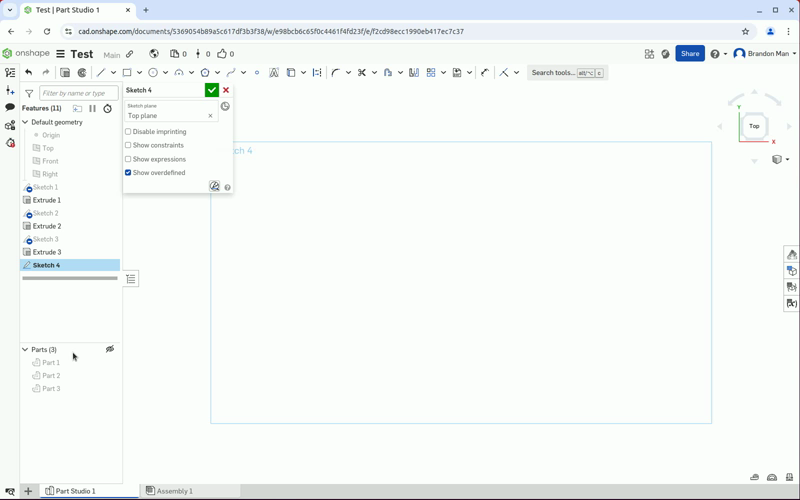
key(c)
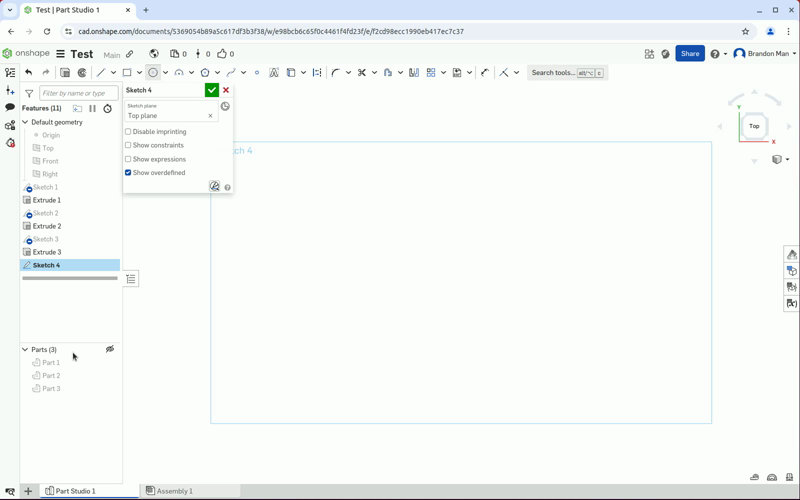
key_down(shift)
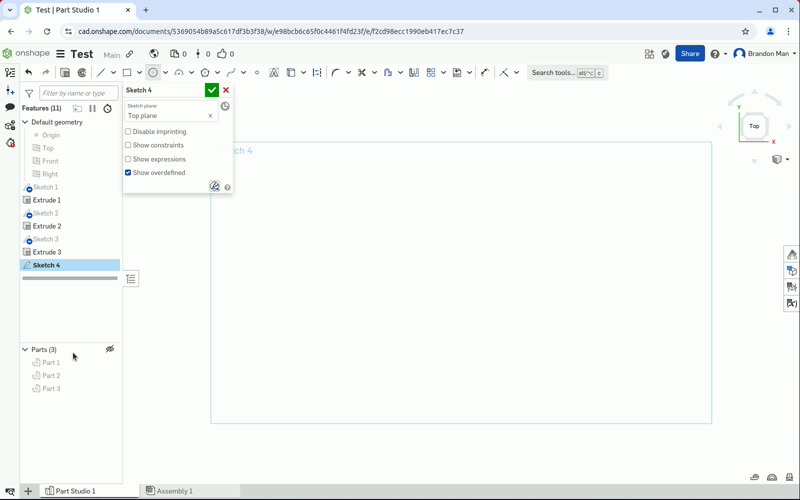
mouse_move(460, 355)
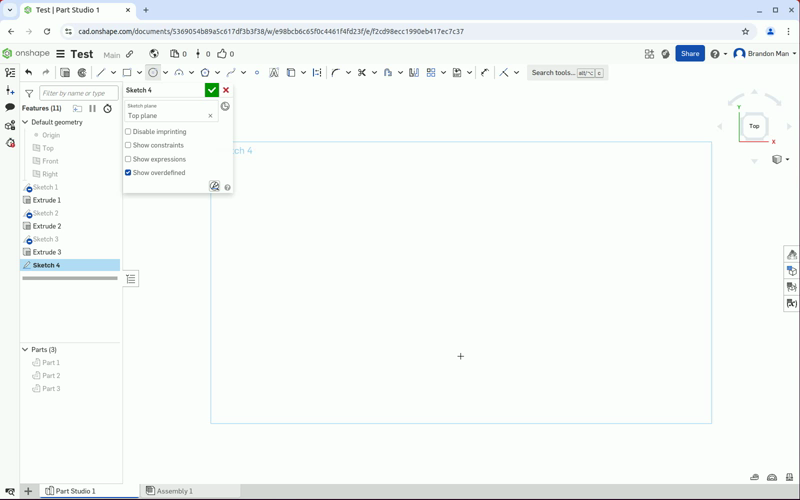
click(460, 355)
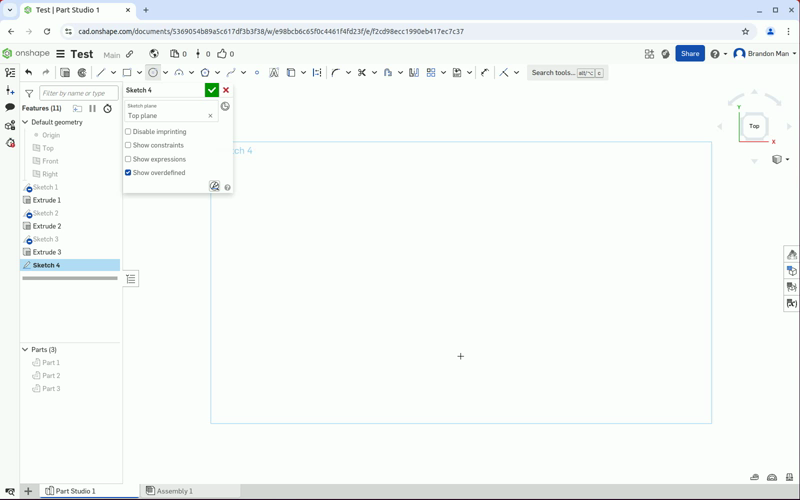
key_up(shift)
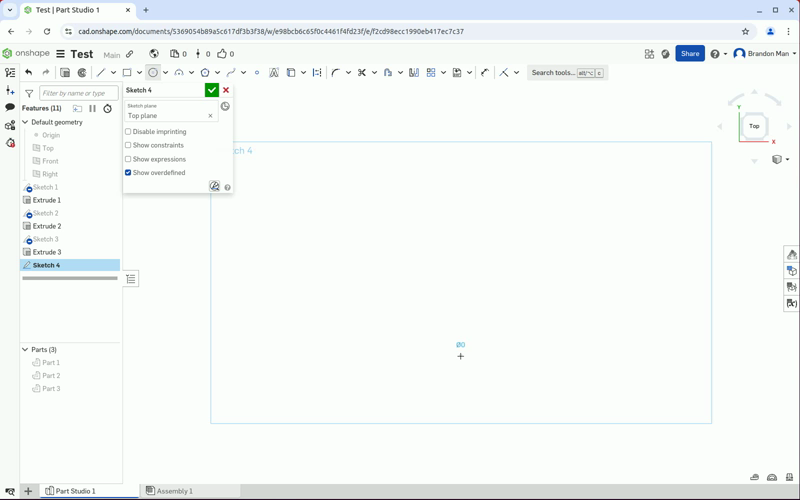
mouse_move(463, 355)
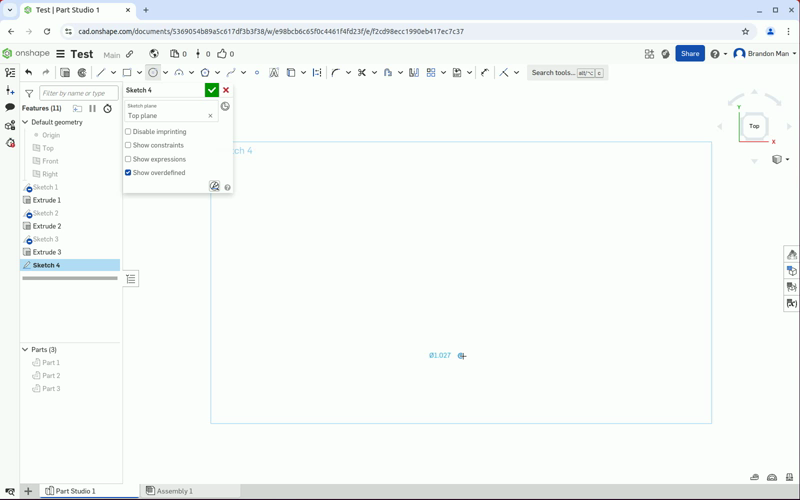
scroll(6)
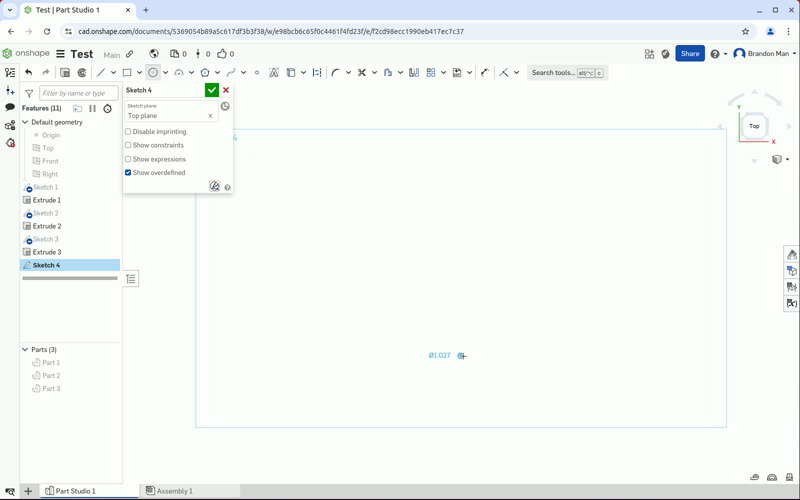
scroll(6)
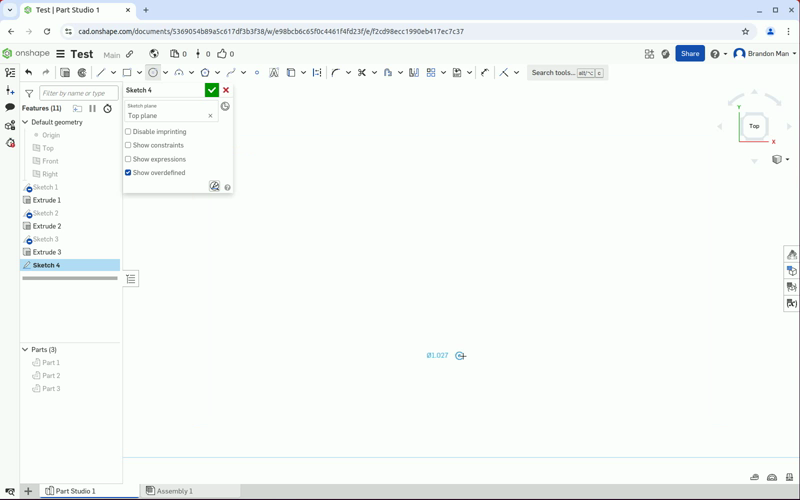
scroll(6)
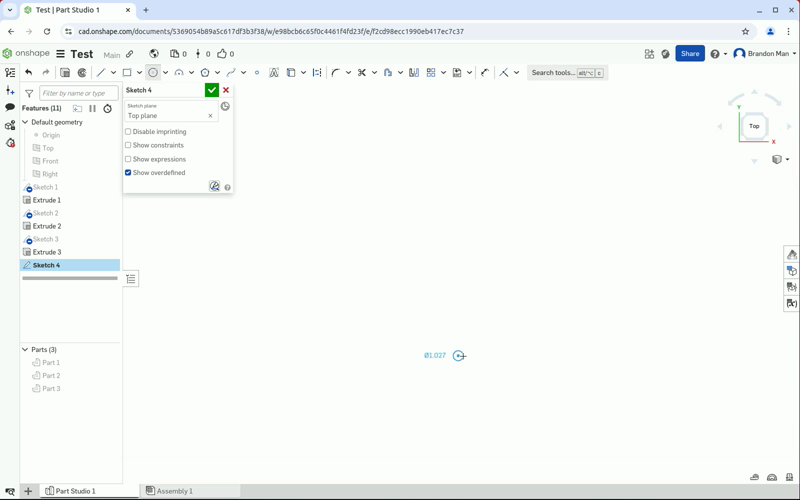
scroll(6)
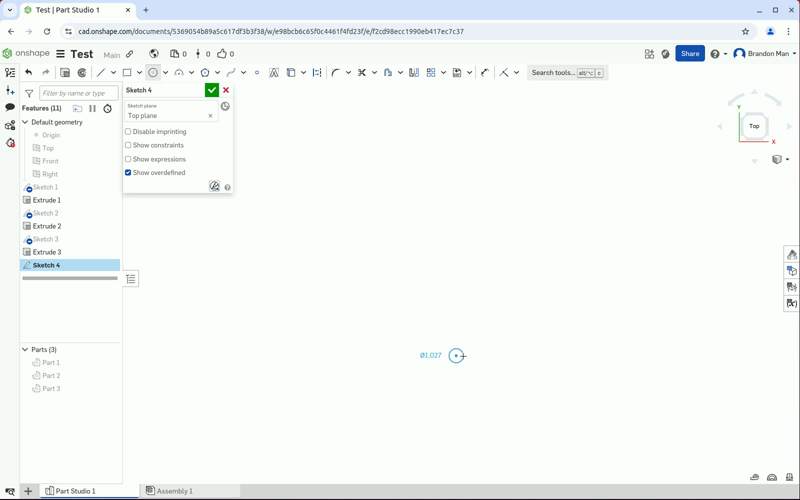
scroll(6)
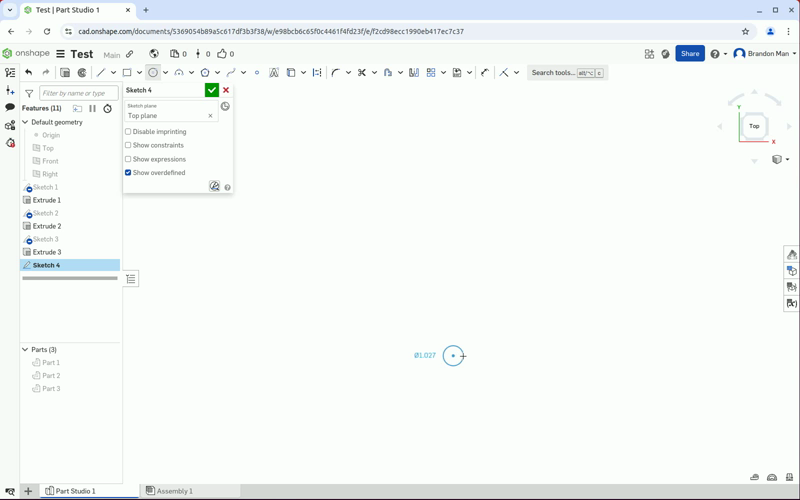
scroll(6)
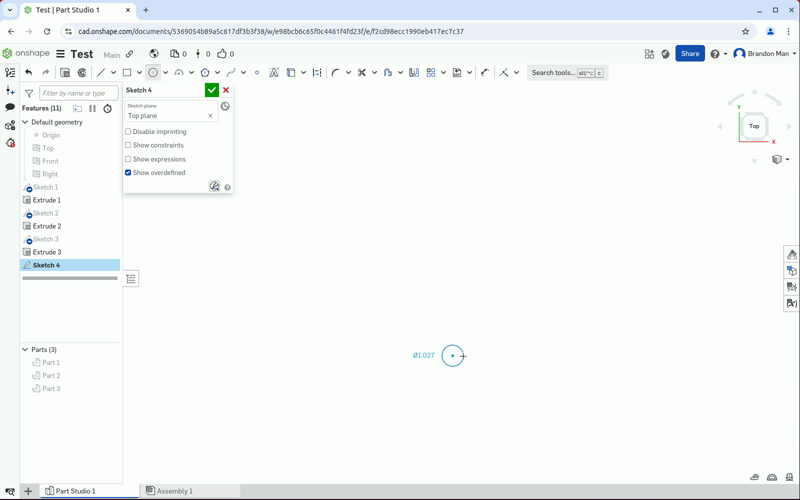
scroll(6)
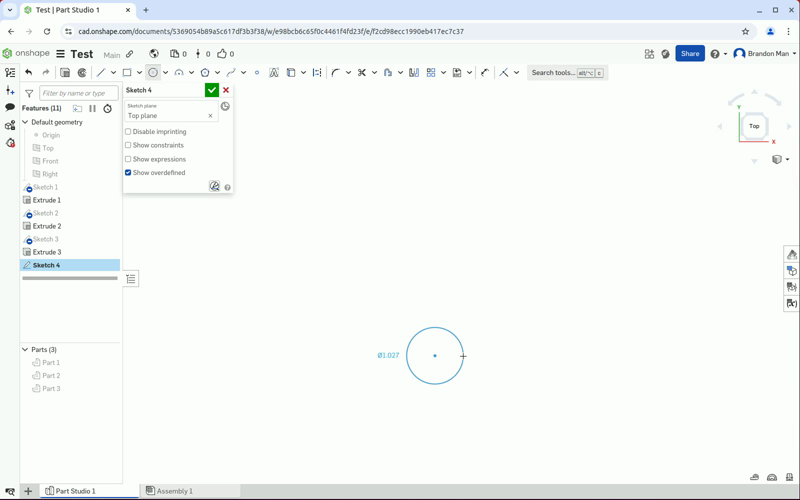
click(463, 355)
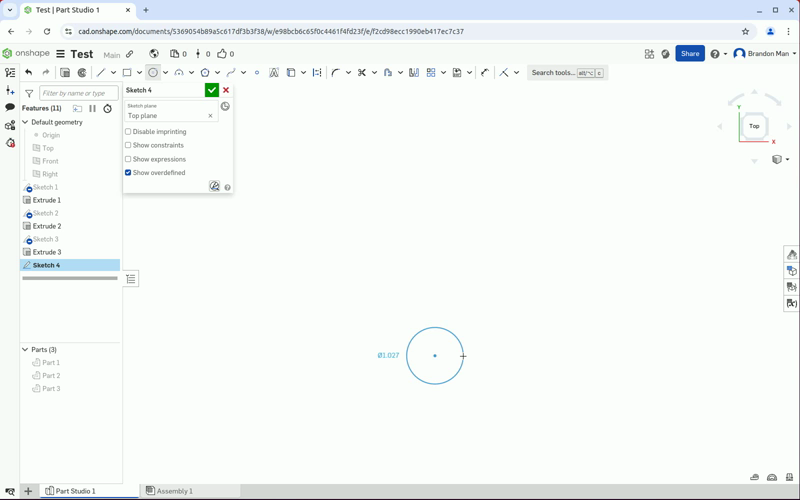
scroll(-6)
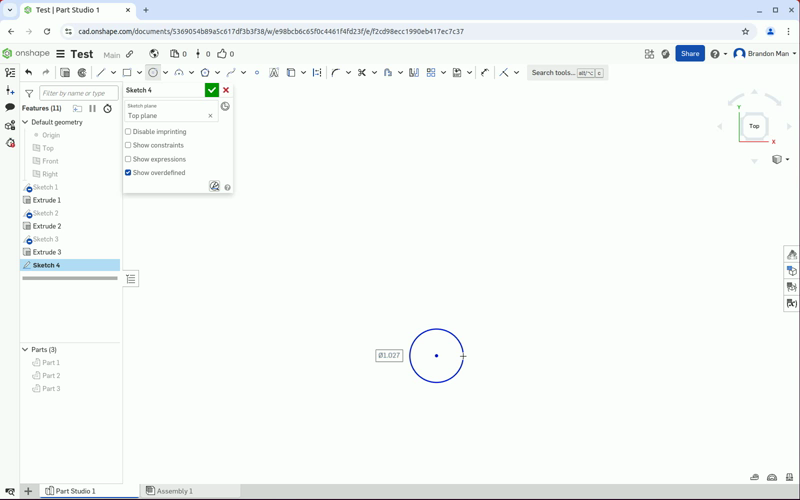
scroll(-6)
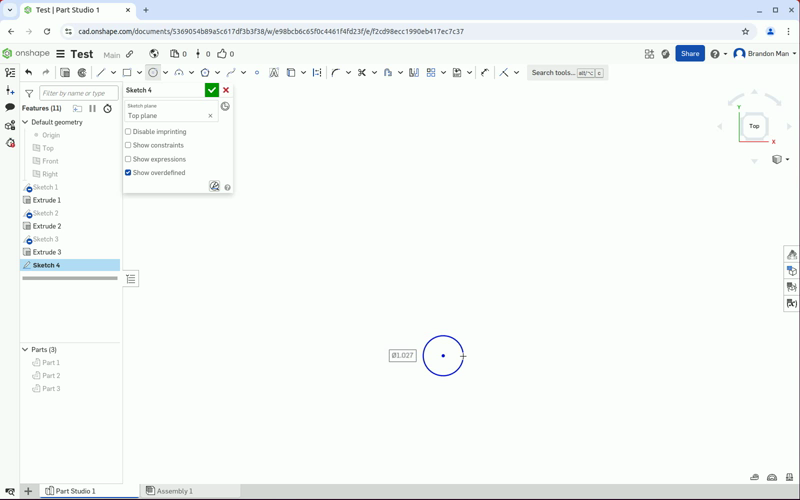
scroll(-6)
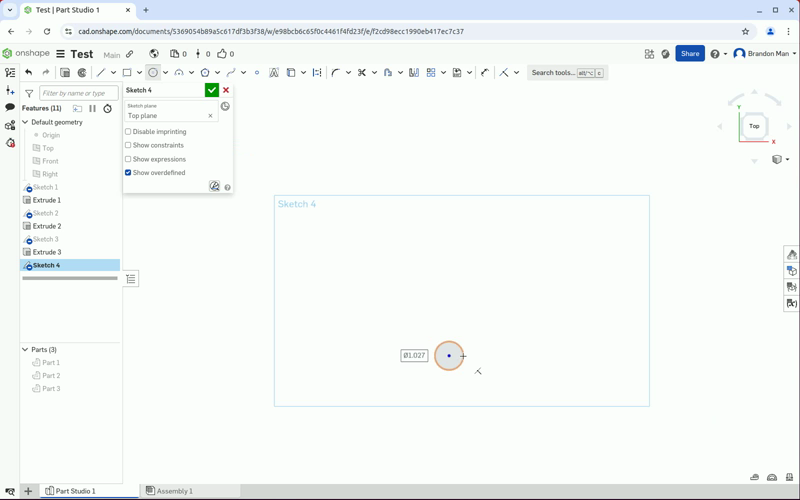
scroll(-6)
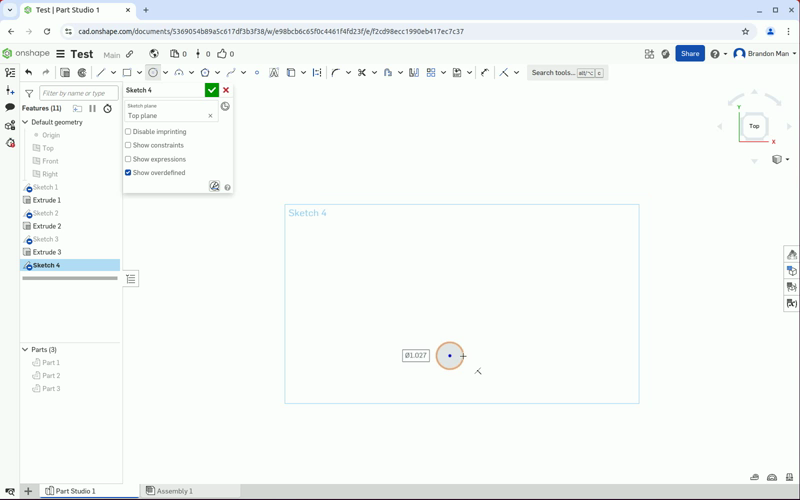
scroll(-6)
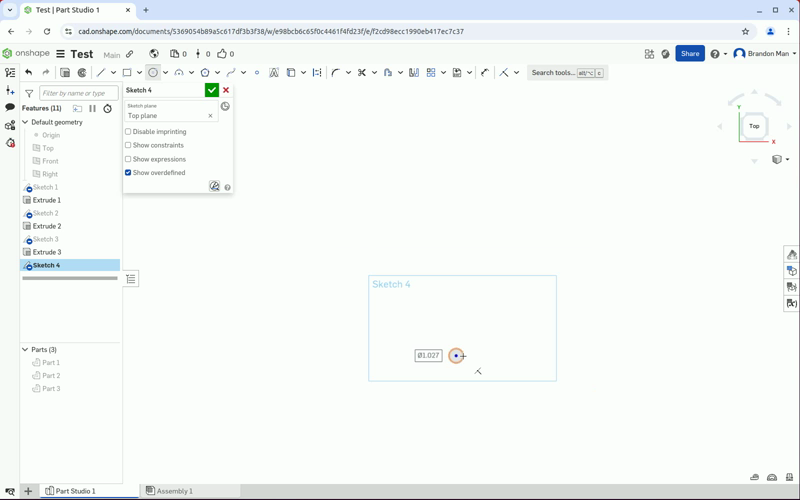
scroll(-6)
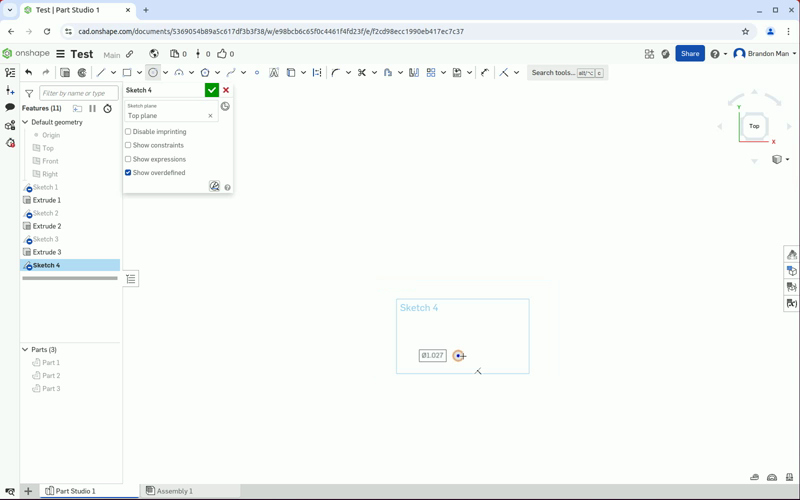
scroll(-6)
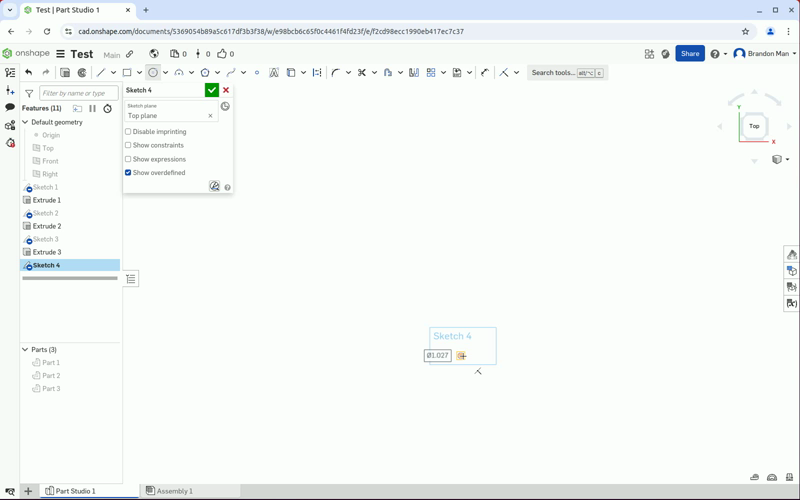
key(esc)
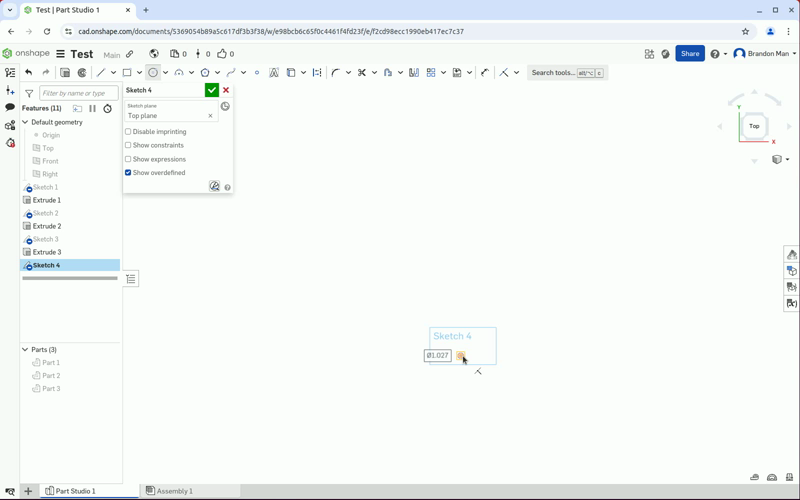
mouse_move(461, 356)
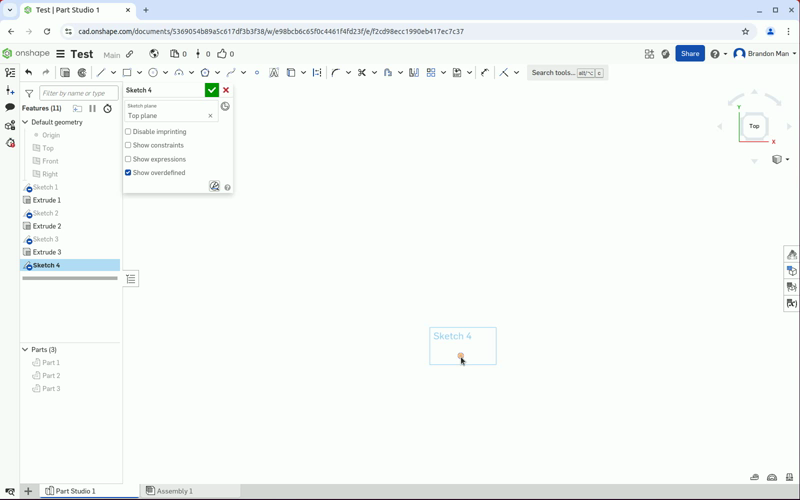
scroll(6)
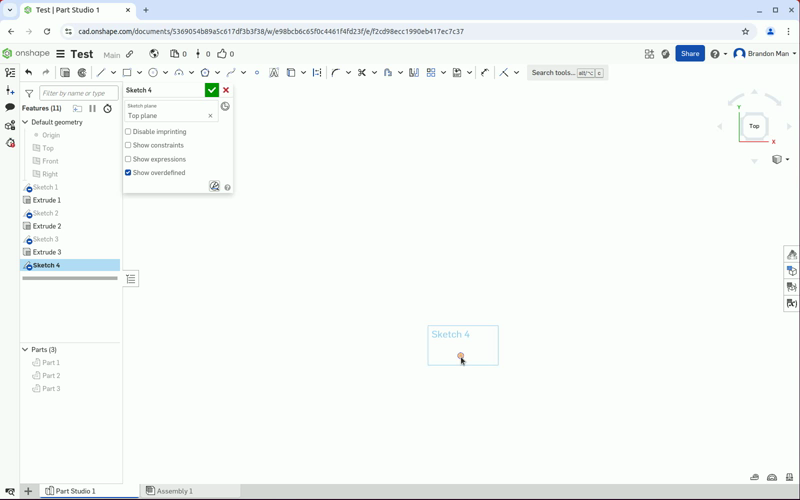
scroll(6)
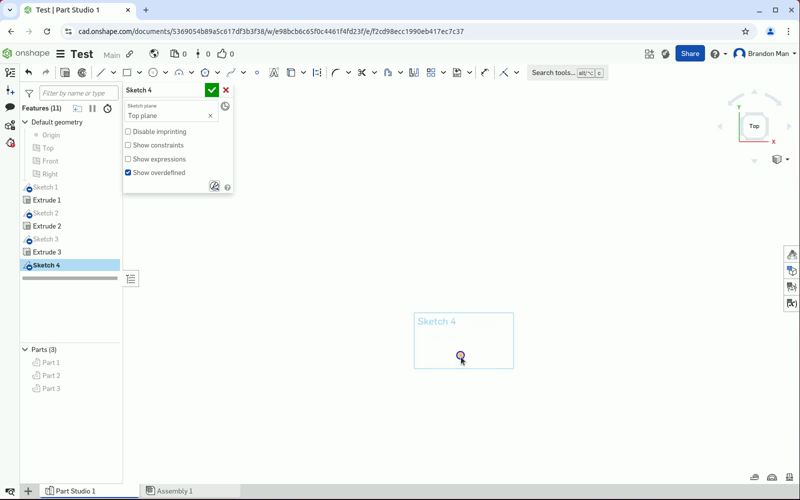
scroll(6)
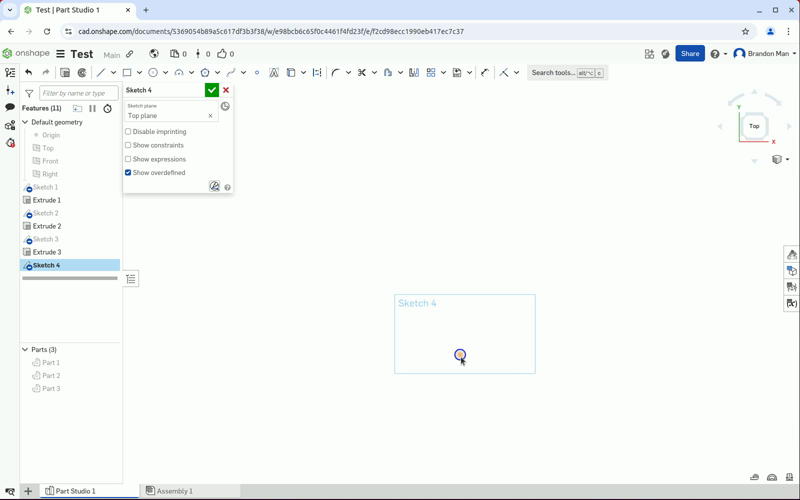
scroll(6)
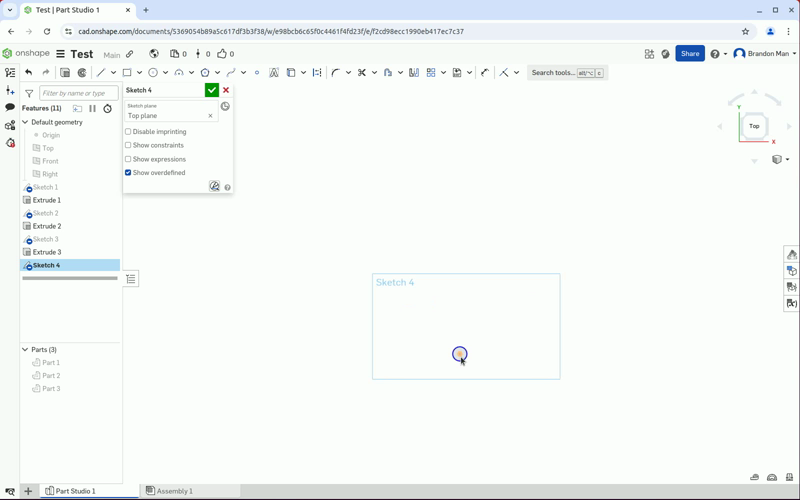
scroll(6)
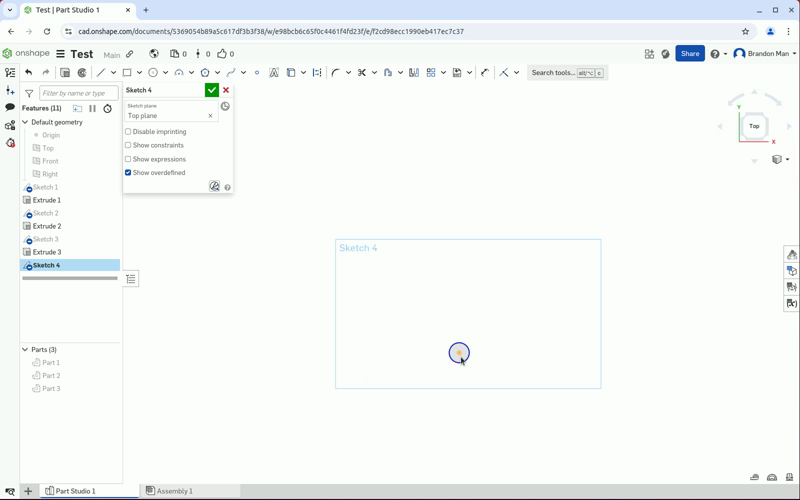
scroll(6)
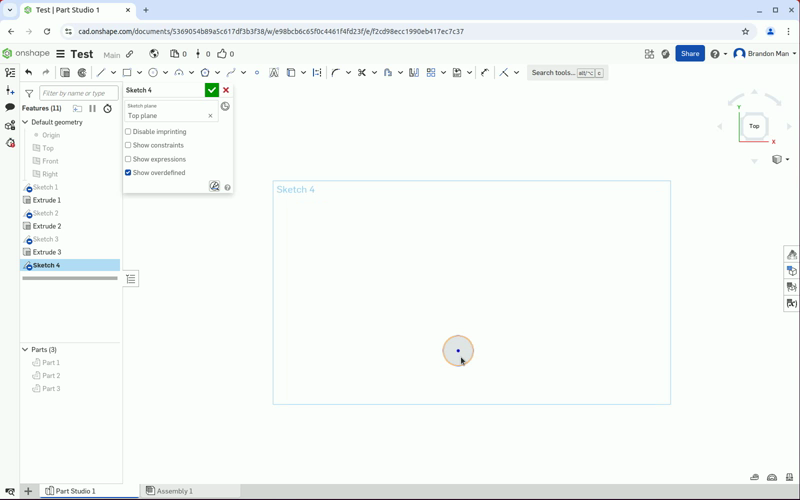
scroll(6)
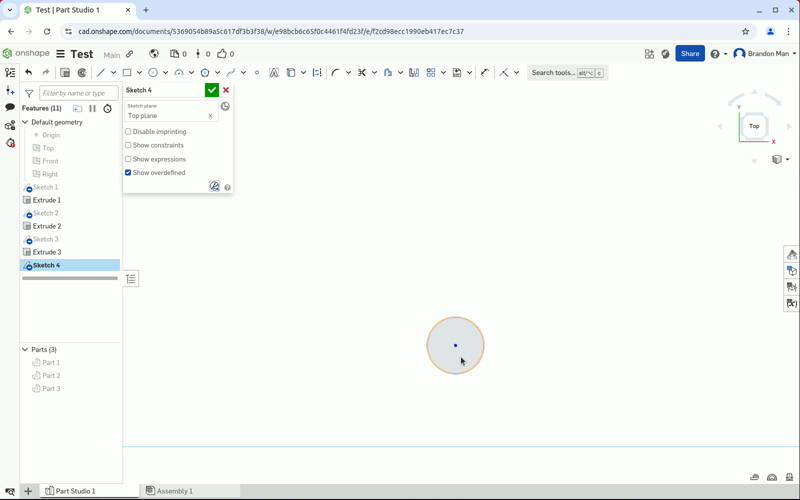
click(461, 356)
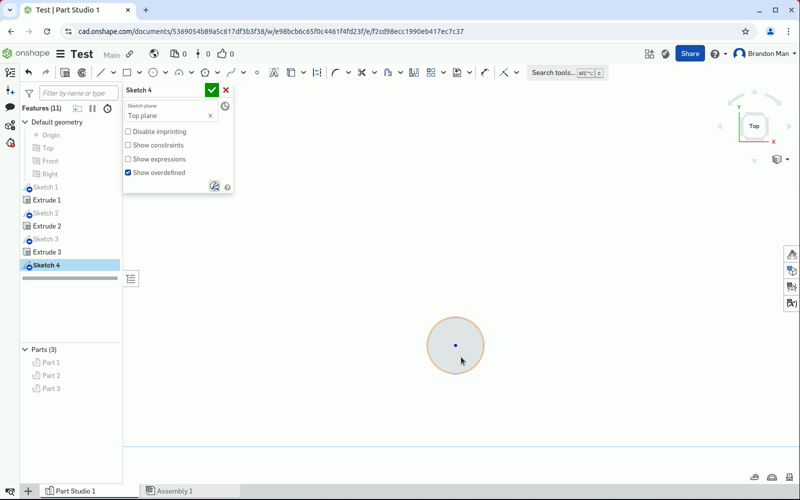
scroll(-6)
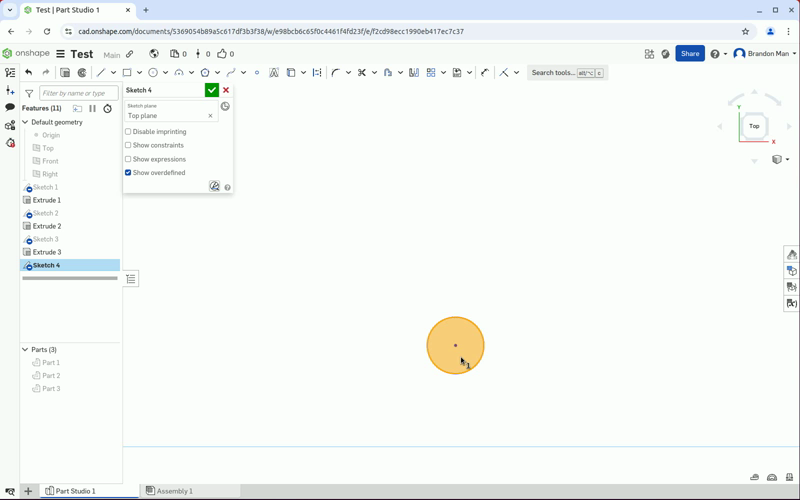
scroll(-6)
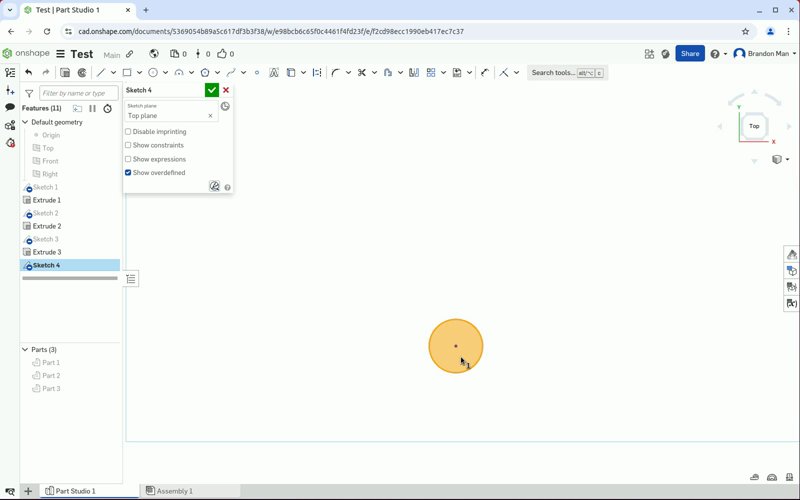
scroll(-6)
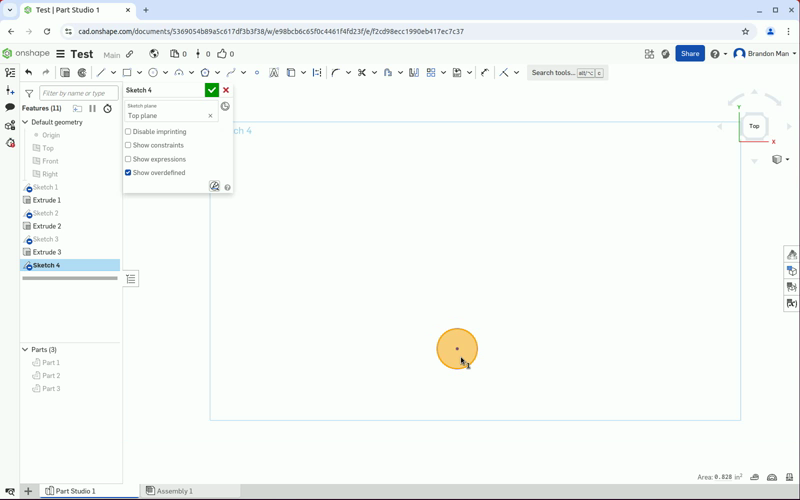
scroll(-6)
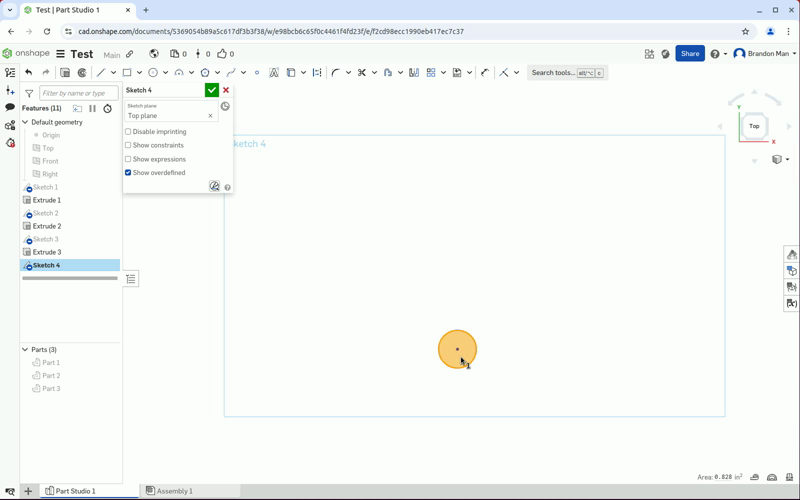
scroll(-6)
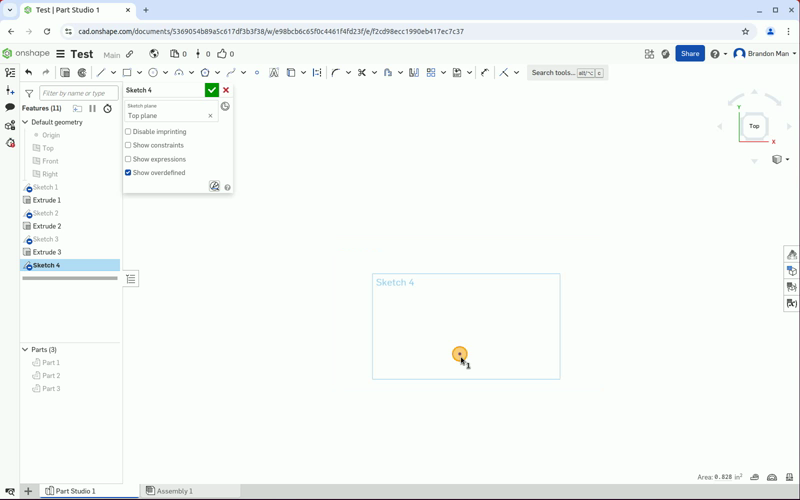
scroll(-6)
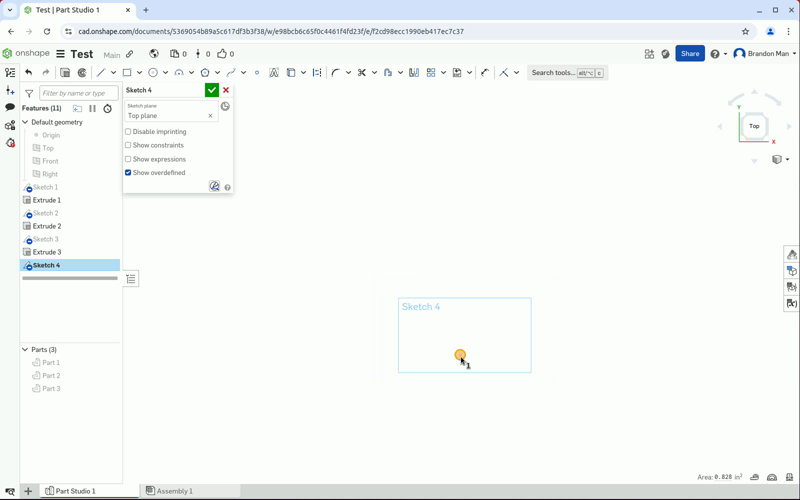
scroll(-6)
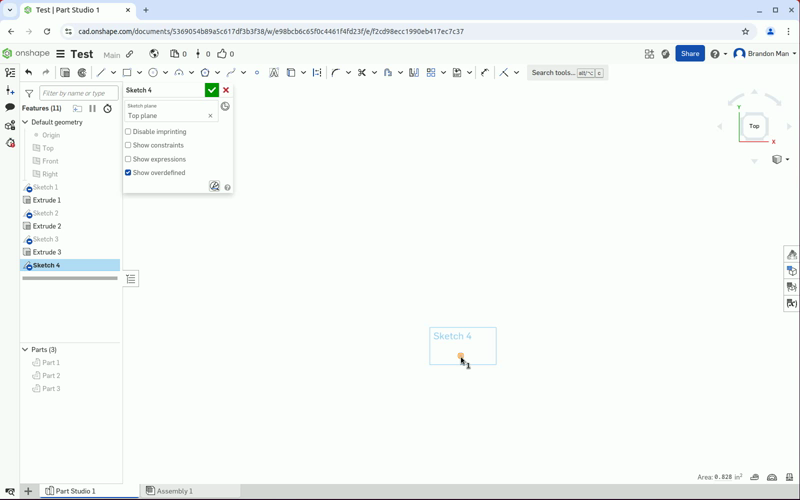
mouse_move(73, 352)
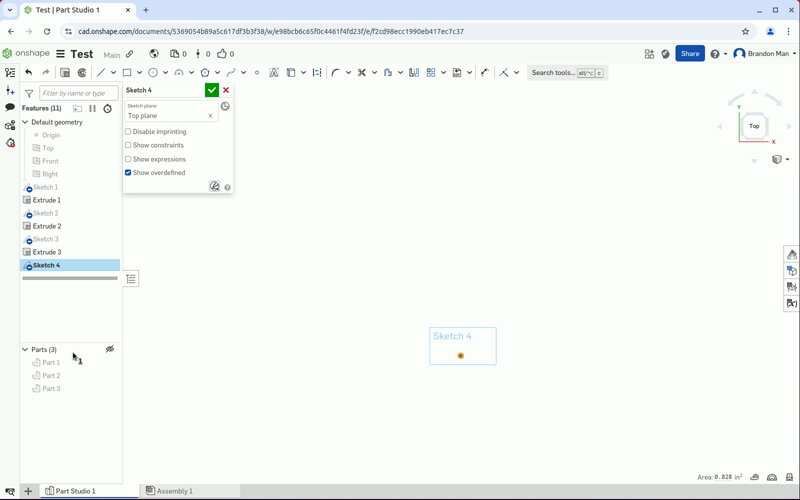
key(shift+y)
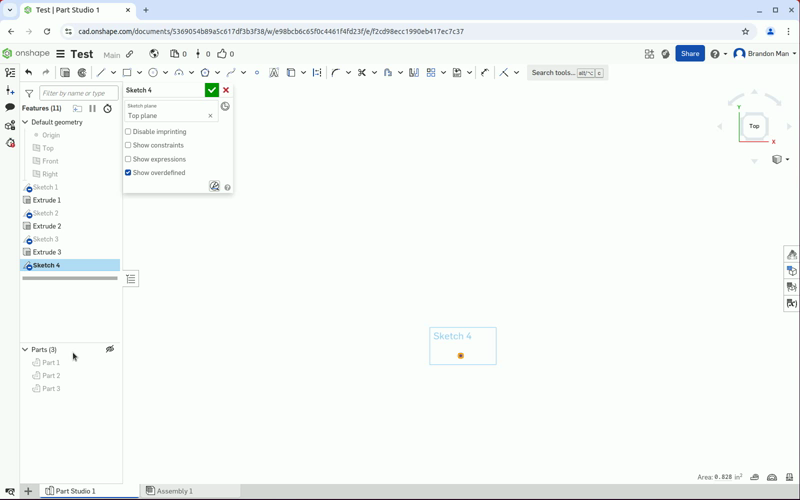
key(shift+e)
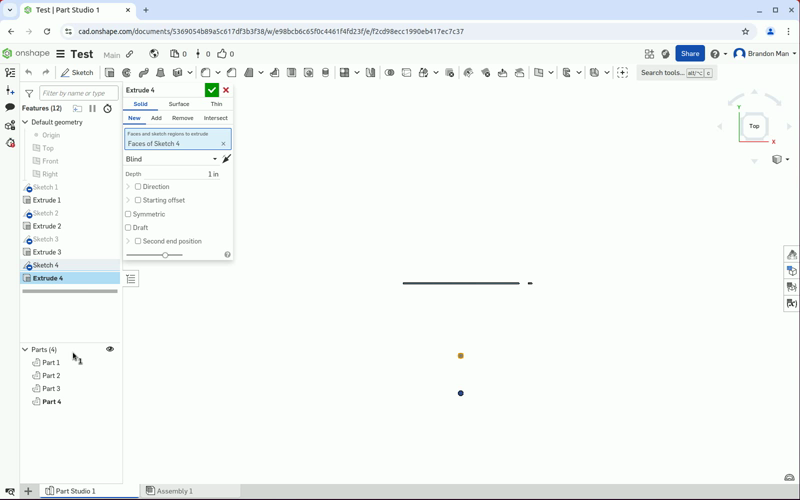
mouse_move(143, 106)
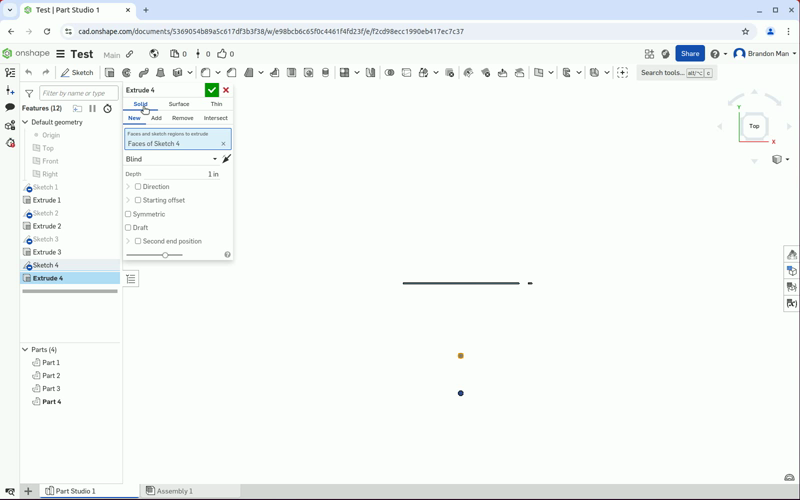
click(143, 106)
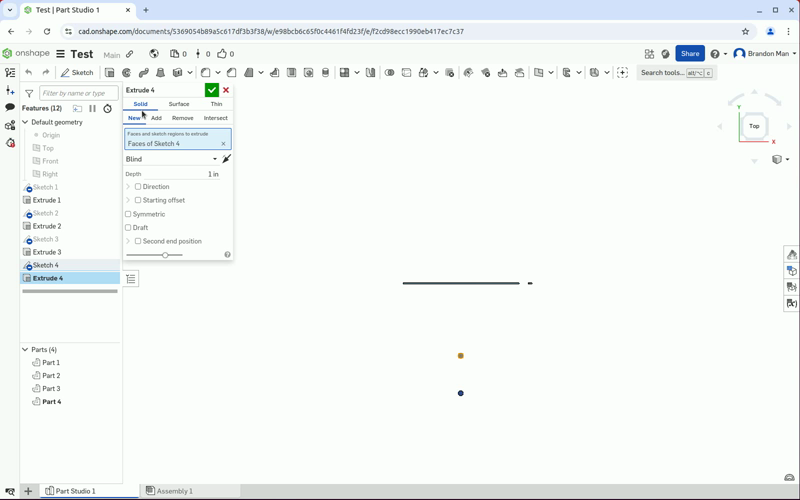
mouse_move(137, 120)
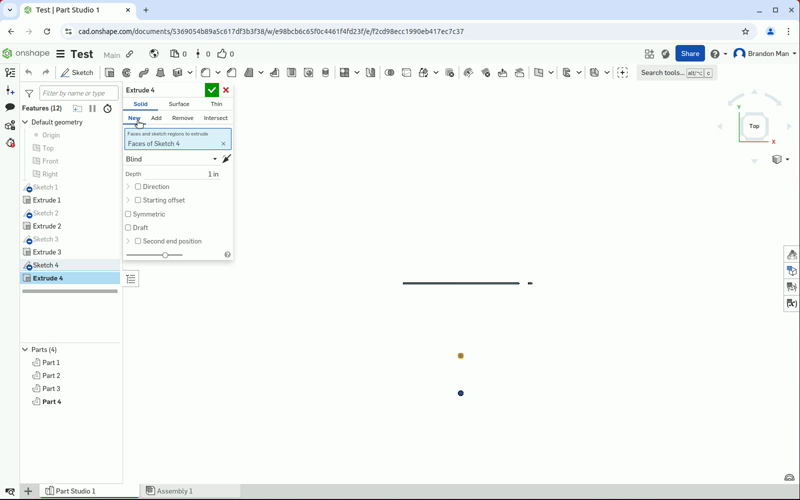
click(137, 120)
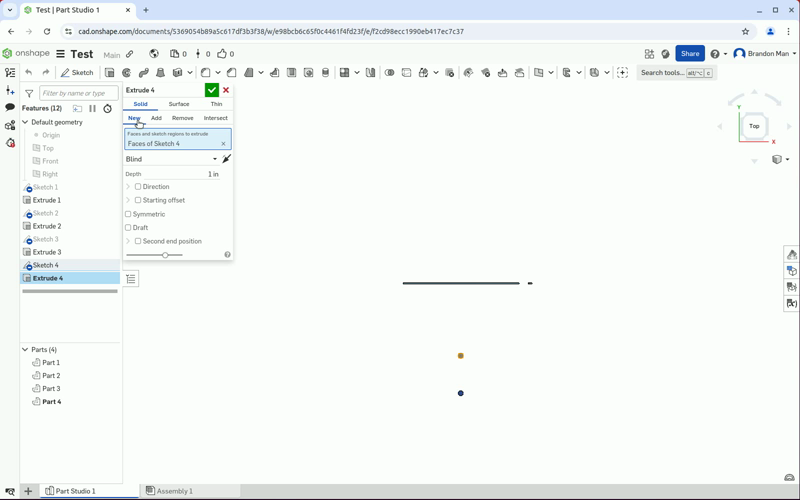
key(tab, 4)
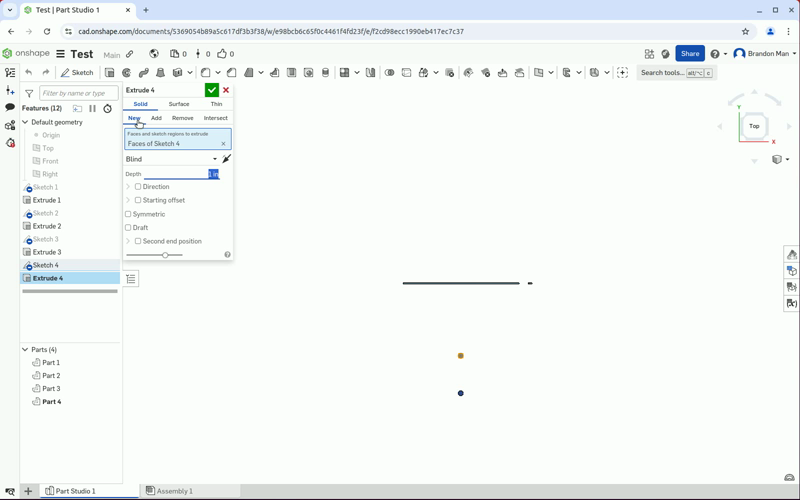
text(0.241)
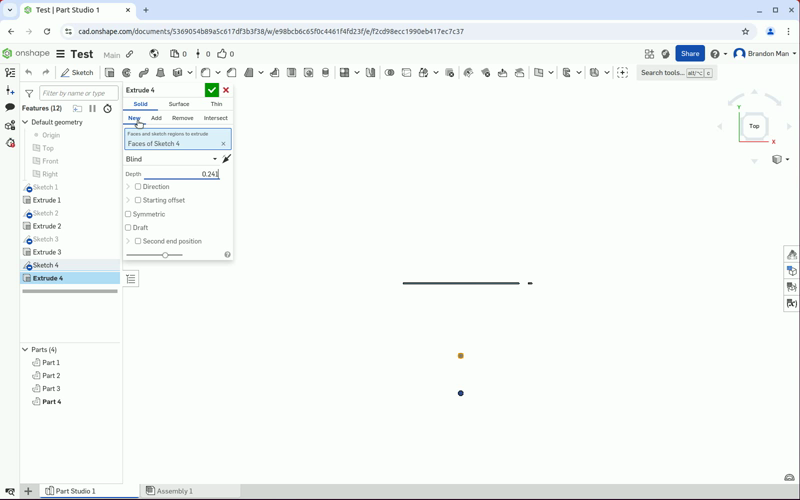
key(enter)
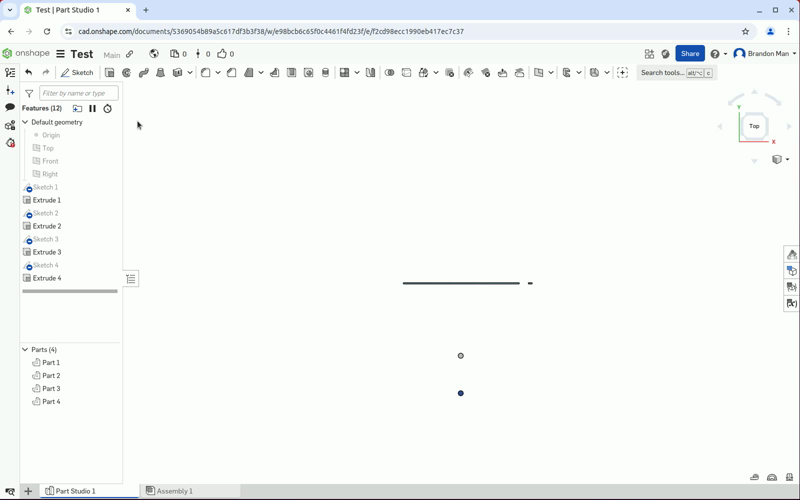
key(shift+h)
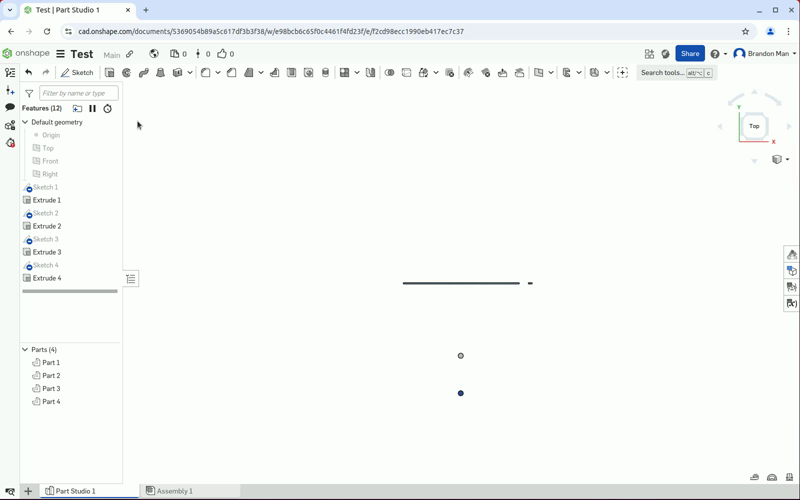
key(shift+h)
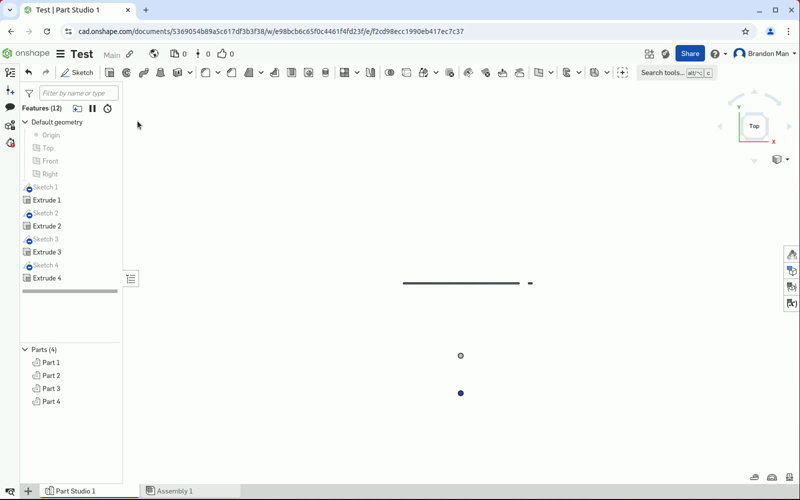
mouse_move(73, 189)
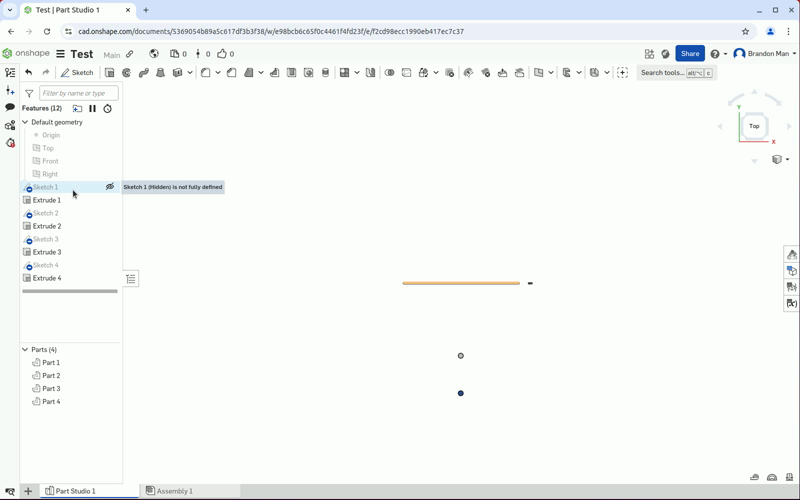
click(73, 189)
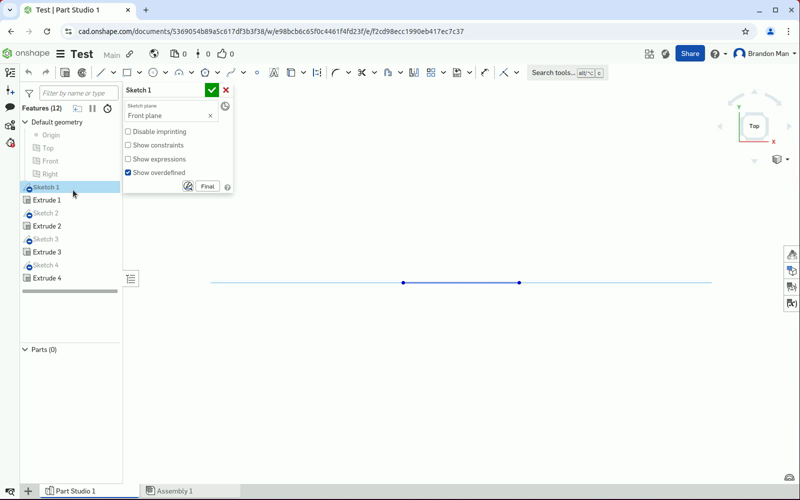
mouse_move(229, 92)
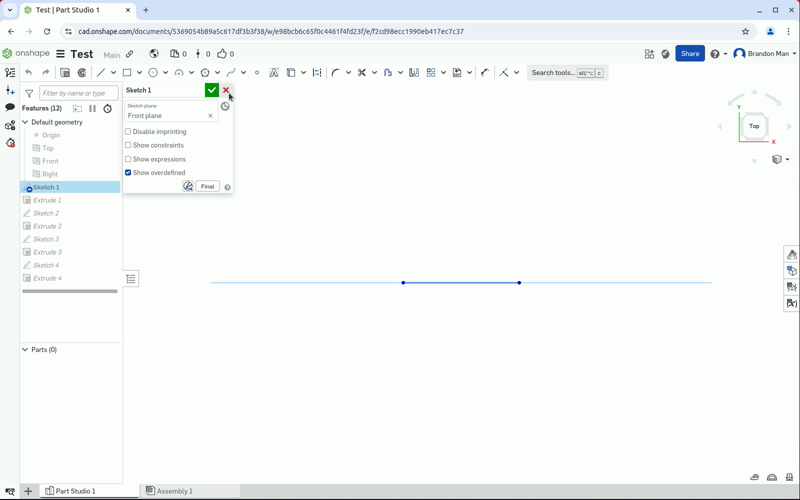
click(229, 92)
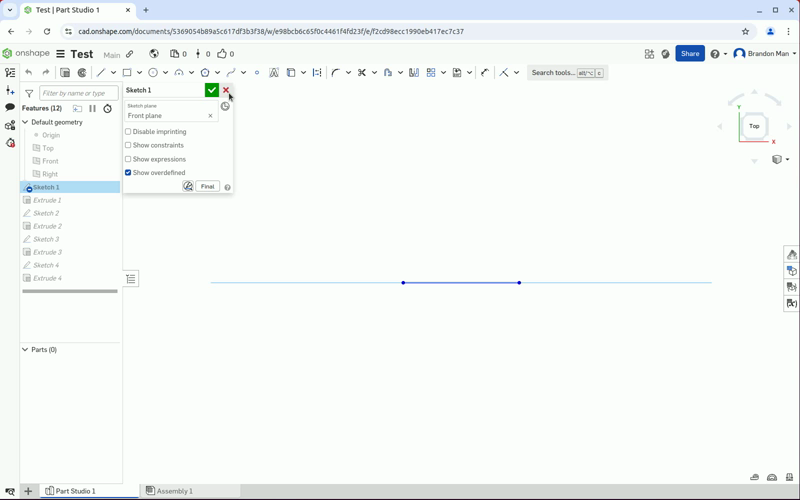
key(shift+s)
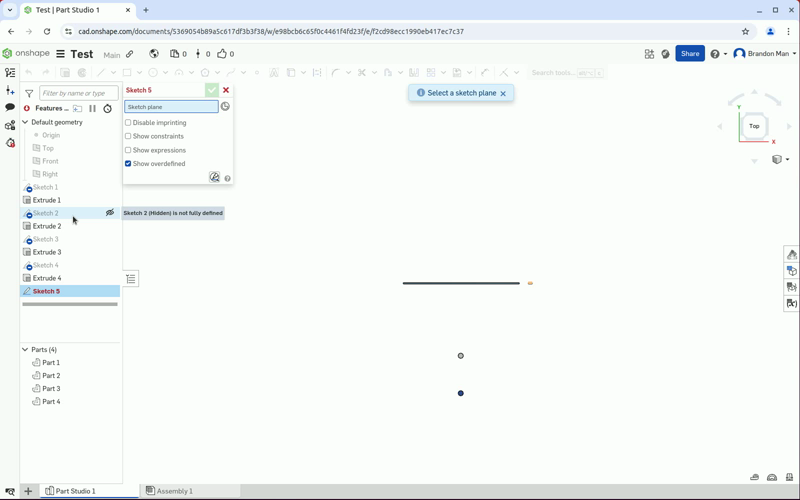
scroll(3)
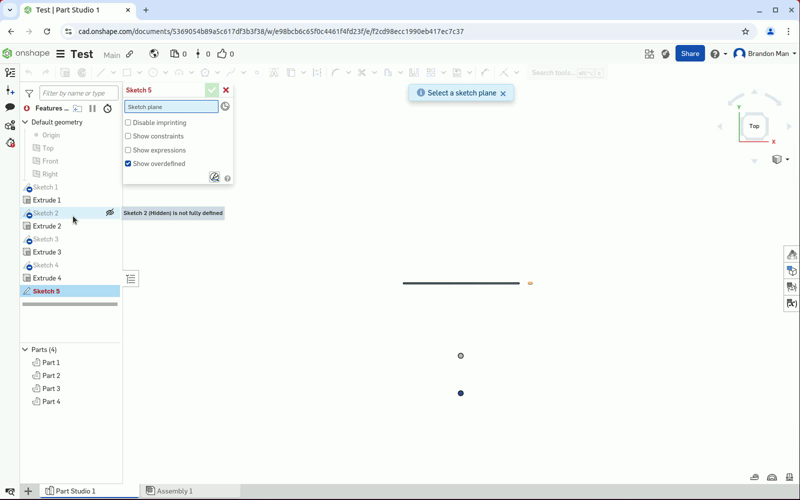
mouse_move(73, 150)
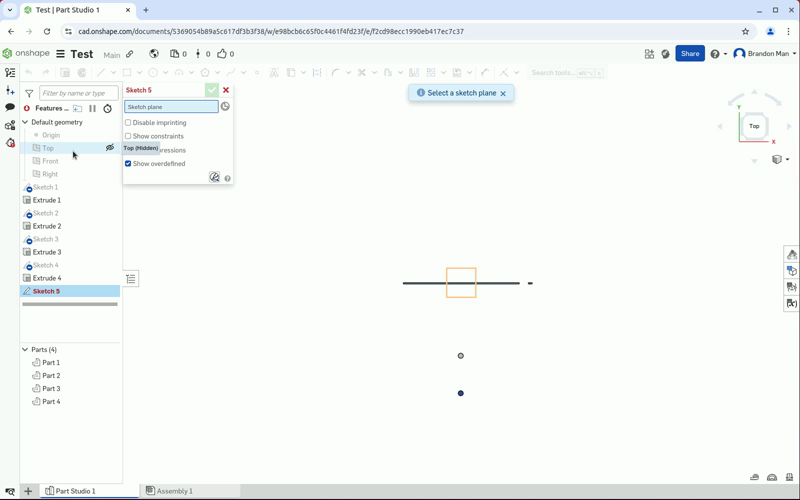
click(73, 150)
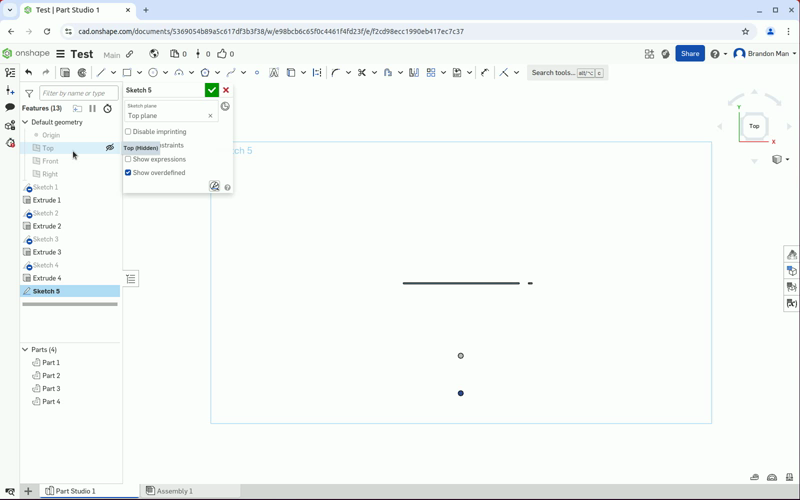
mouse_move(73, 352)
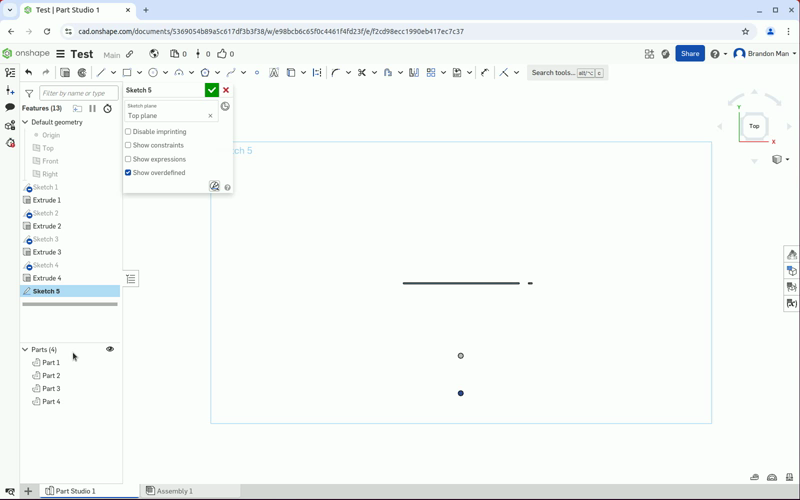
key(y)
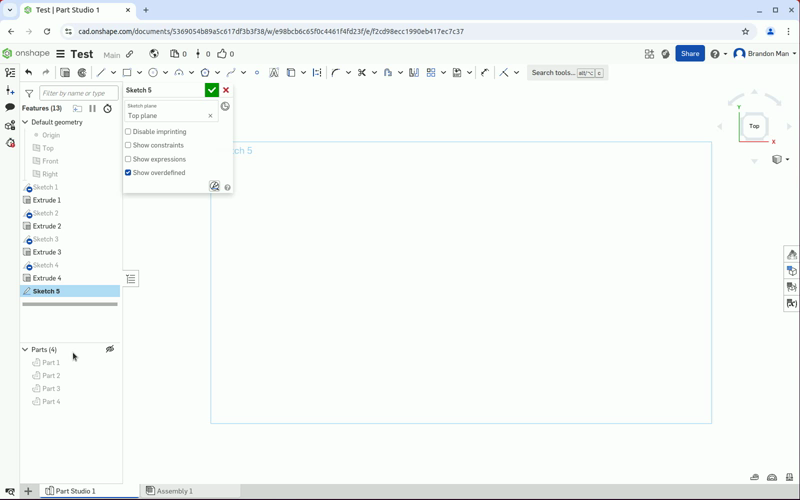
key(c)
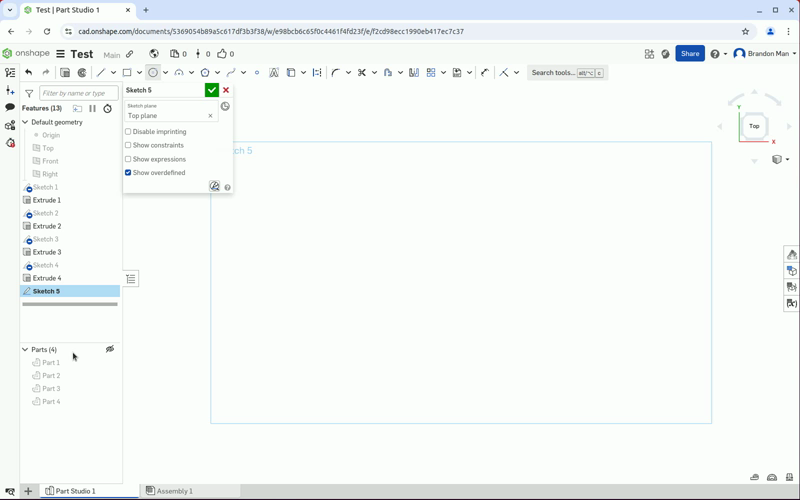
key_down(shift)
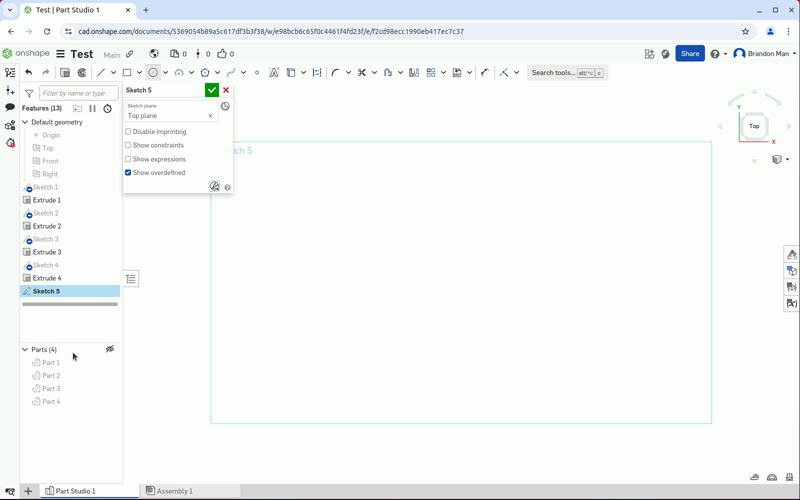
mouse_move(460, 318)
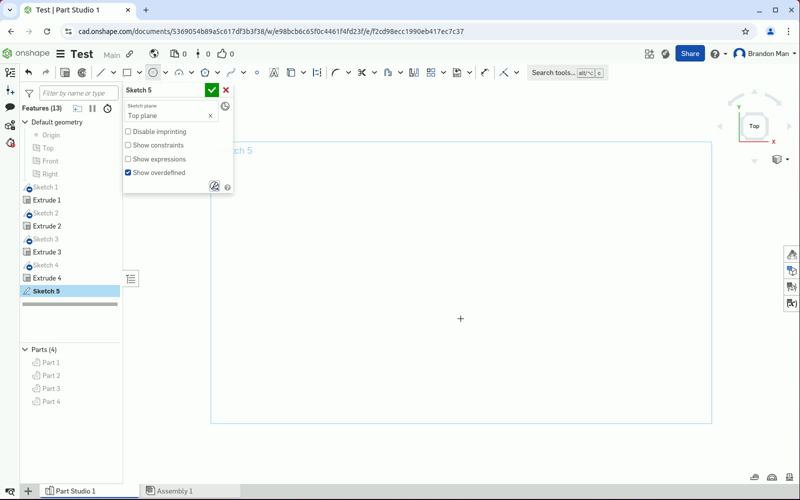
click(460, 318)
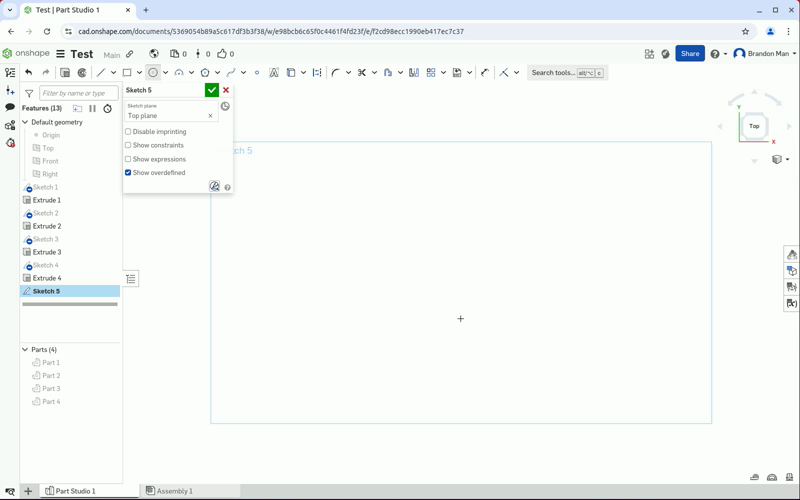
key_up(shift)
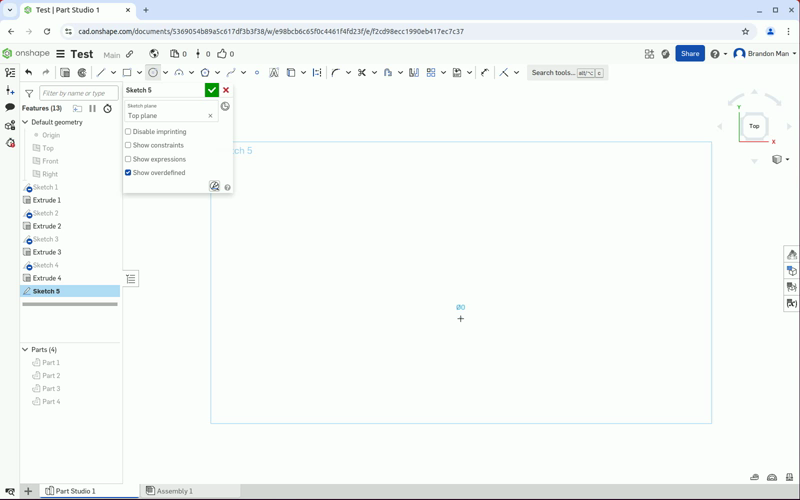
mouse_move(463, 318)
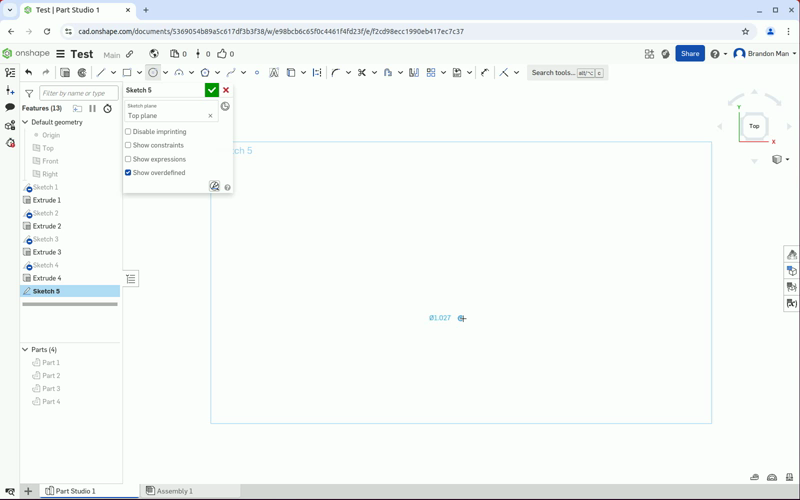
scroll(6)
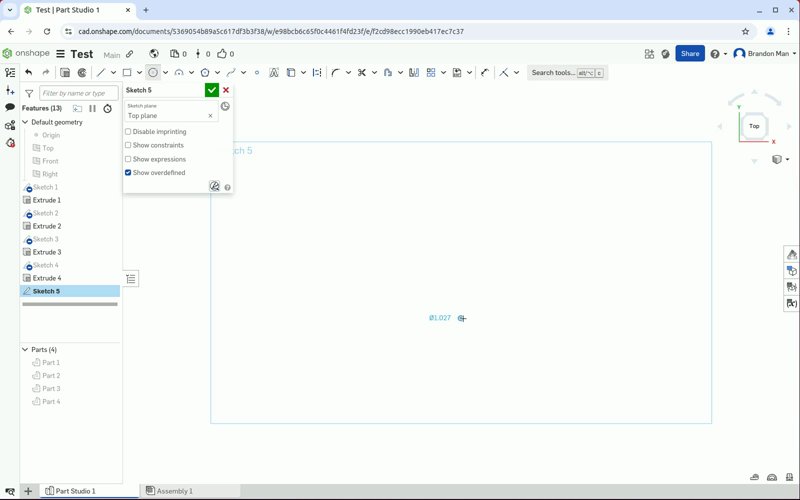
scroll(6)
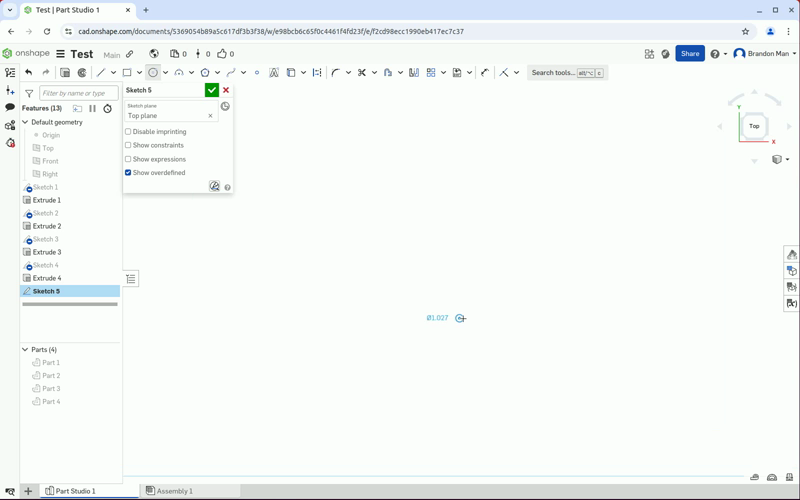
scroll(6)
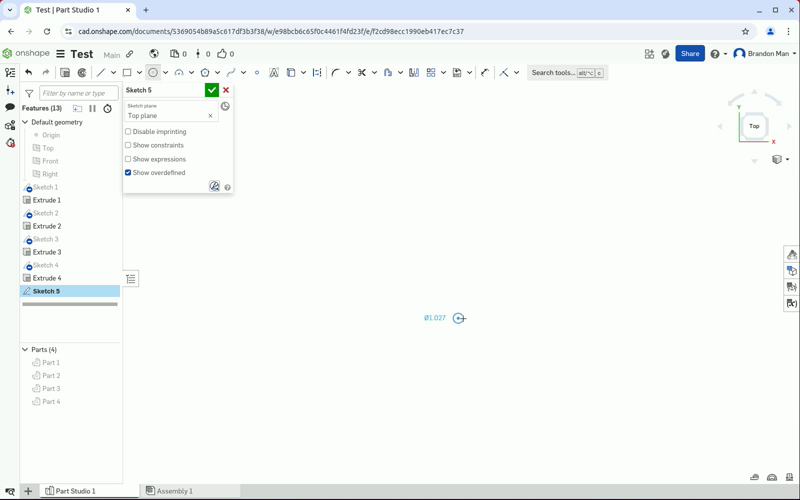
scroll(6)
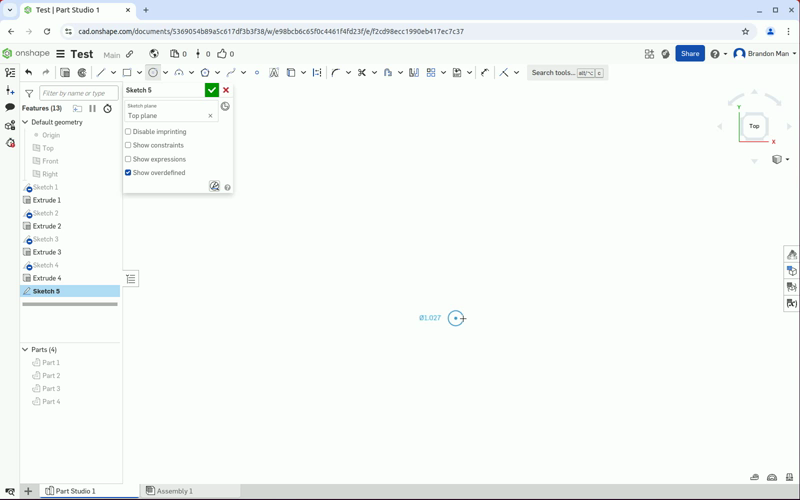
scroll(6)
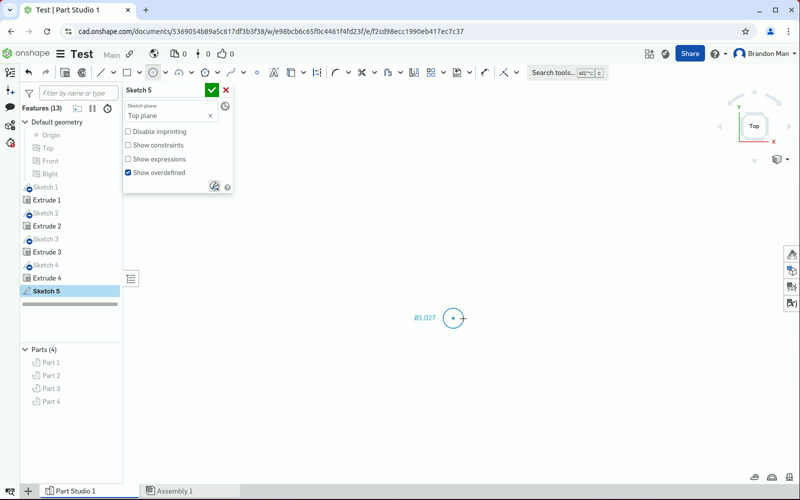
scroll(6)
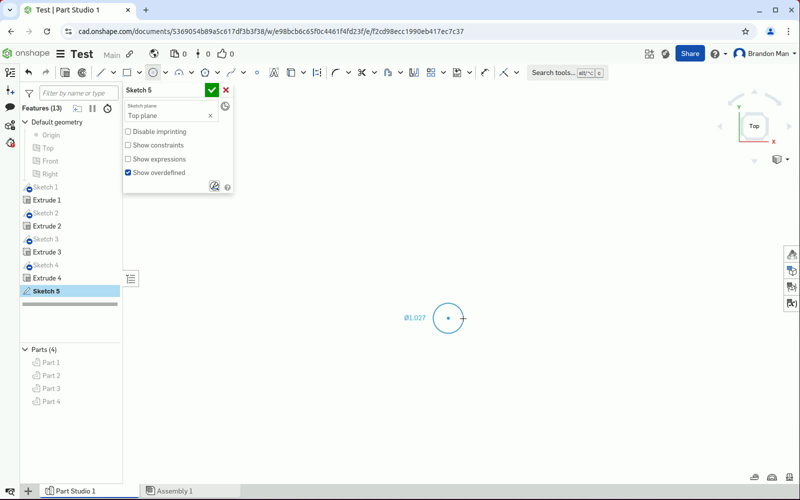
scroll(6)
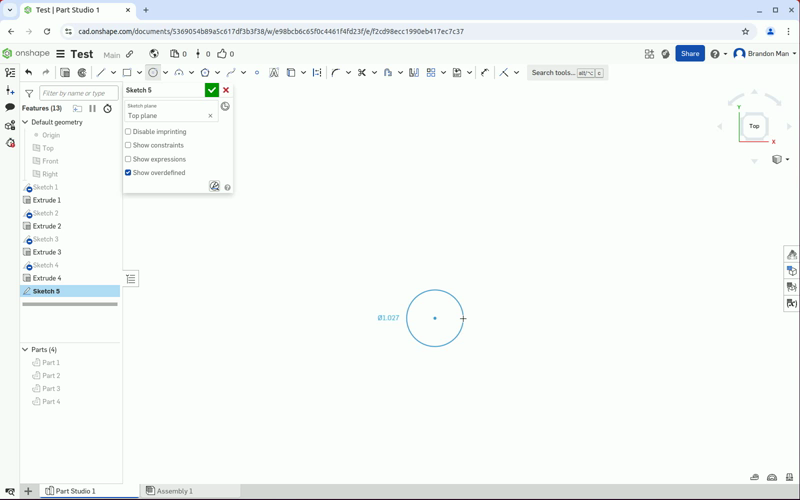
click(463, 318)
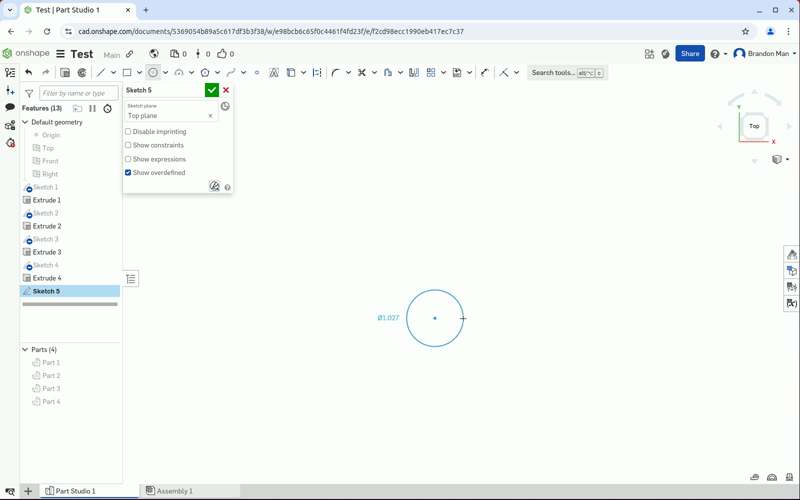
scroll(-6)
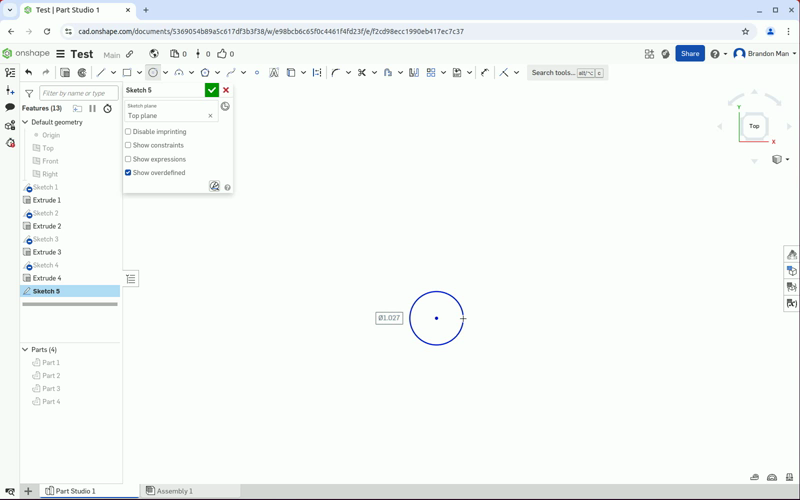
scroll(-6)
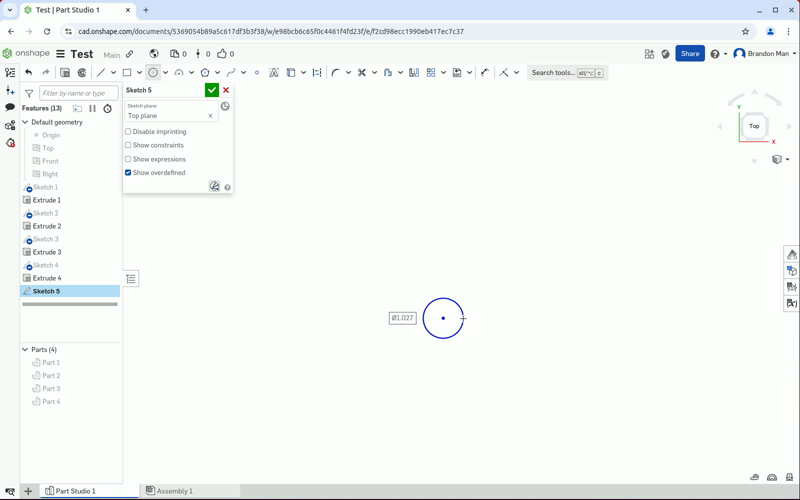
scroll(-6)
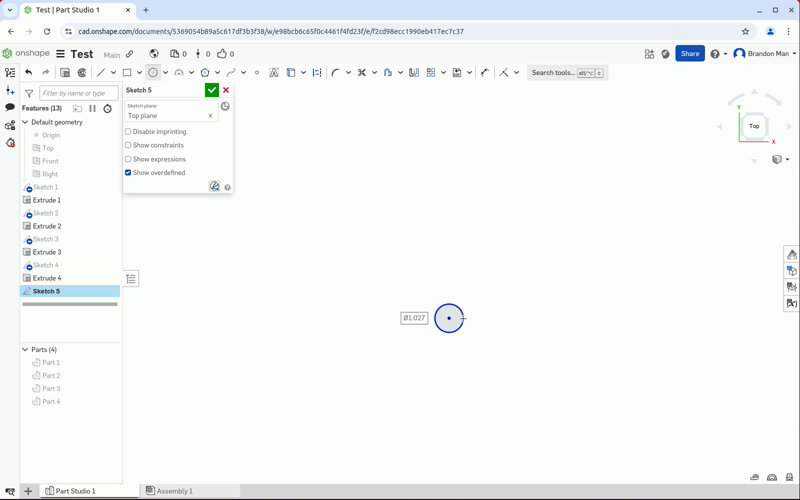
scroll(-6)
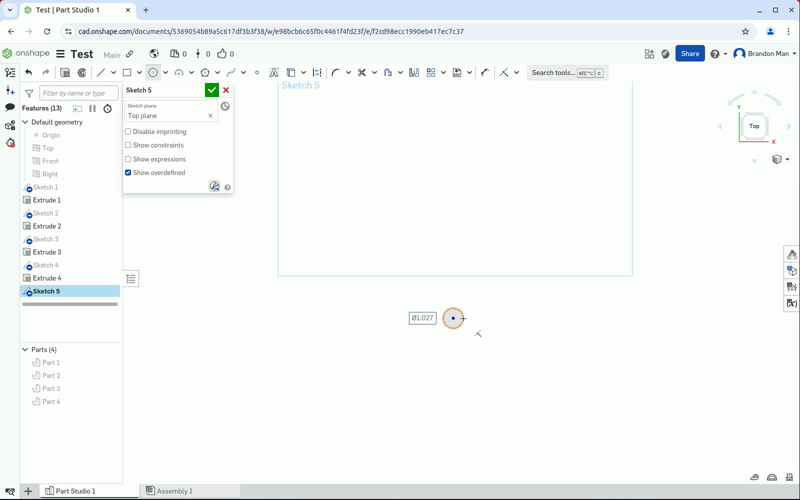
scroll(-6)
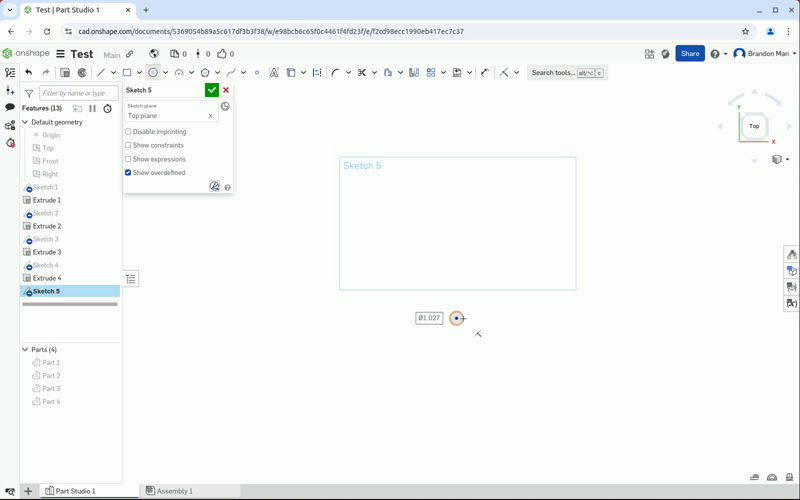
scroll(-6)
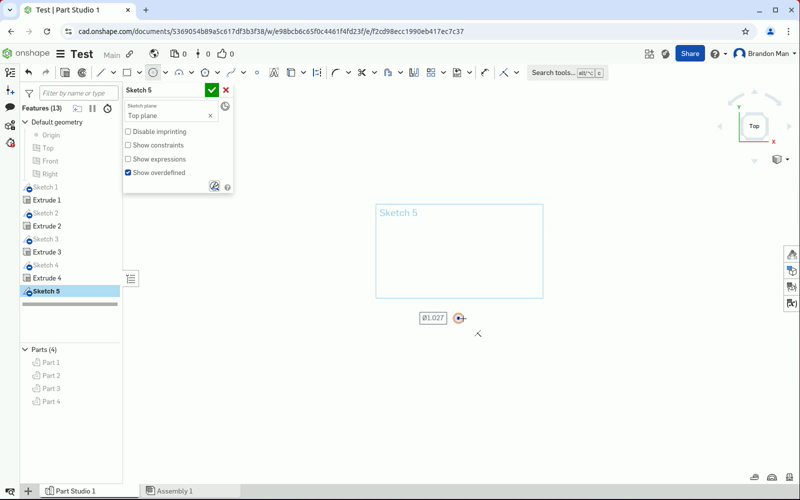
scroll(-6)
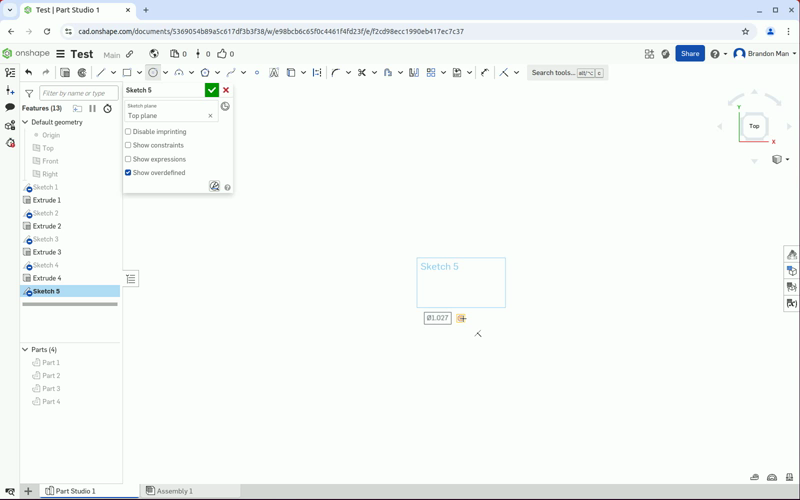
key(esc)
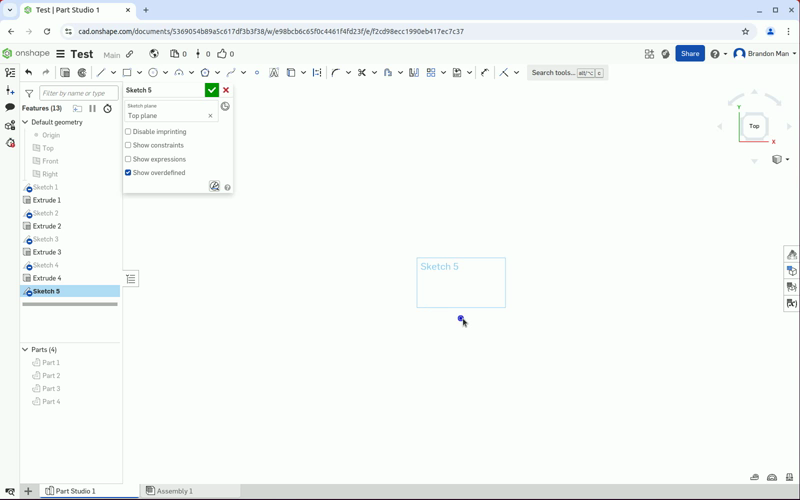
mouse_move(461, 317)
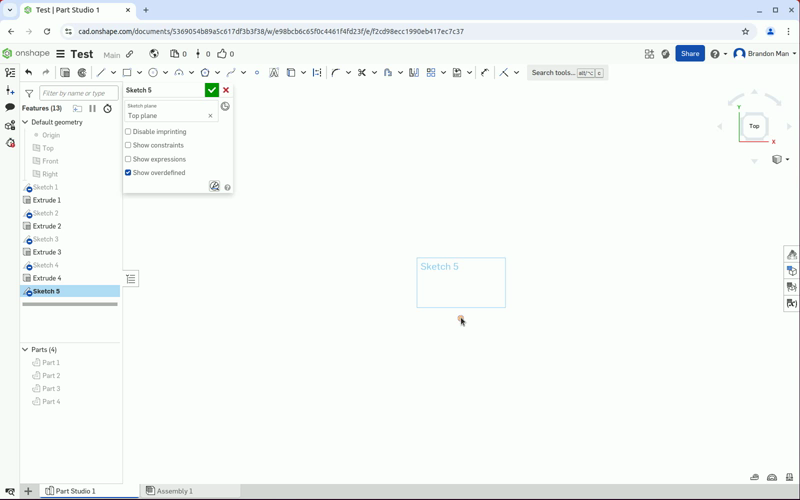
scroll(6)
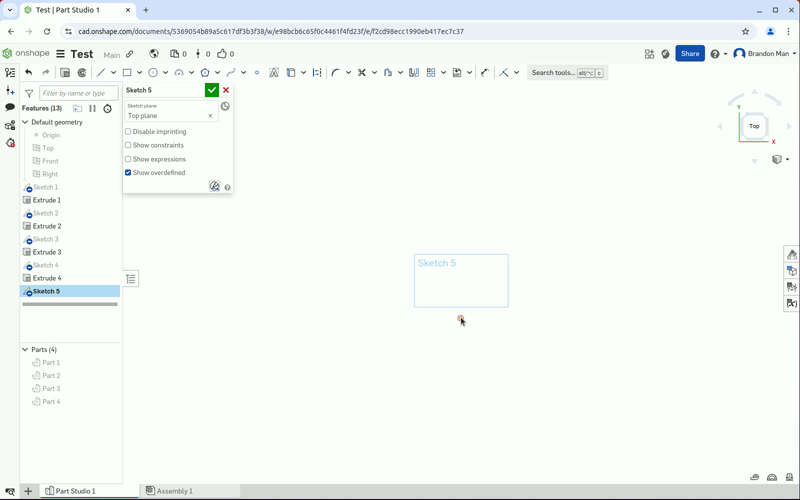
scroll(6)
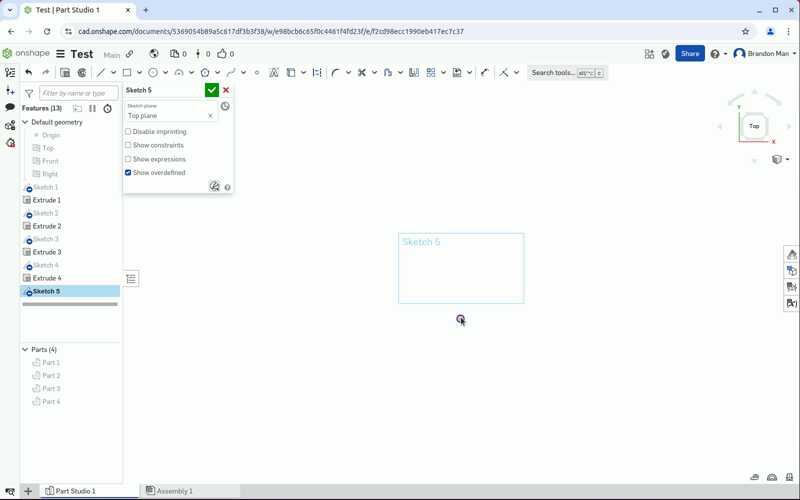
scroll(6)
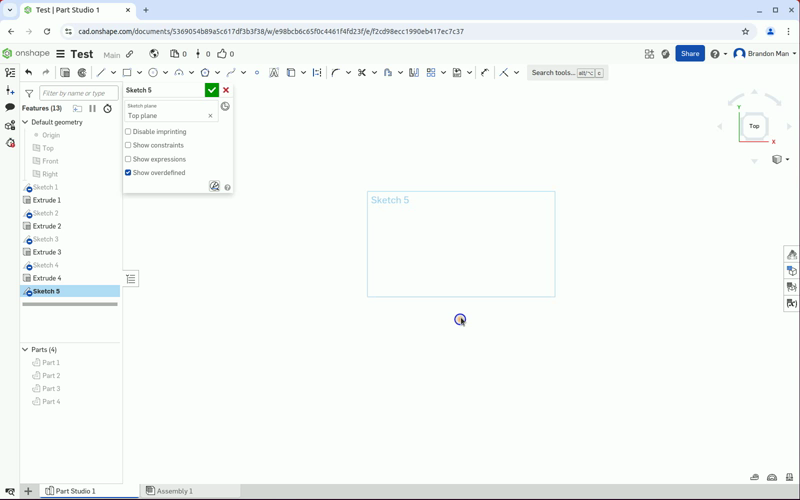
scroll(6)
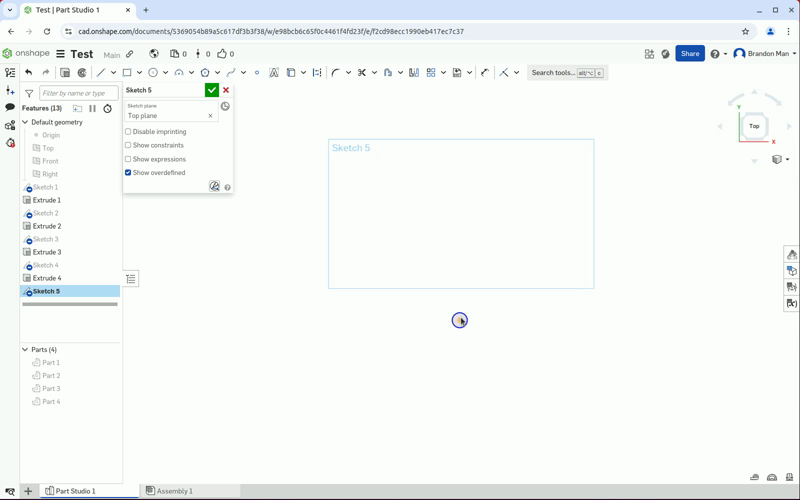
scroll(6)
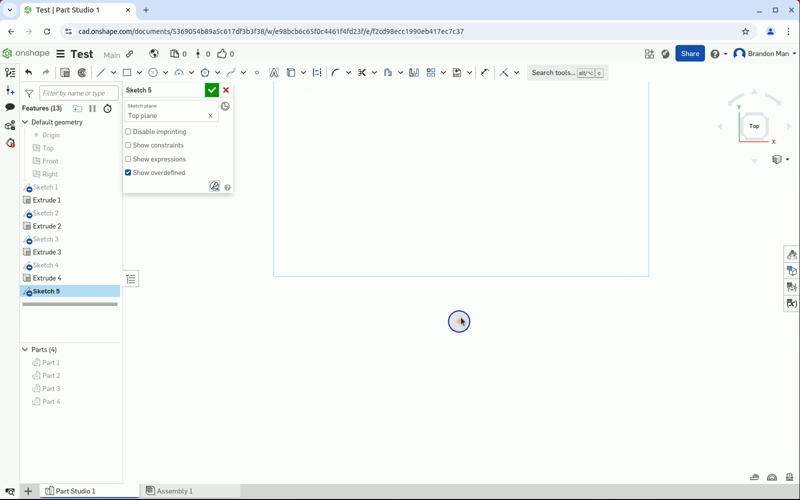
scroll(6)
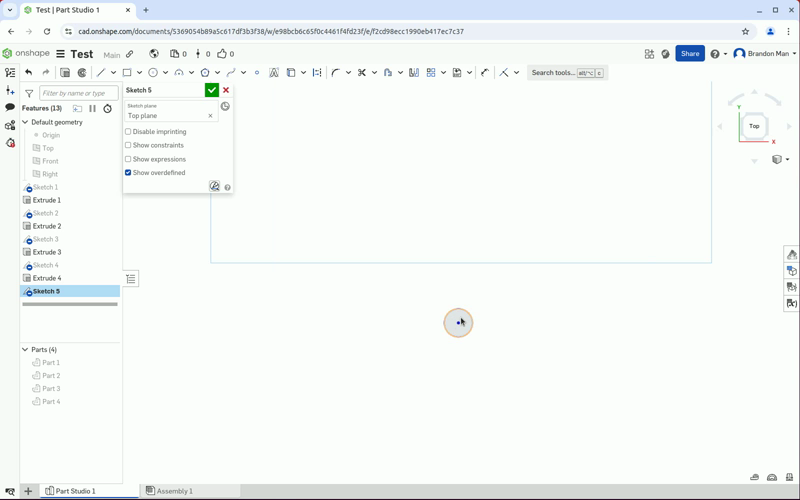
scroll(6)
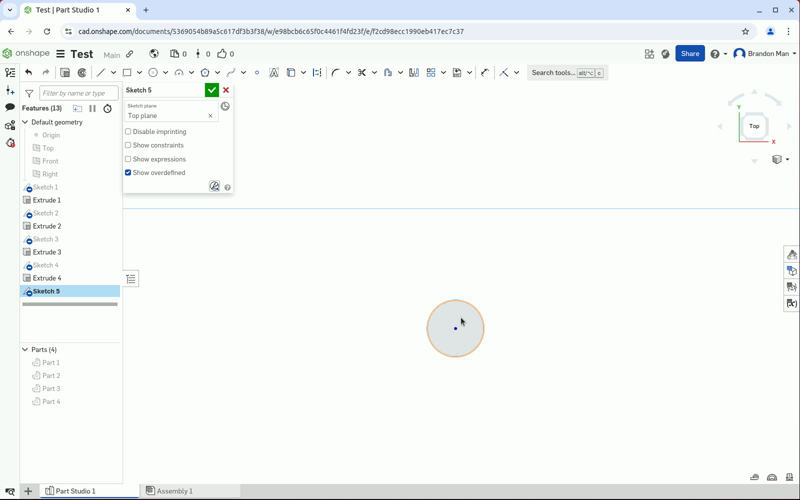
click(461, 317)
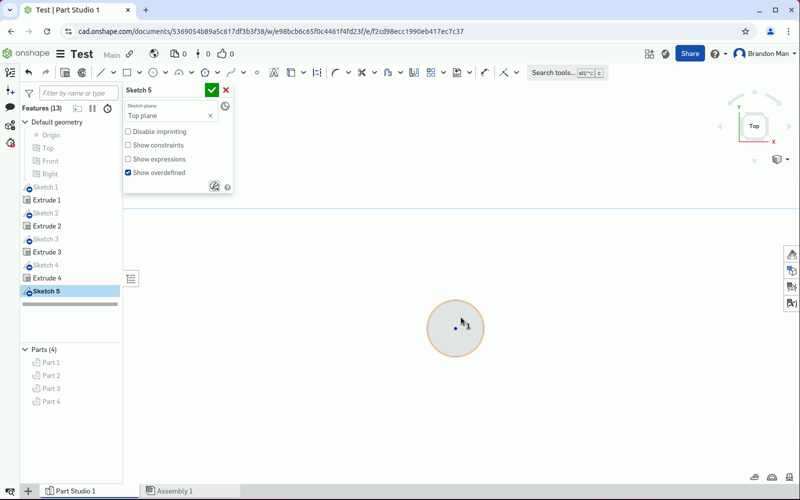
scroll(-6)
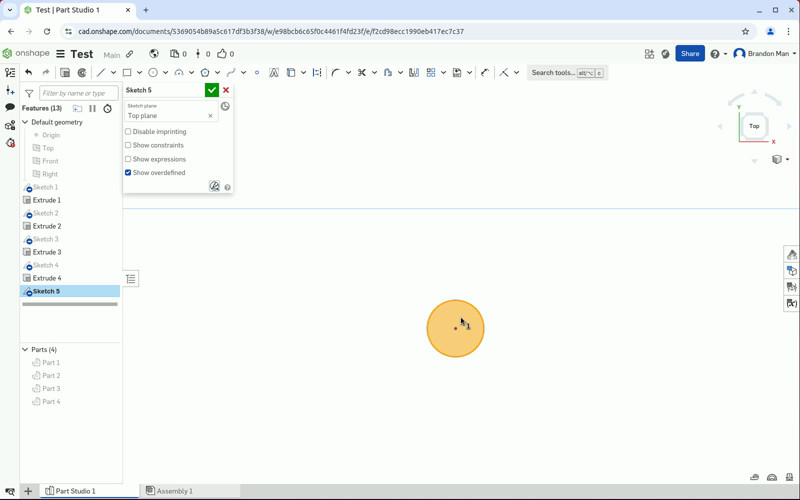
scroll(-6)
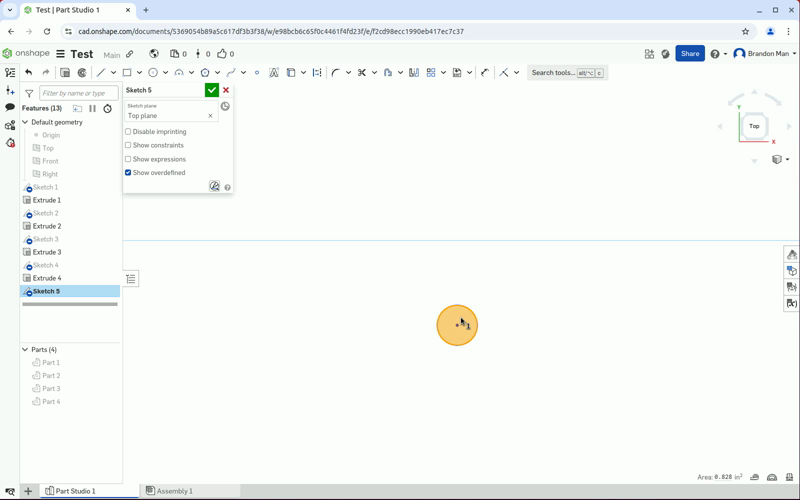
scroll(-6)
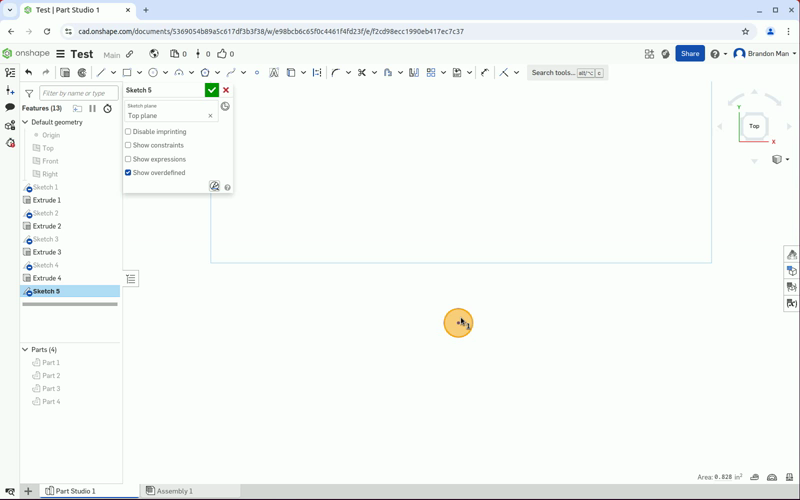
scroll(-6)
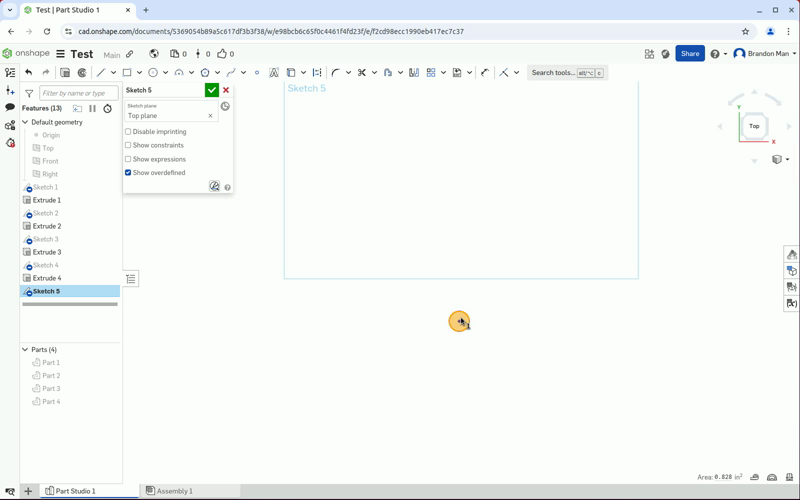
scroll(-6)
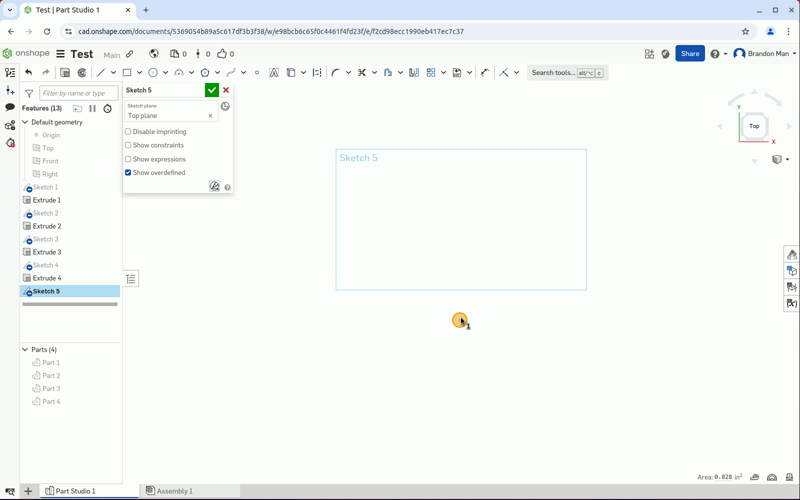
scroll(-6)
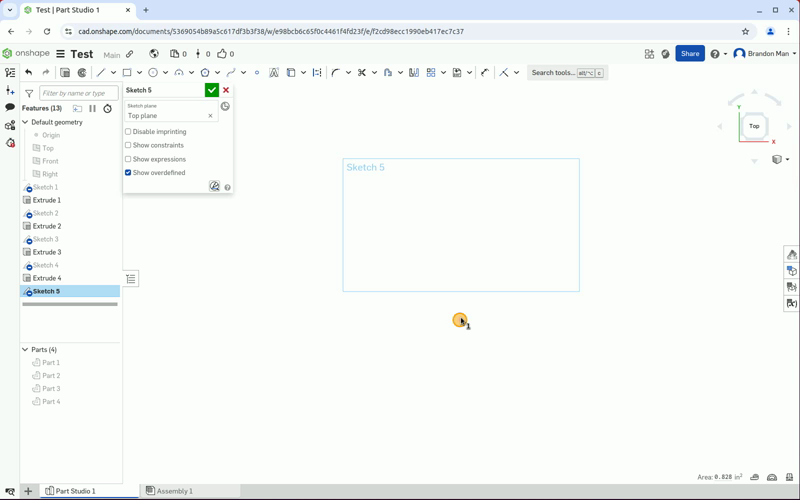
scroll(-6)
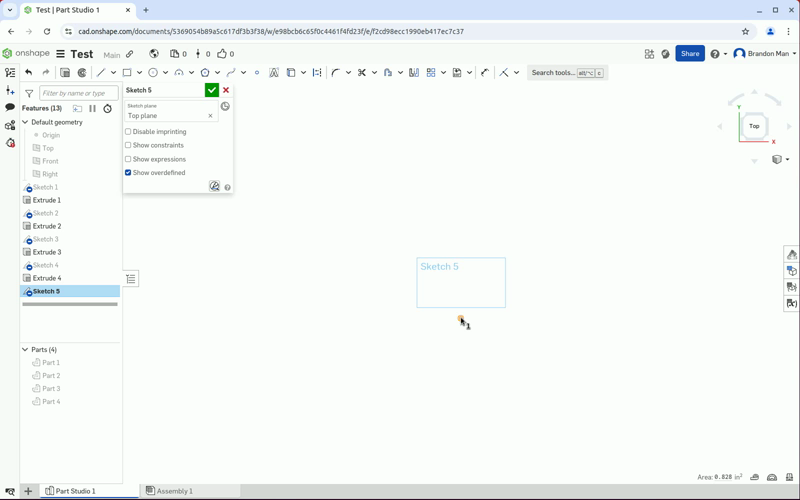
mouse_move(73, 352)
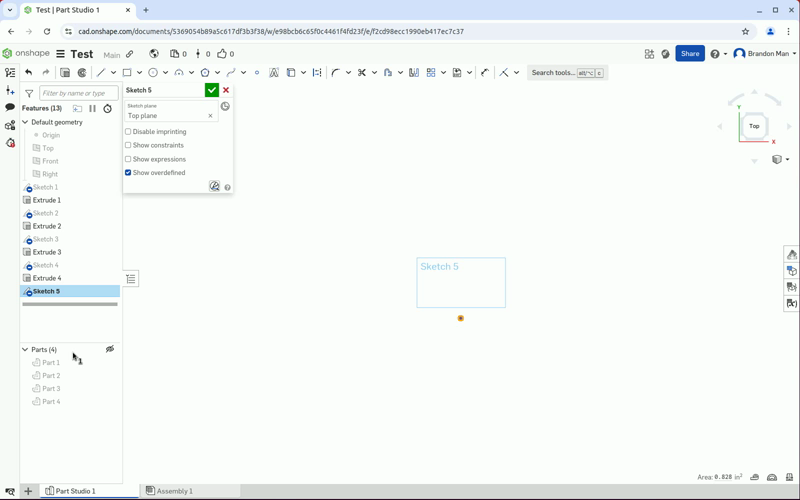
key(shift+y)
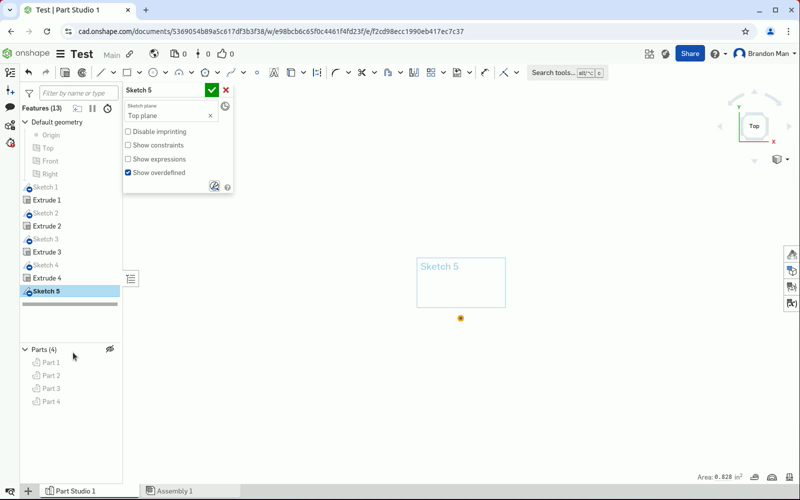
key(shift+e)
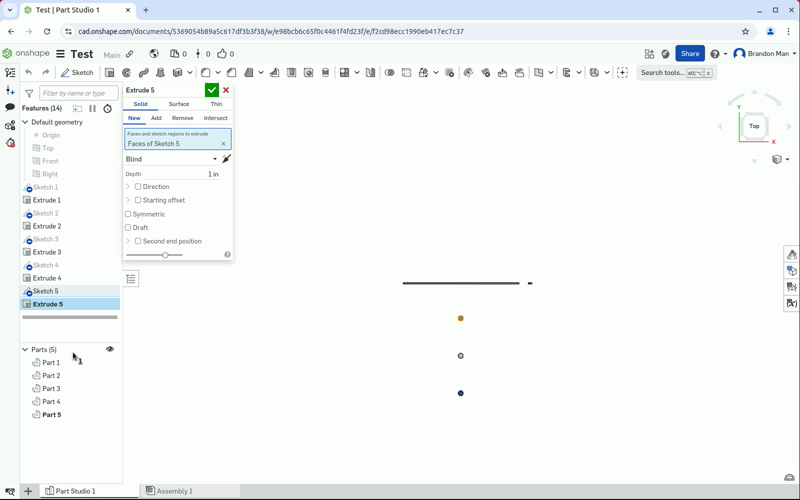
mouse_move(143, 106)
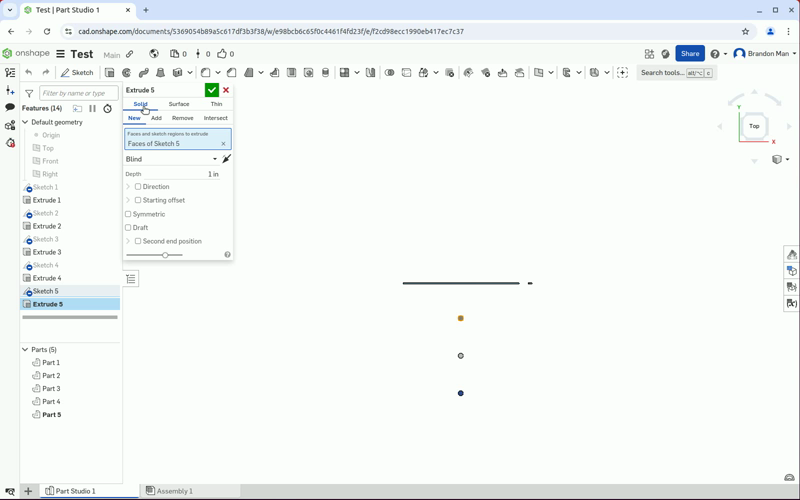
click(143, 106)
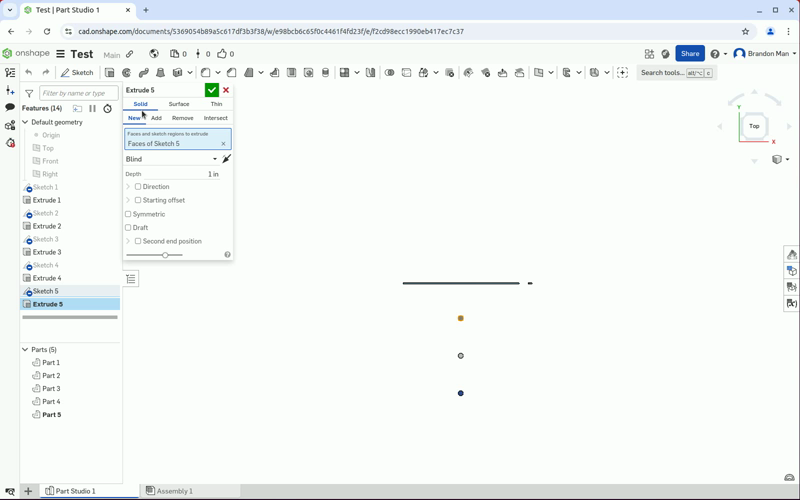
mouse_move(137, 120)
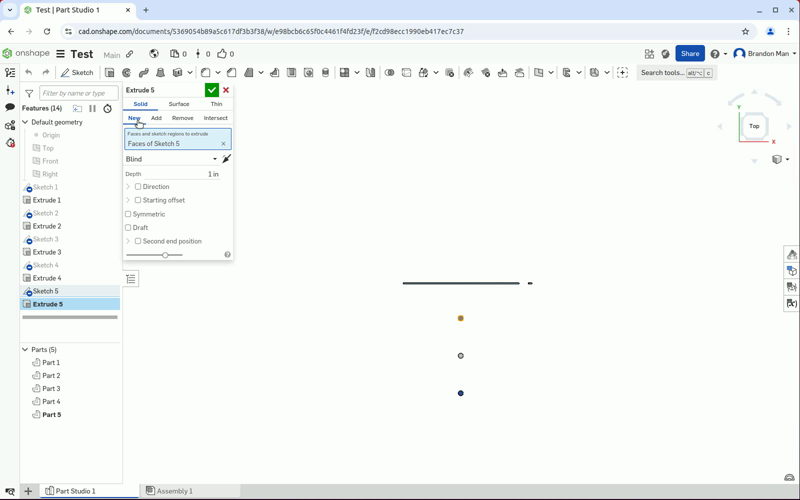
click(137, 120)
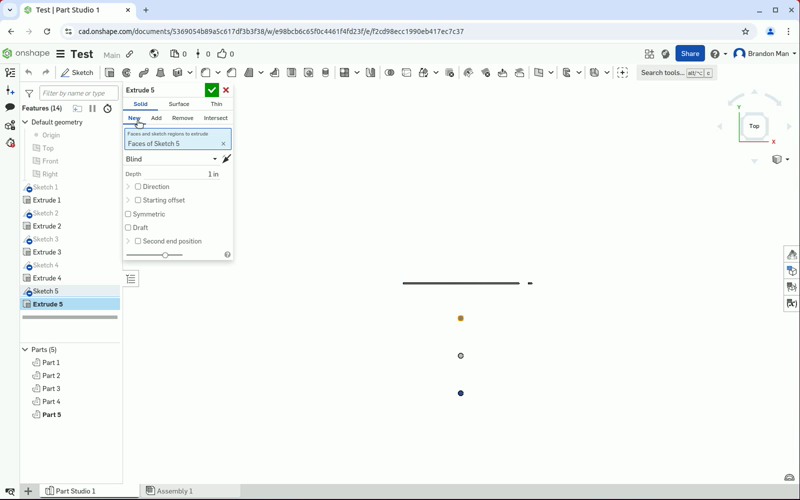
key(tab, 4)
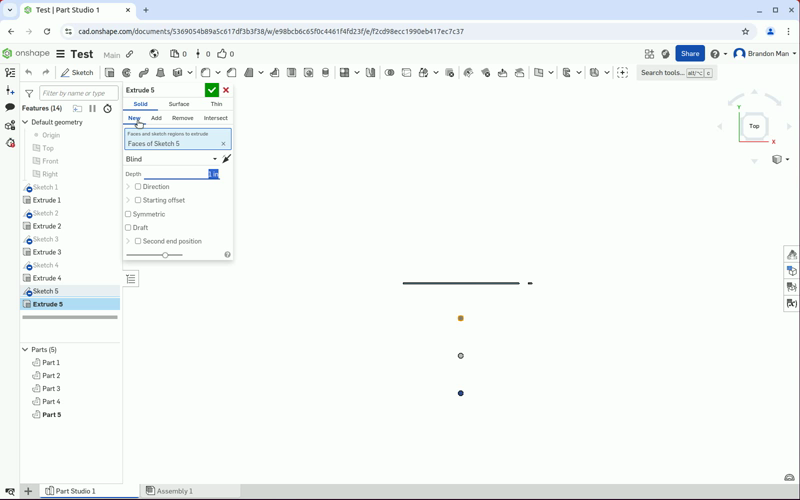
text(0.241)
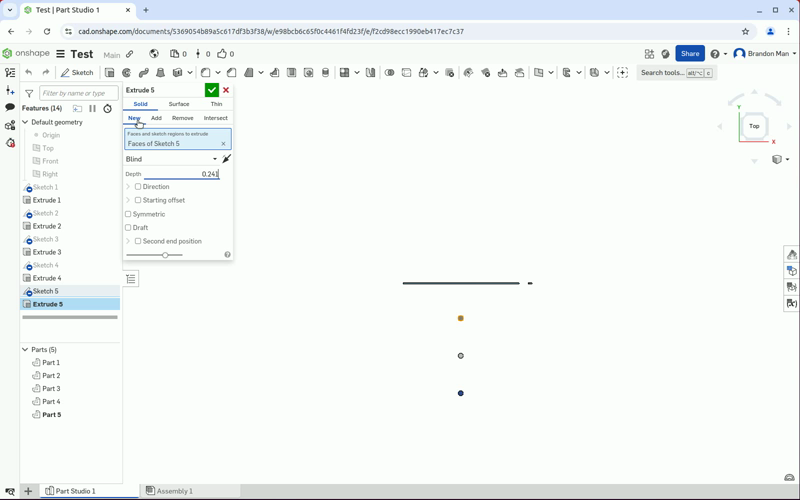
key(enter)
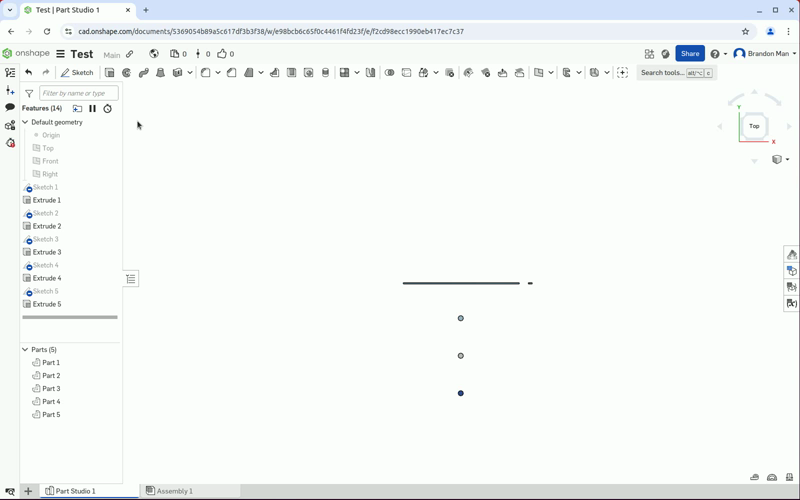
key(shift+h)
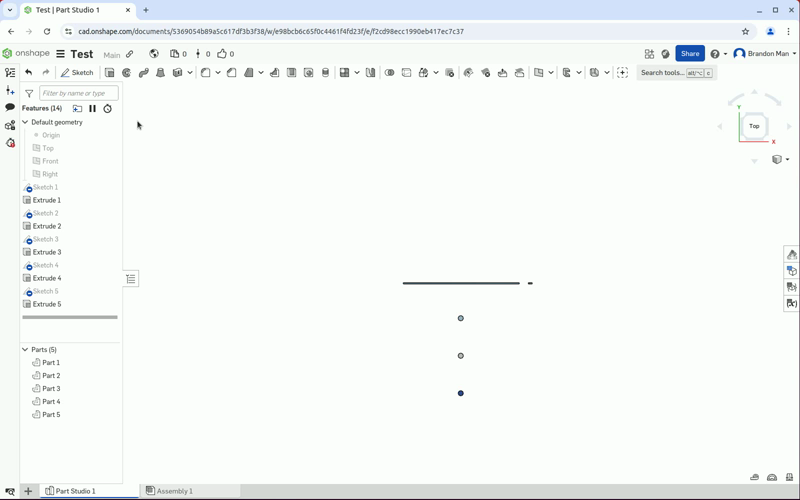
key(shift+h)
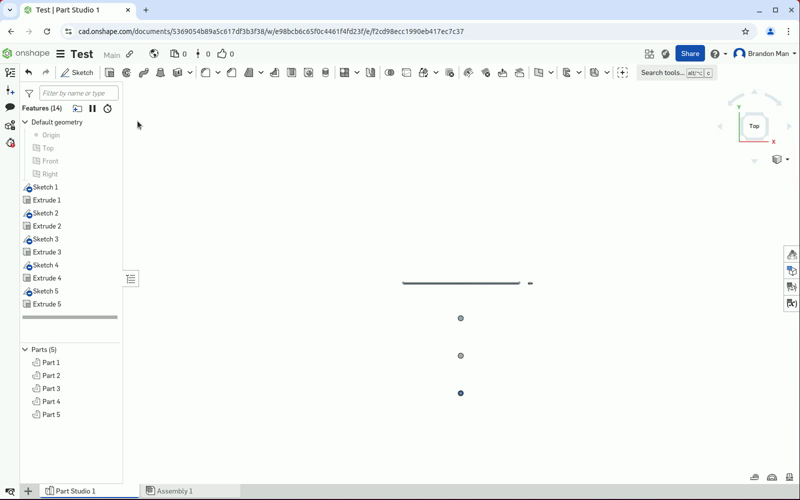
key(shift+7)
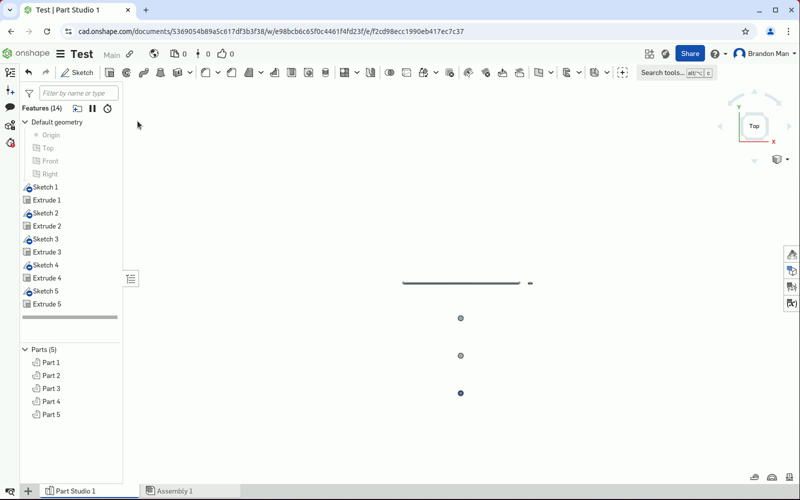
key(up, 3)
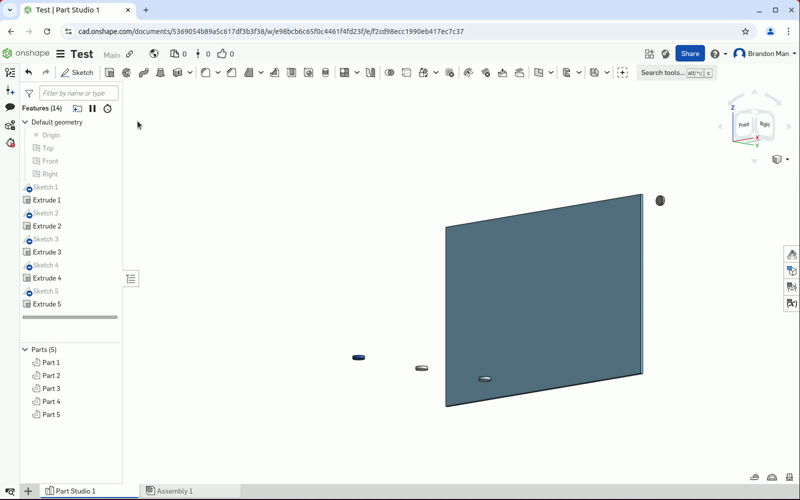
key(left, 3)
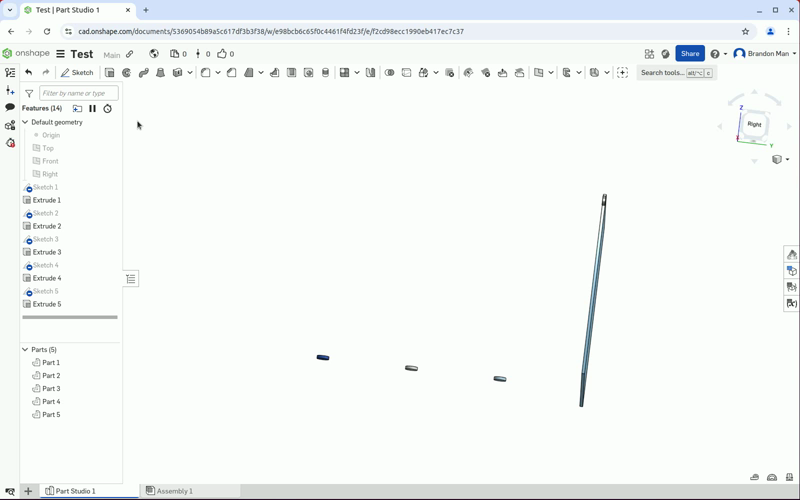
key(right, 3)
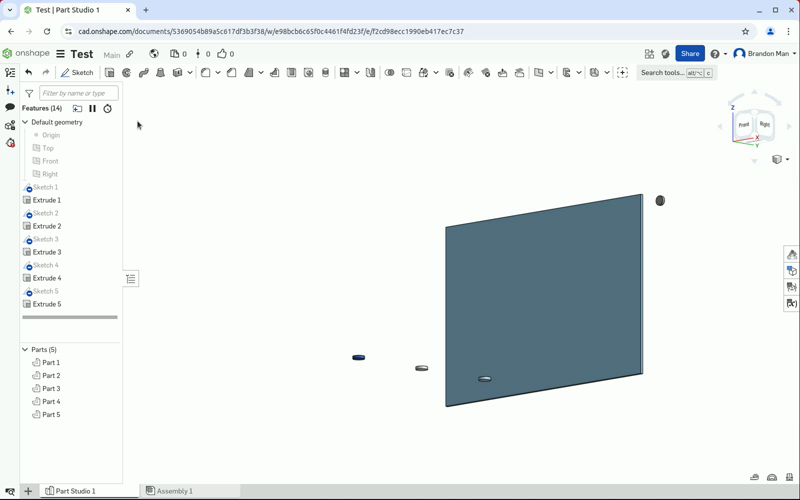
key(down, 3)
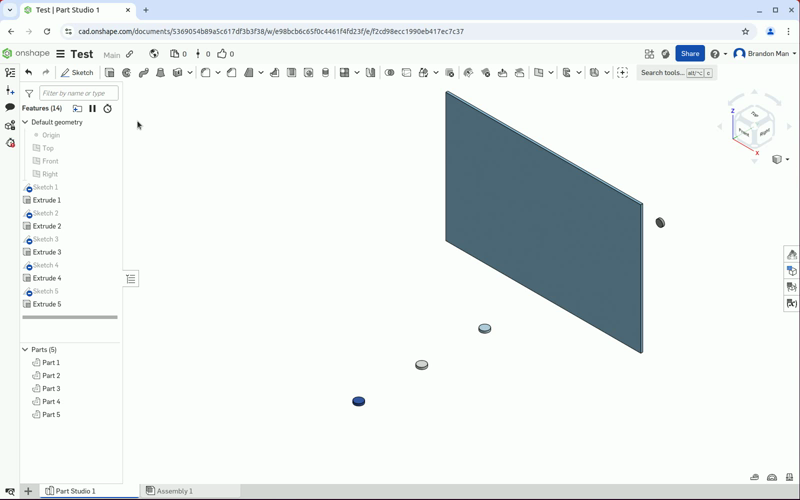
mouse_move(73, 189)
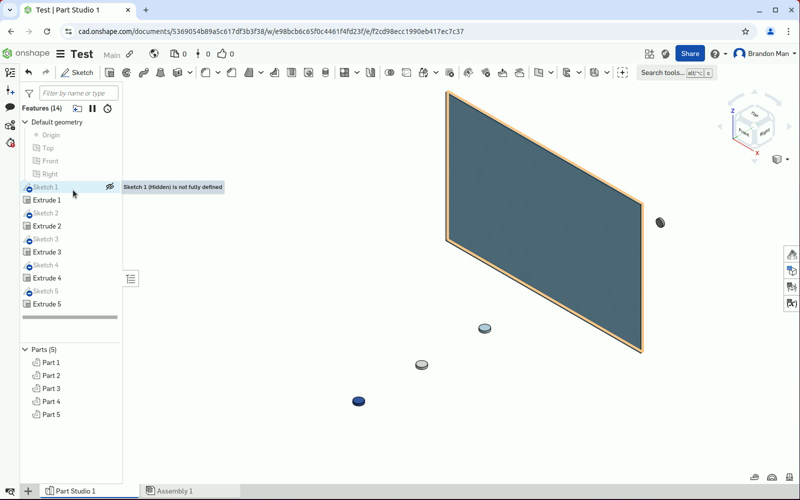
click(73, 189)